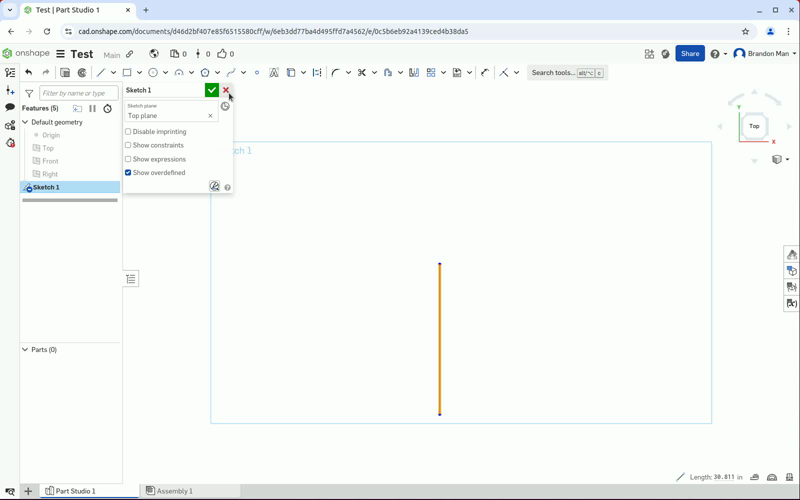
key(shift+h)
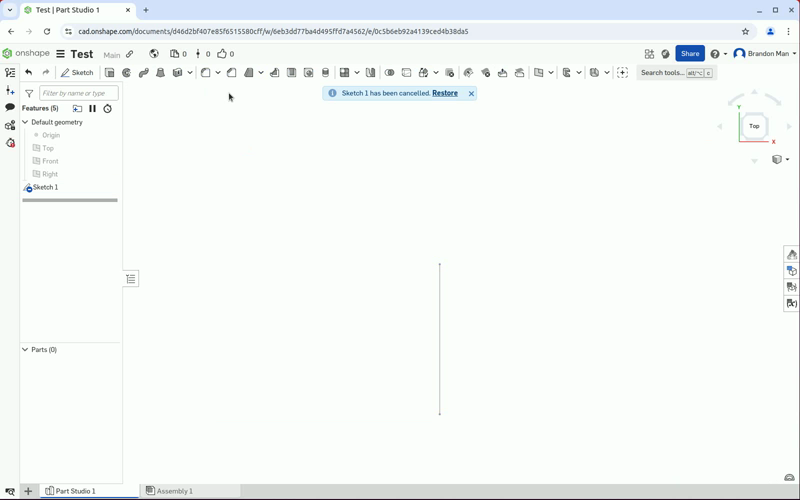
key(shift+s)
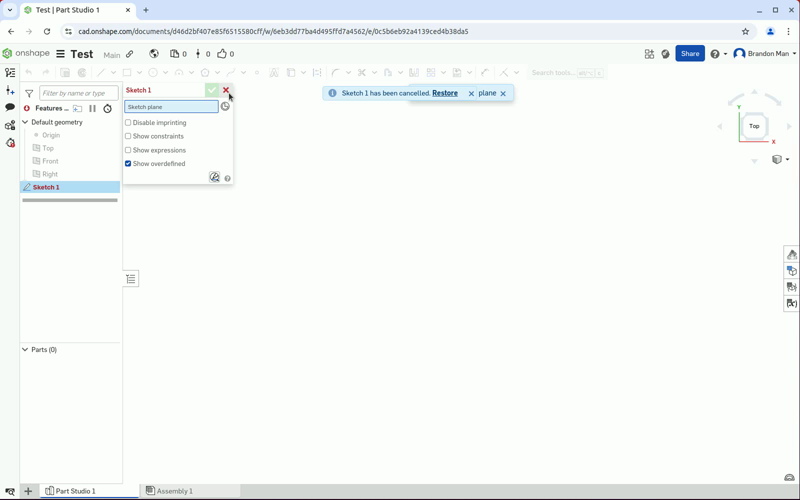
mouse_move(73, 150)
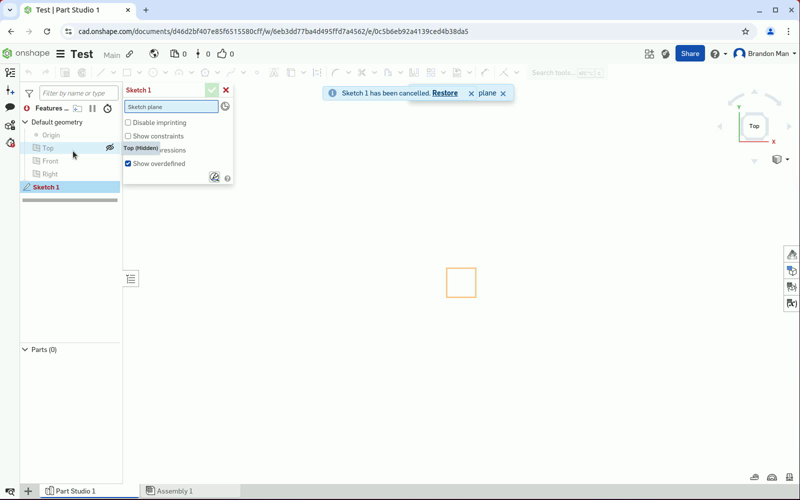
click(73, 150)
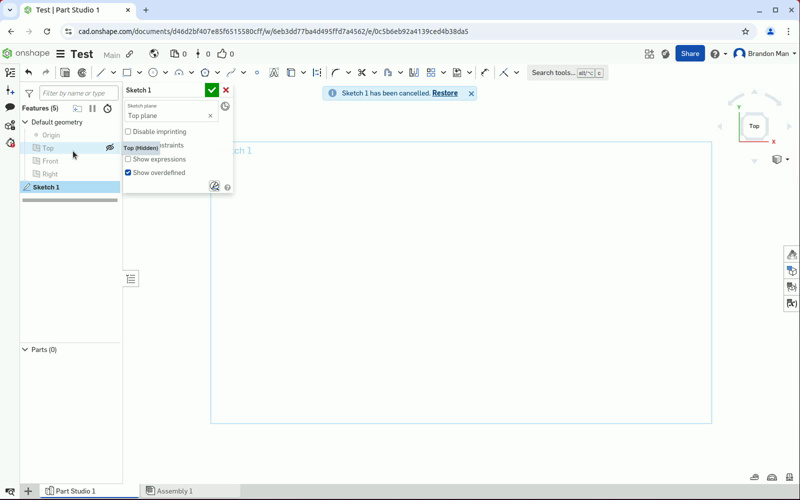
mouse_move(73, 352)
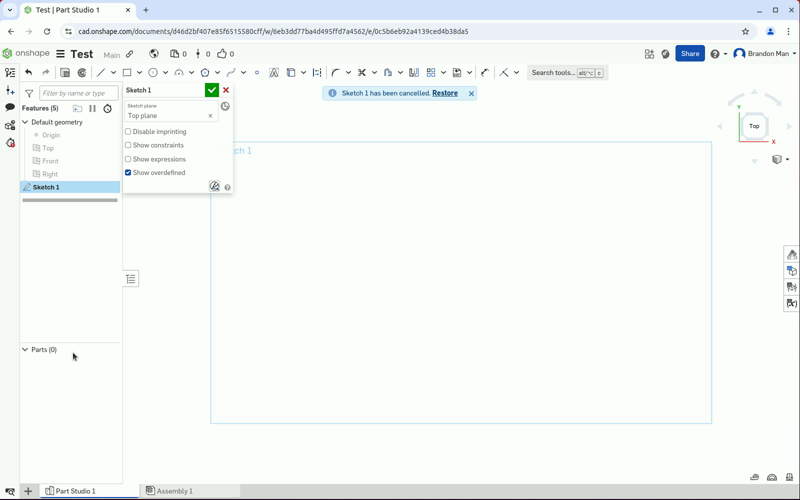
key(y)
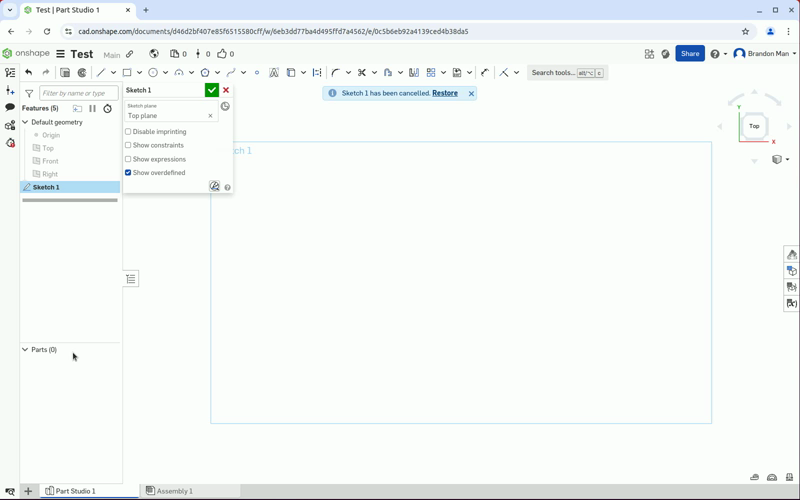
key(l)
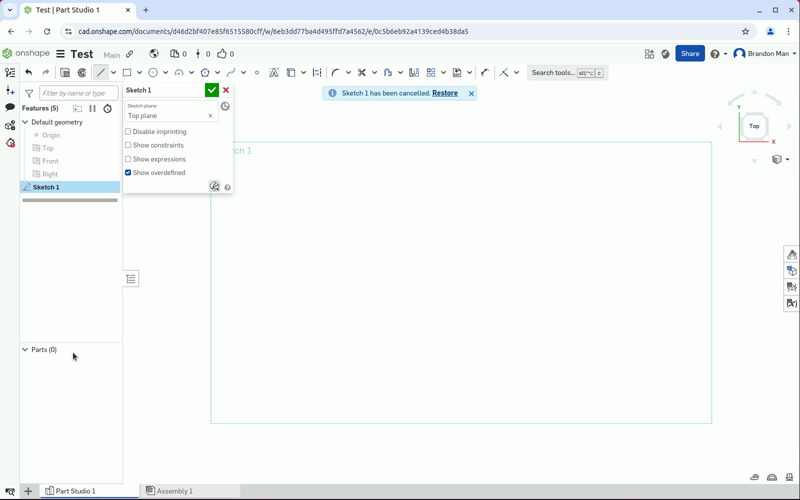
key_down(shift)
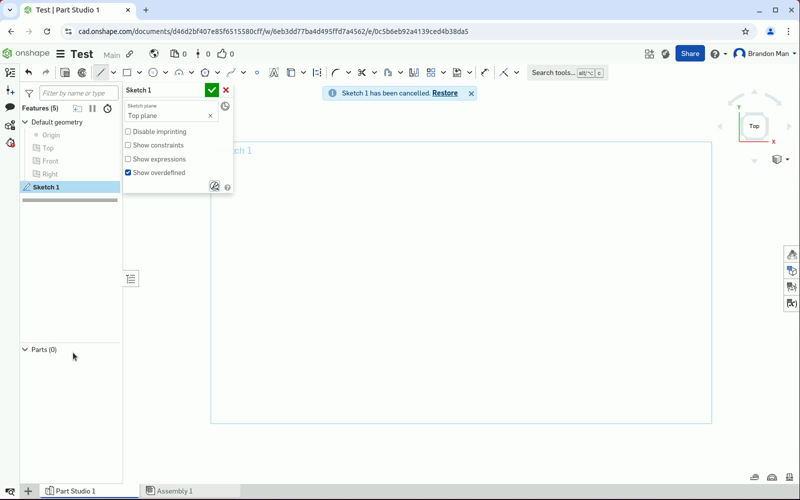
mouse_move(522, 282)
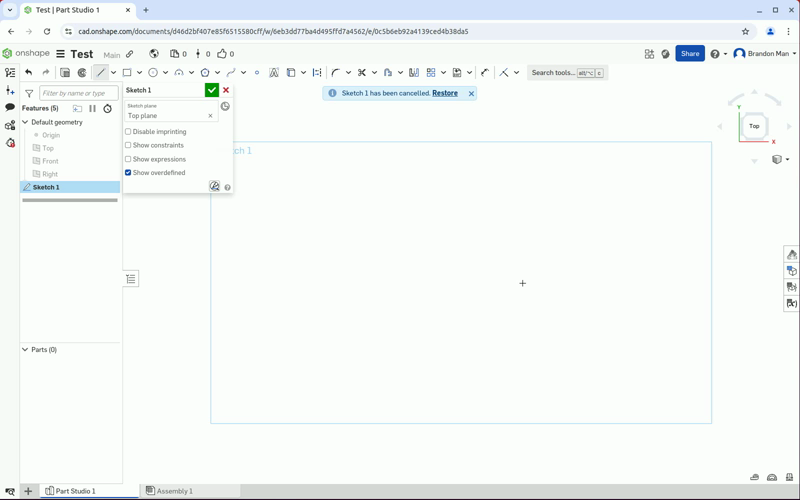
click(522, 282)
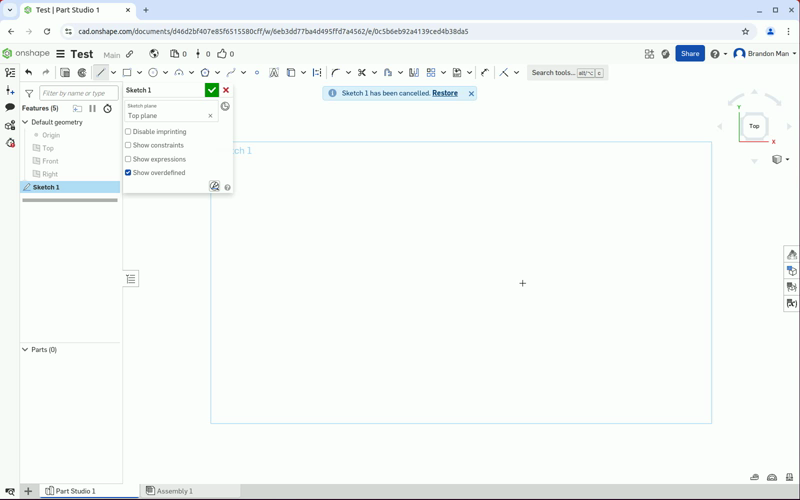
key_up(shift)
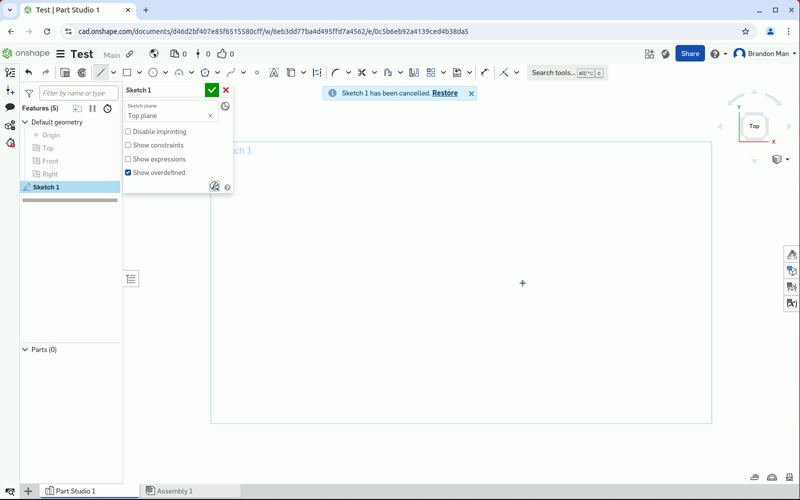
key_down(shift)
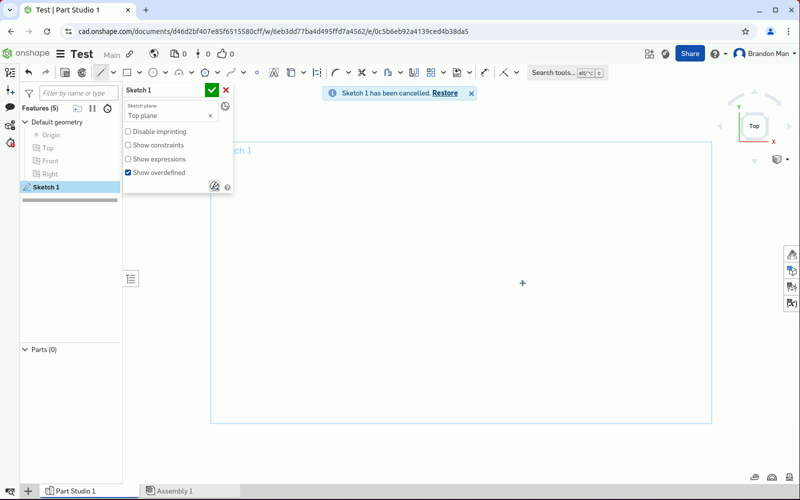
mouse_move(552, 282)
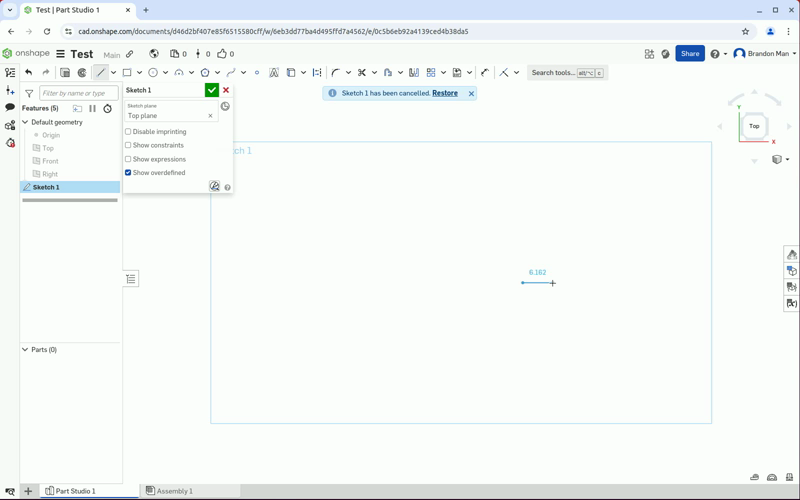
mouse_move(573, 282)
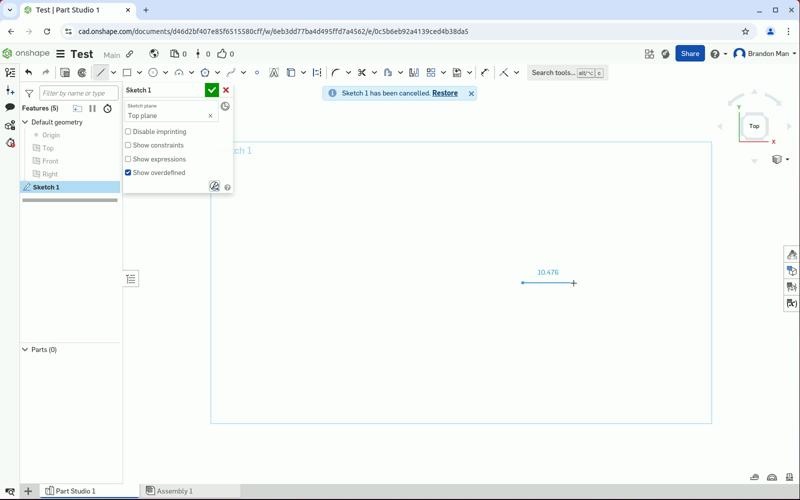
click(573, 282)
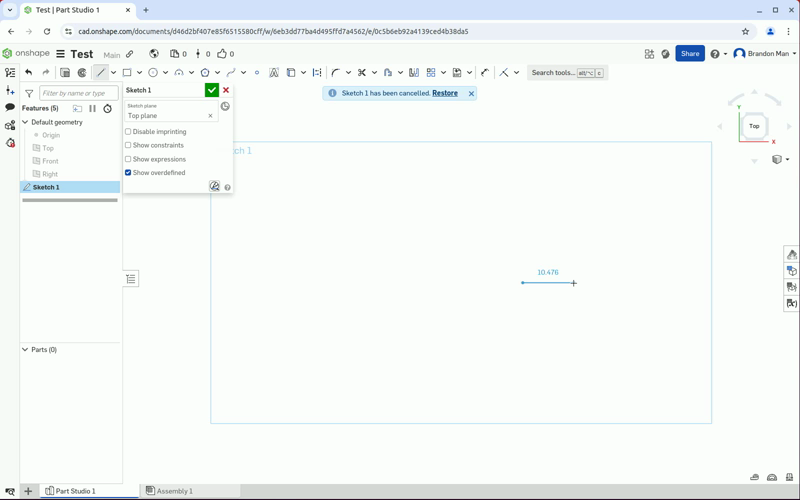
key_up(shift)
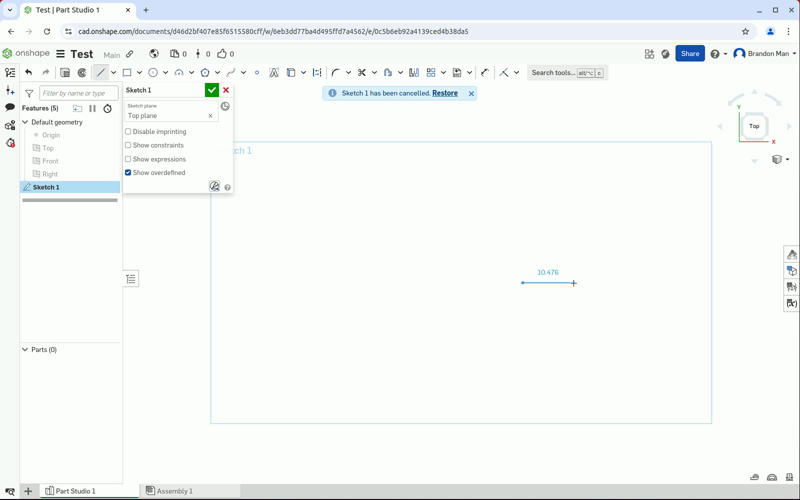
key(esc)
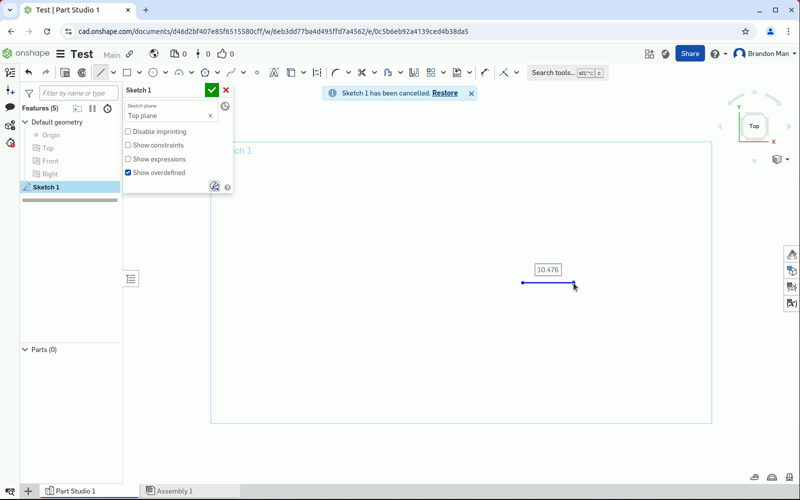
key(a)
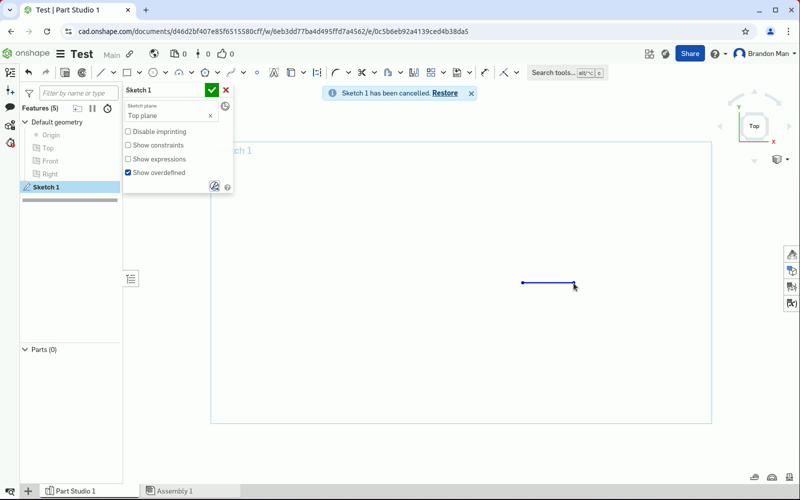
mouse_move(573, 282)
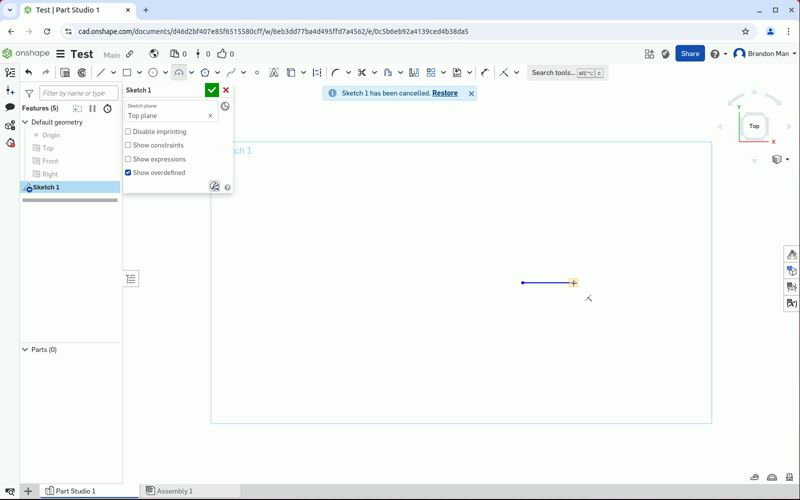
click(573, 282)
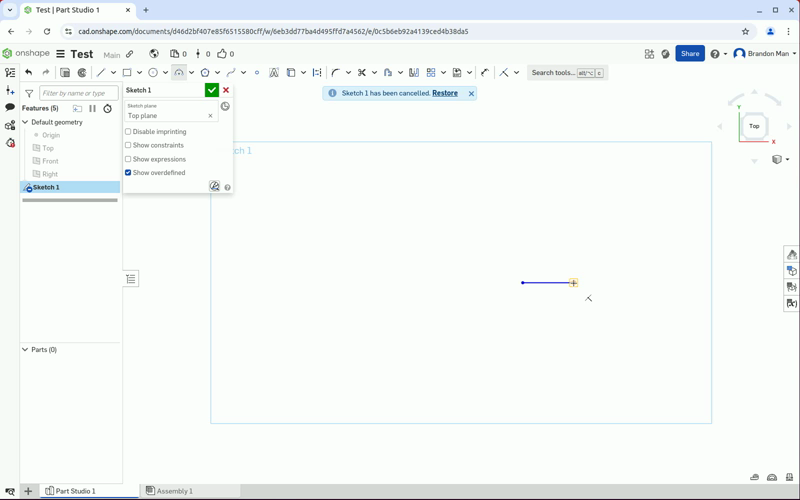
key_down(shift)
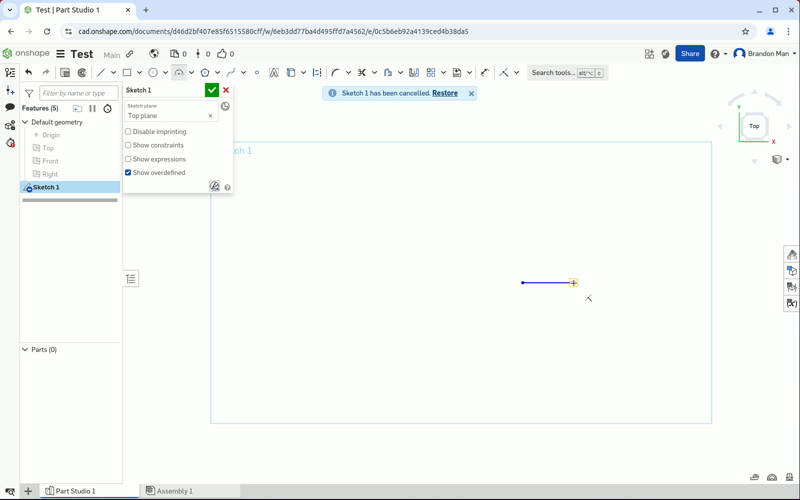
mouse_move(528, 237)
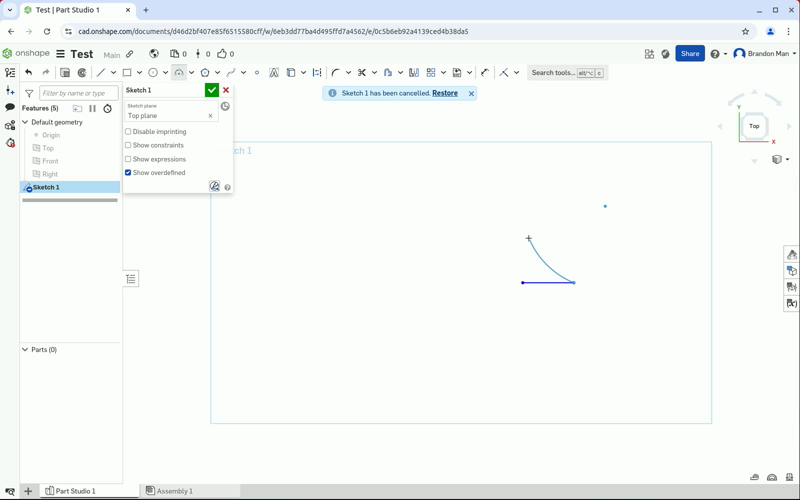
click(528, 237)
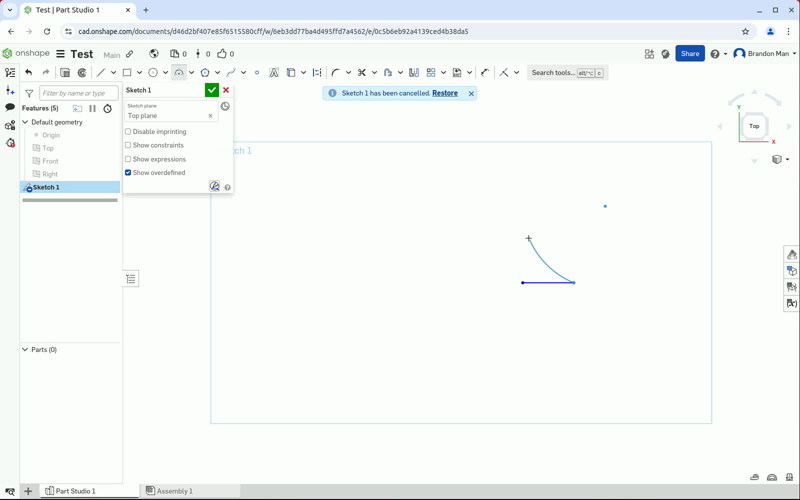
mouse_move(560, 251)
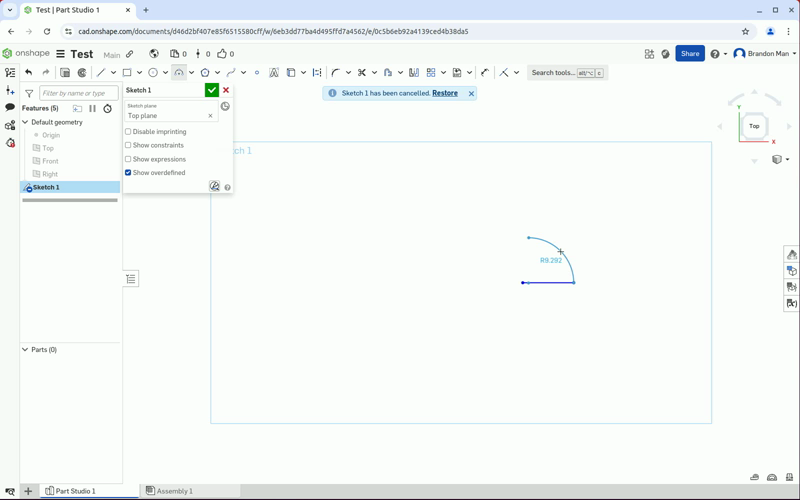
click(560, 251)
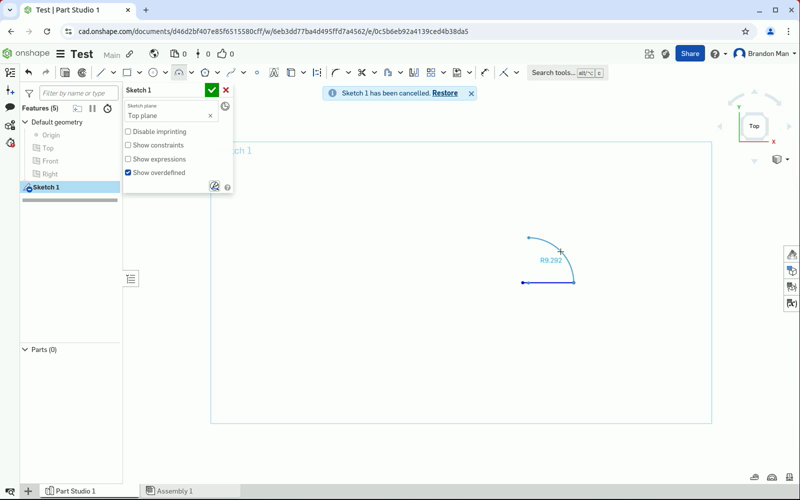
key_up(shift)
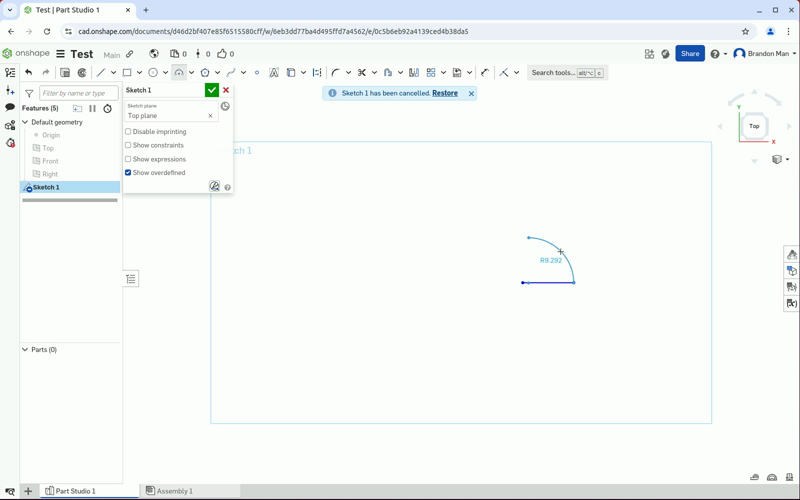
key(esc)
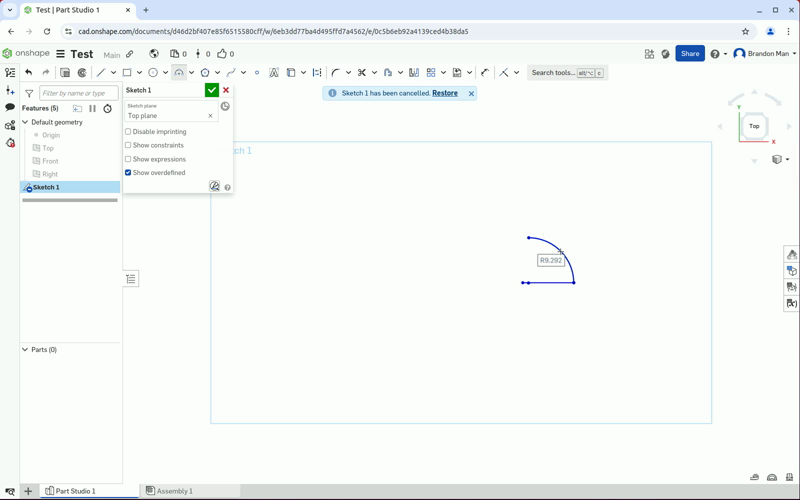
key(l)
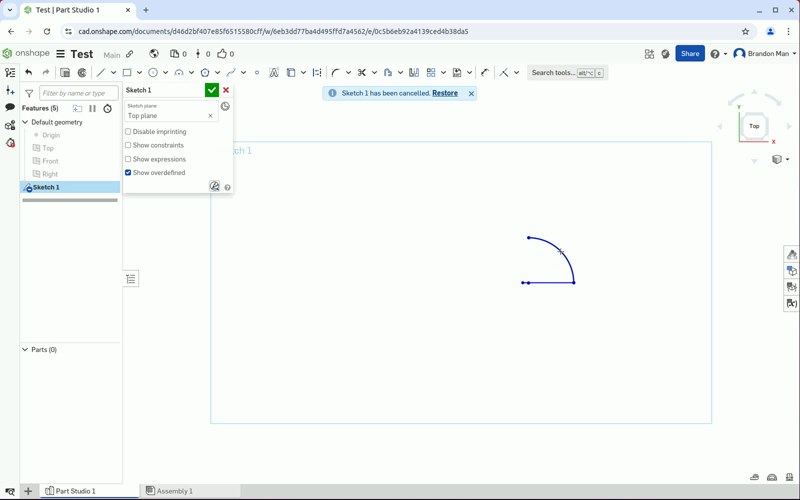
mouse_move(528, 237)
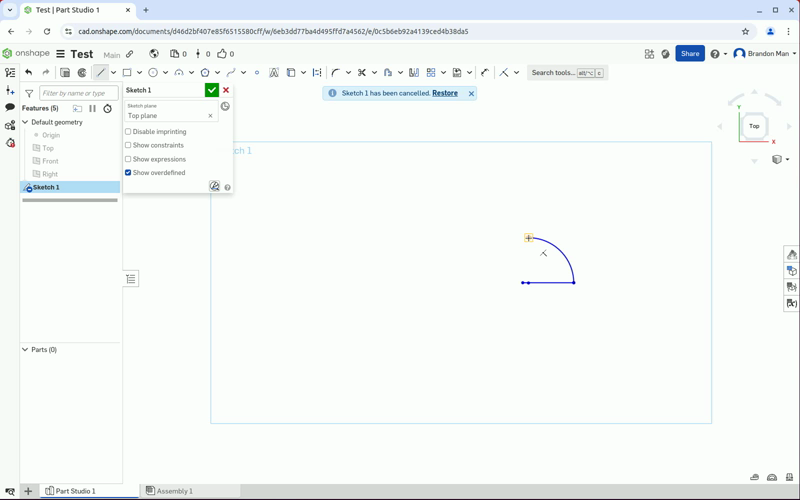
click(528, 237)
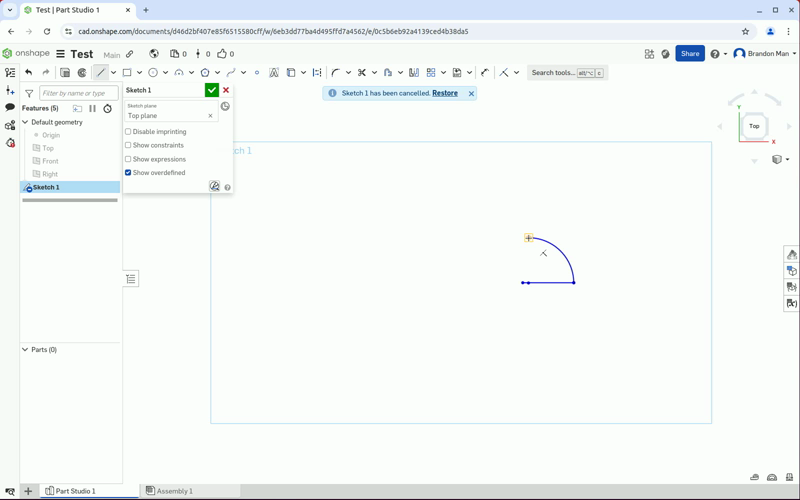
key_down(shift)
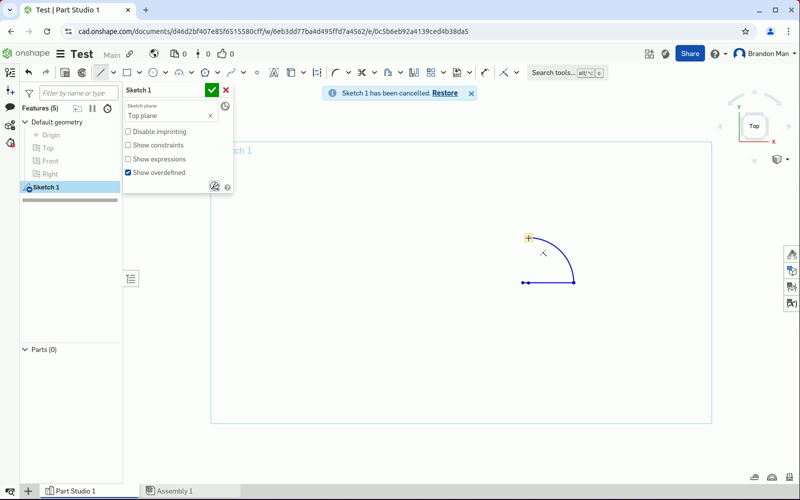
mouse_move(558, 237)
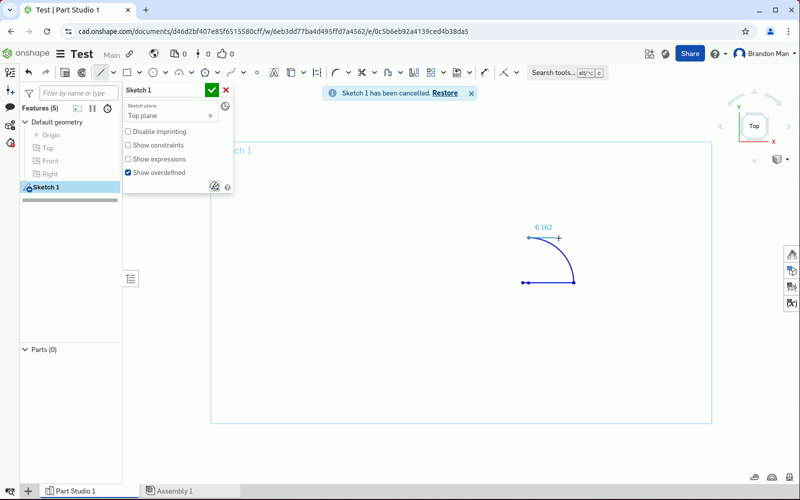
mouse_move(522, 237)
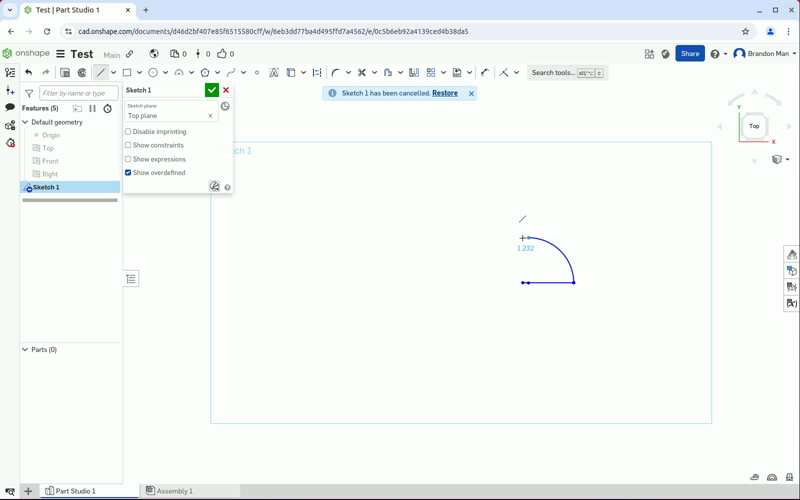
scroll(6)
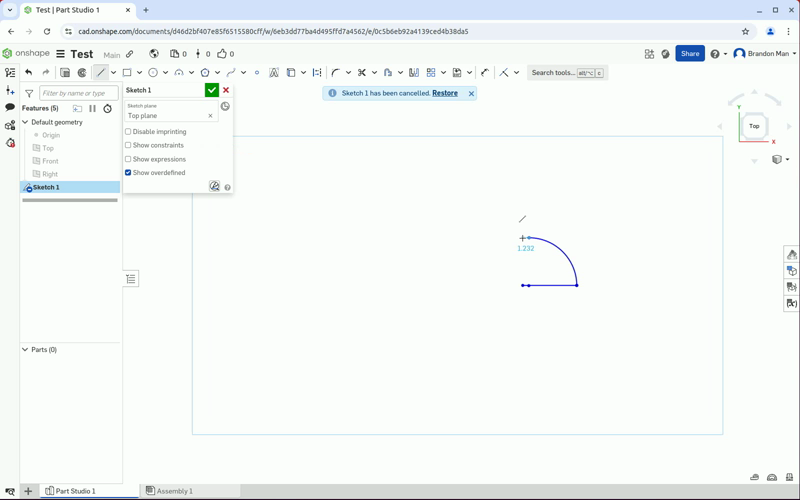
scroll(6)
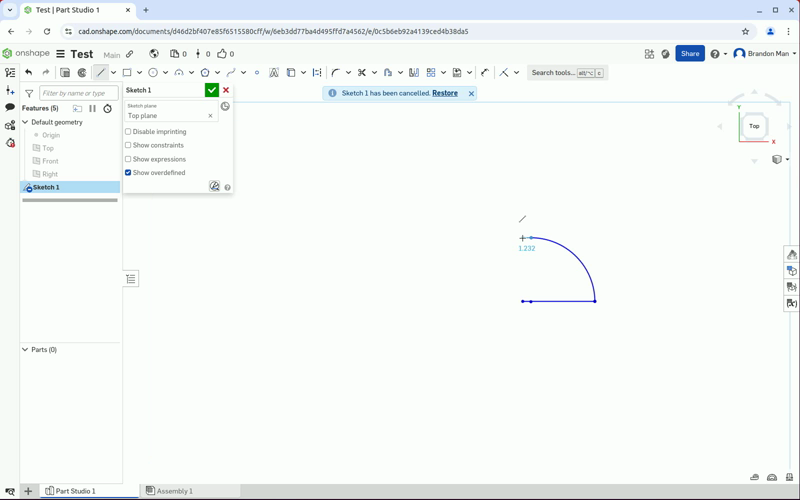
scroll(6)
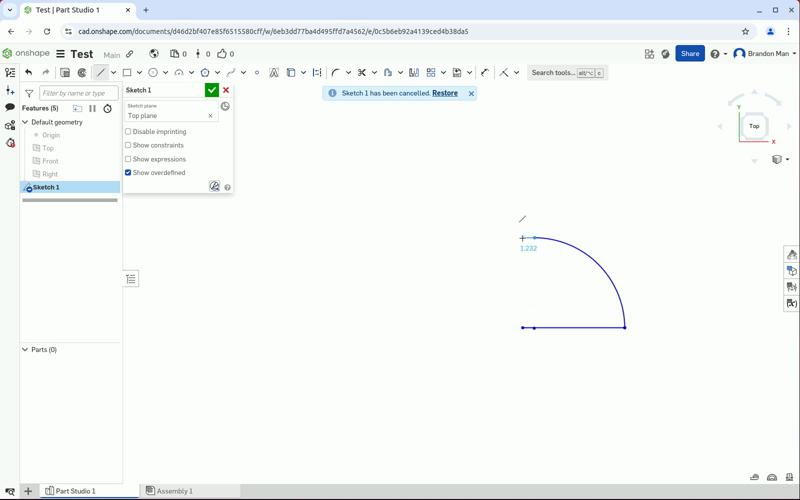
scroll(6)
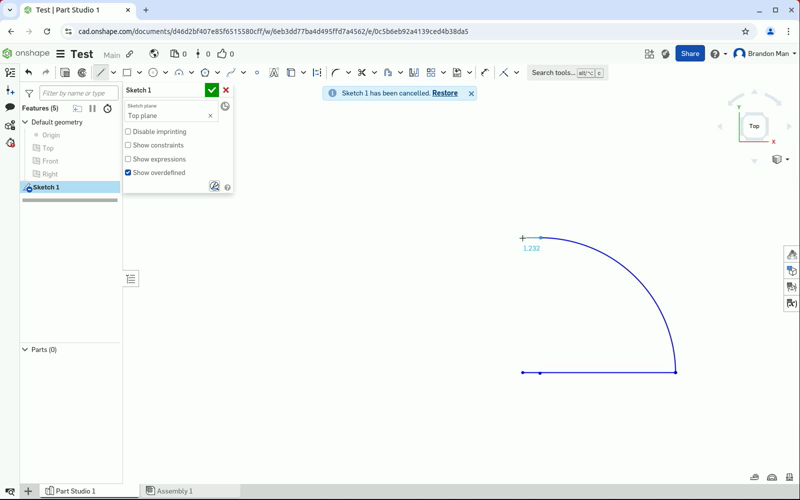
scroll(6)
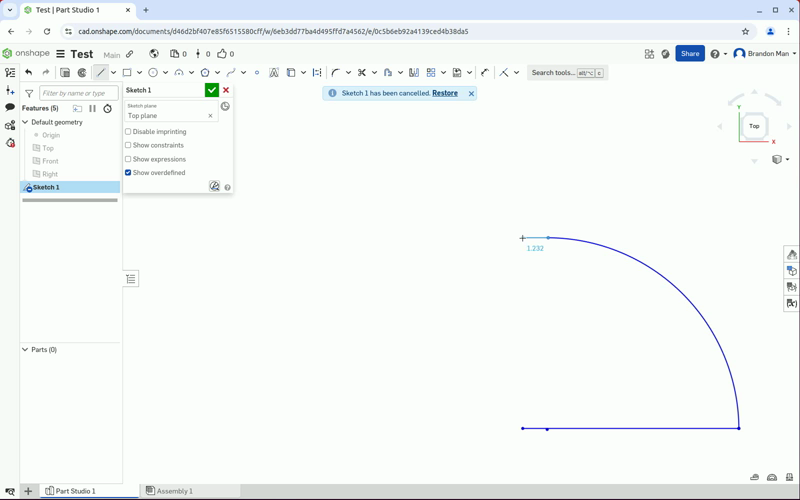
scroll(6)
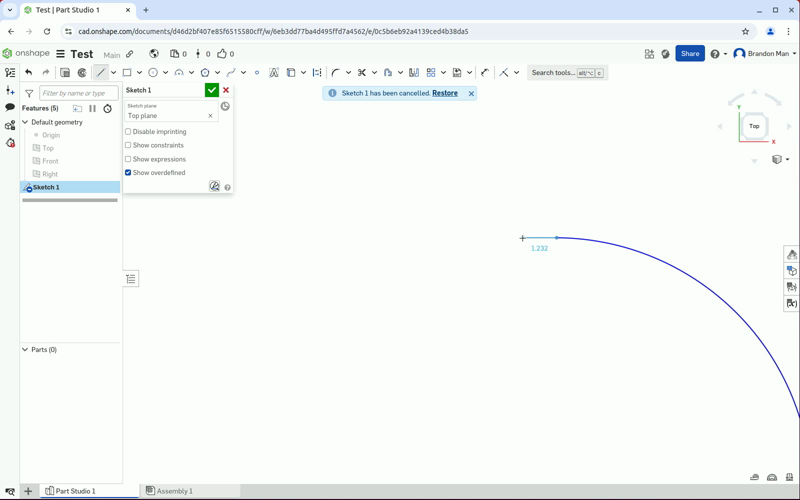
scroll(6)
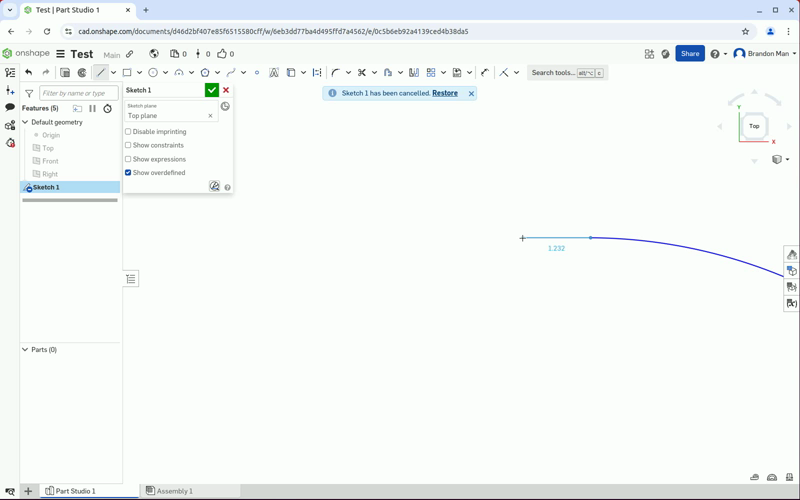
click(522, 237)
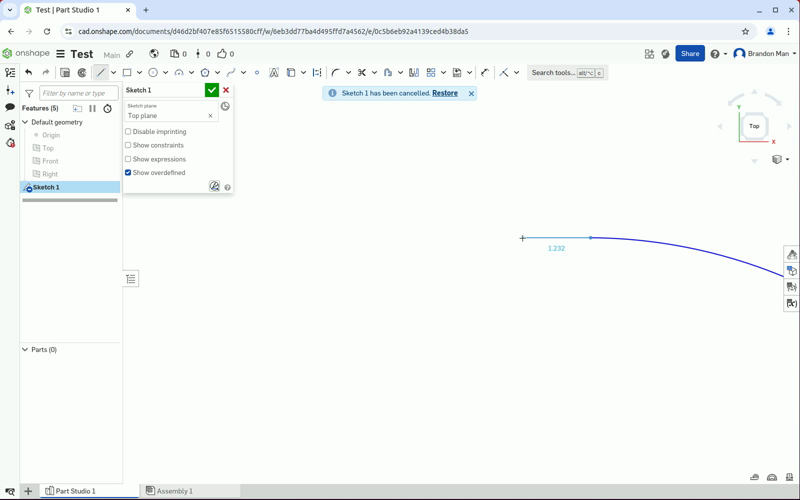
scroll(-6)
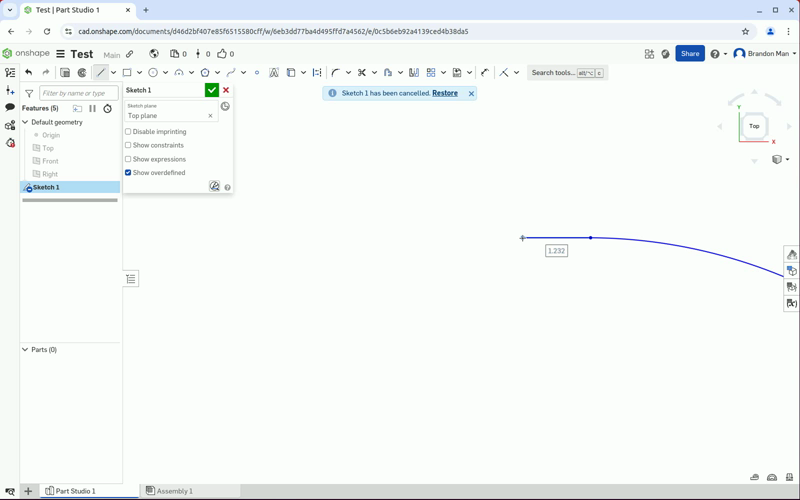
scroll(-6)
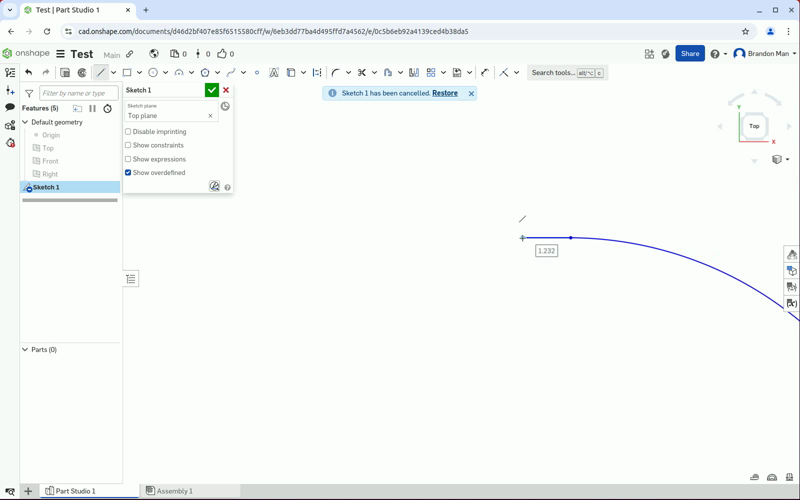
scroll(-6)
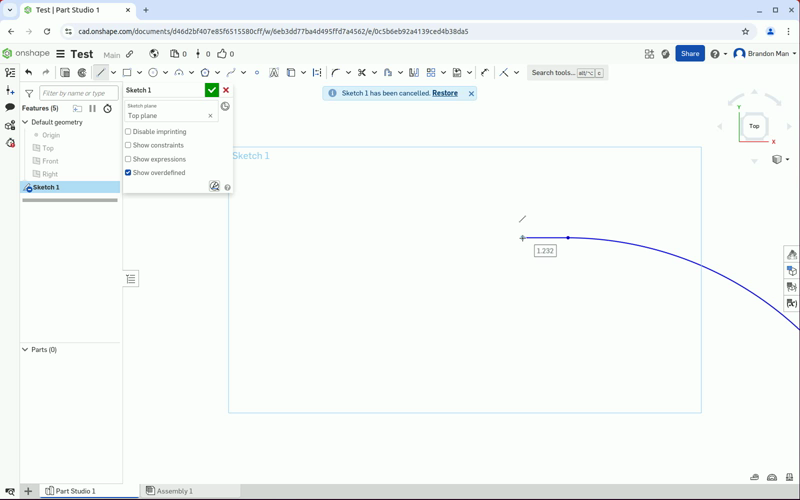
scroll(-6)
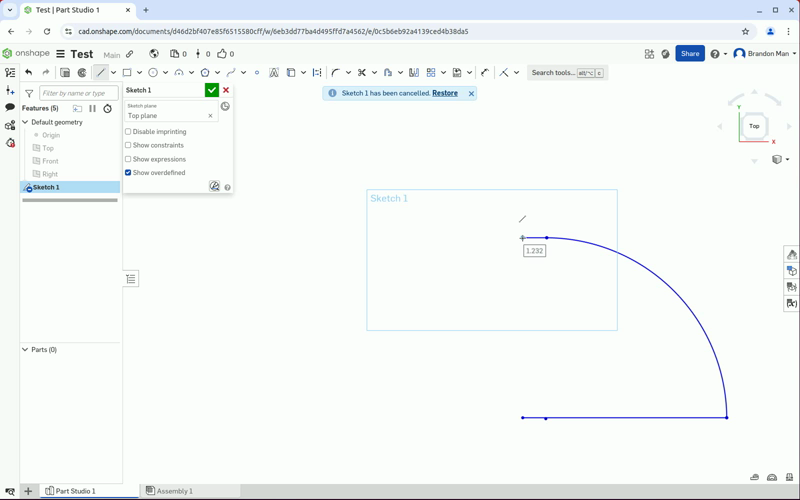
scroll(-6)
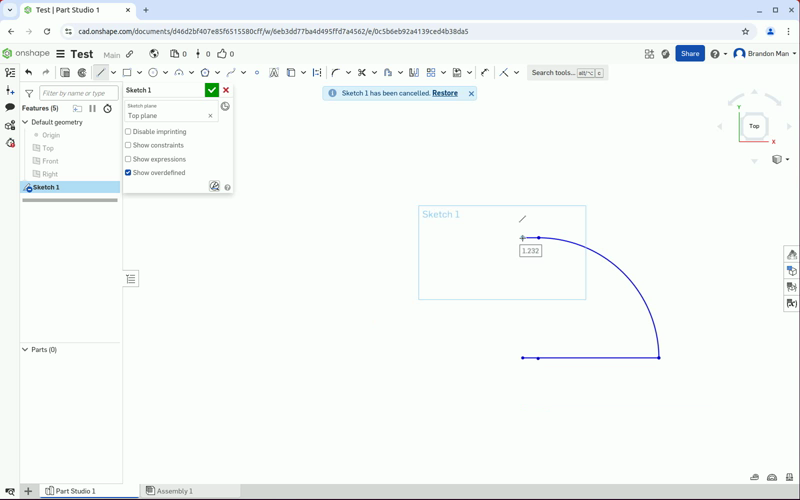
scroll(-6)
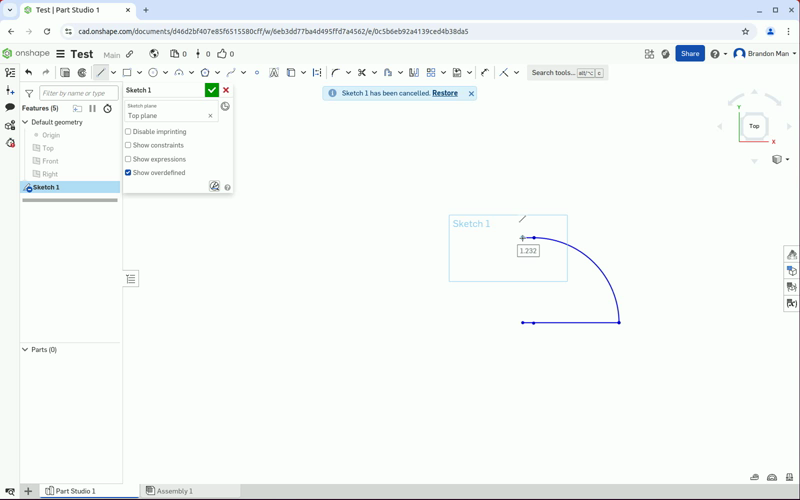
scroll(-6)
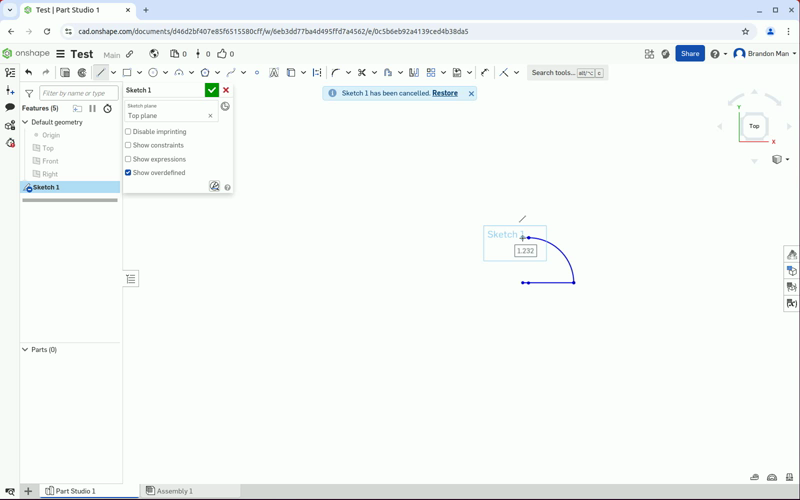
key_up(shift)
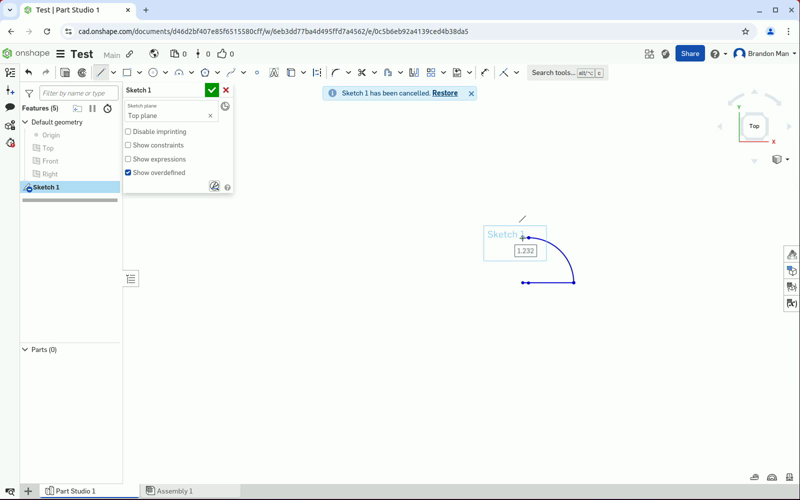
mouse_move(552, 237)
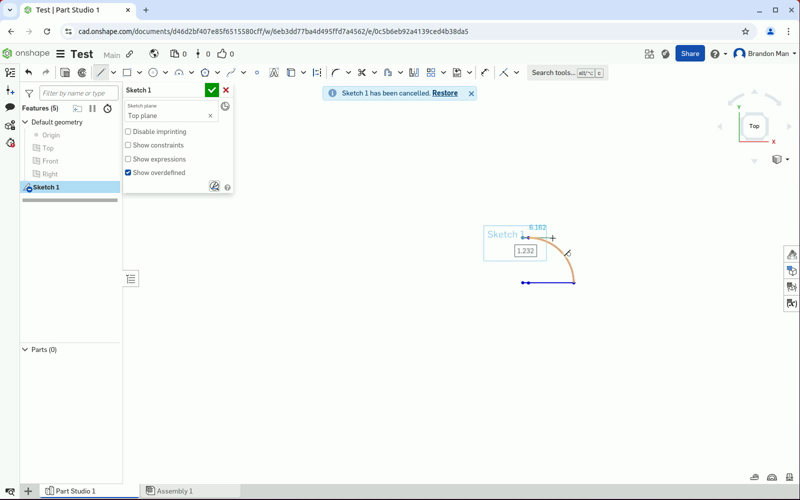
key_down(shift)
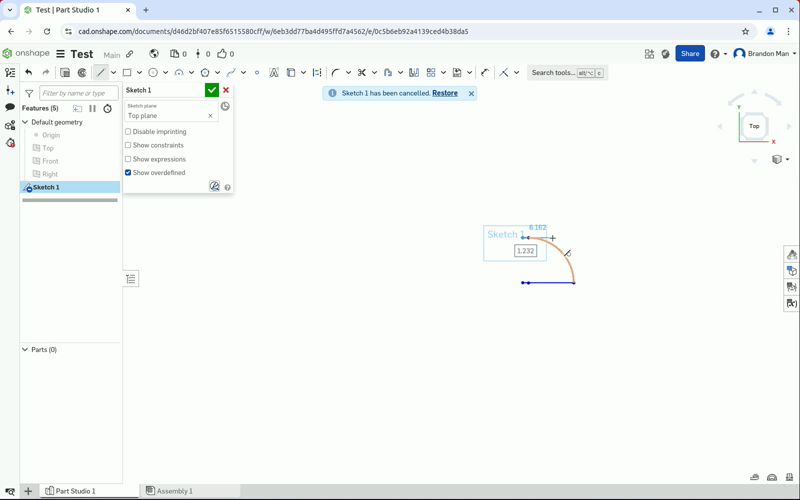
mouse_move(522, 282)
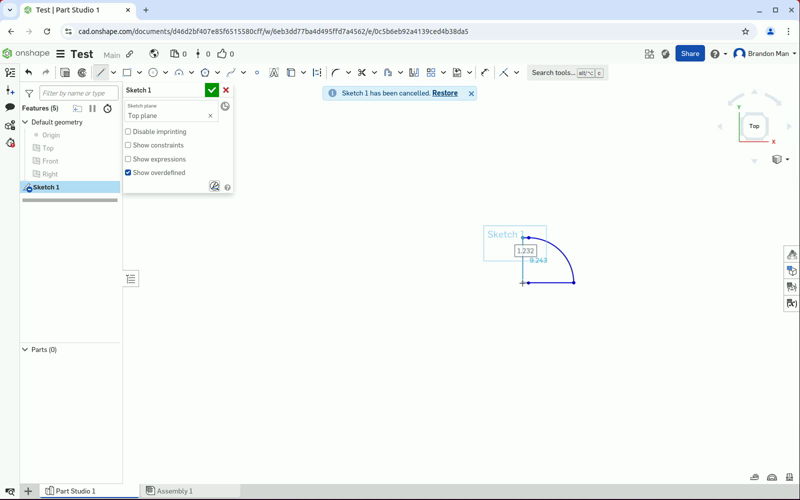
key_up(shift)
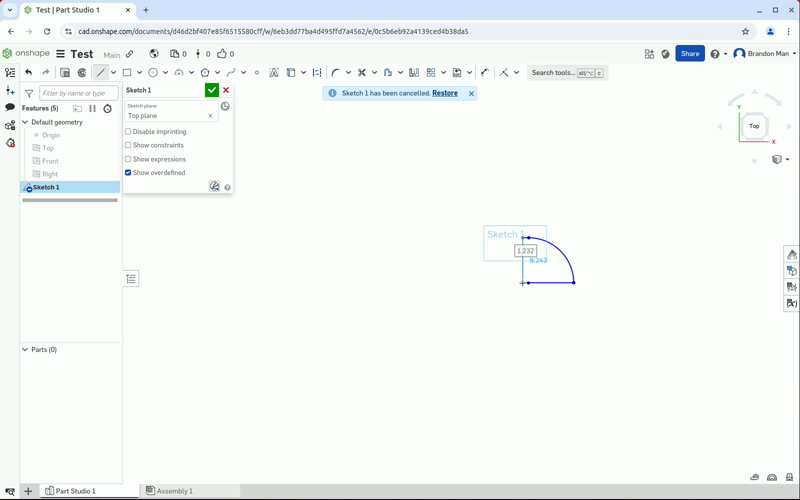
click(522, 282)
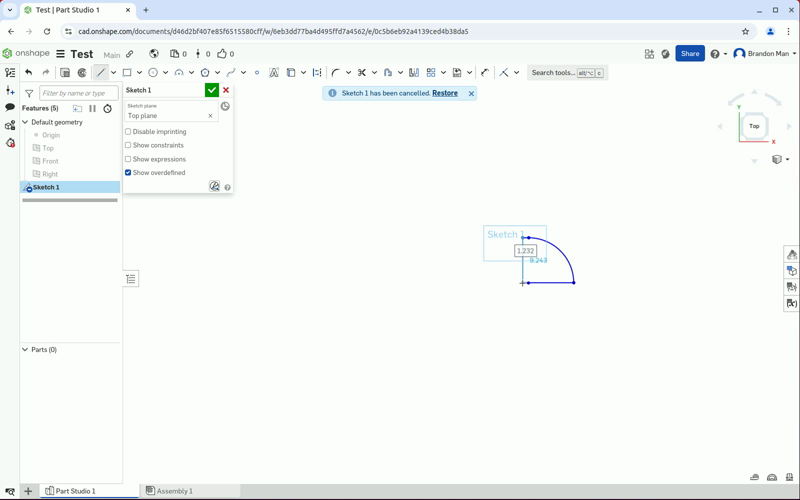
key(esc)
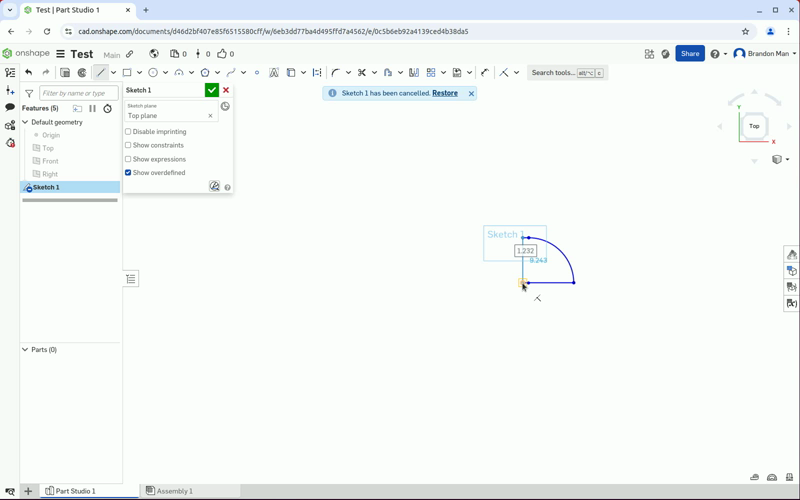
mouse_move(553, 264)
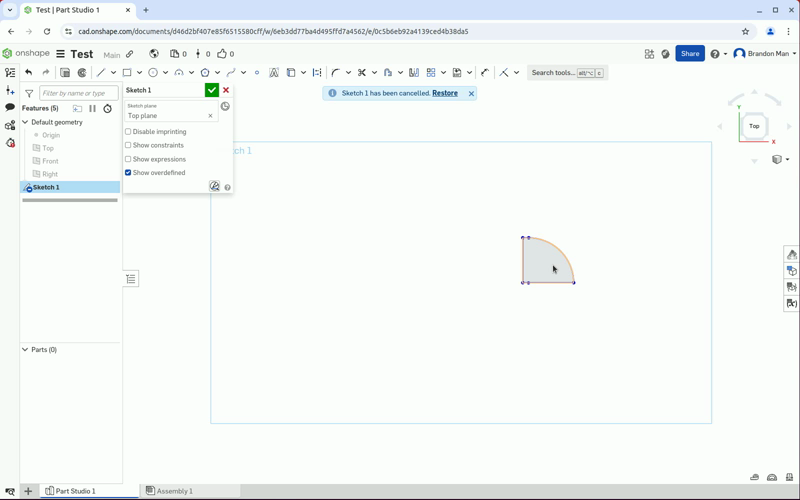
click(553, 264)
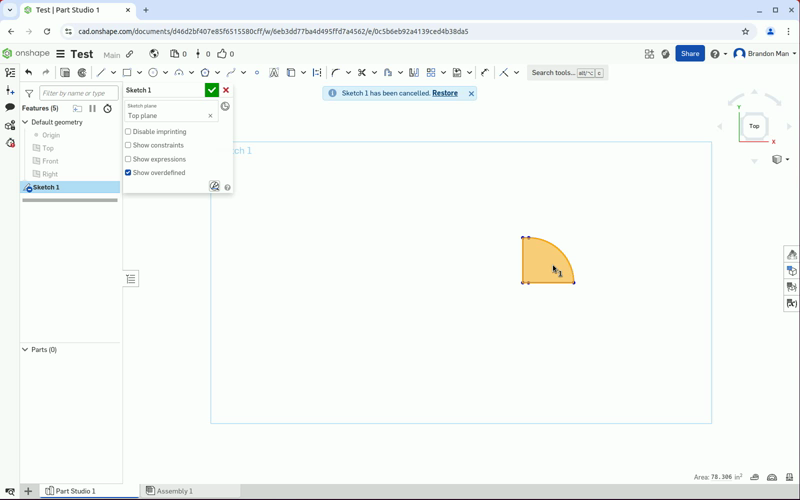
mouse_move(73, 352)
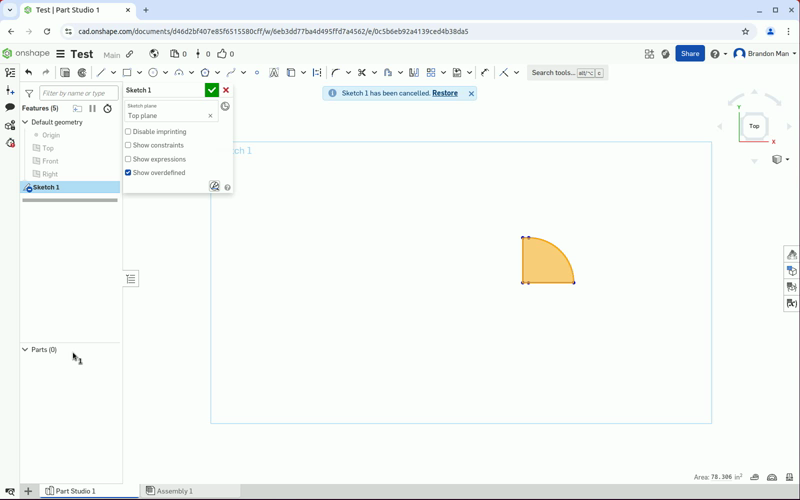
key(shift+y)
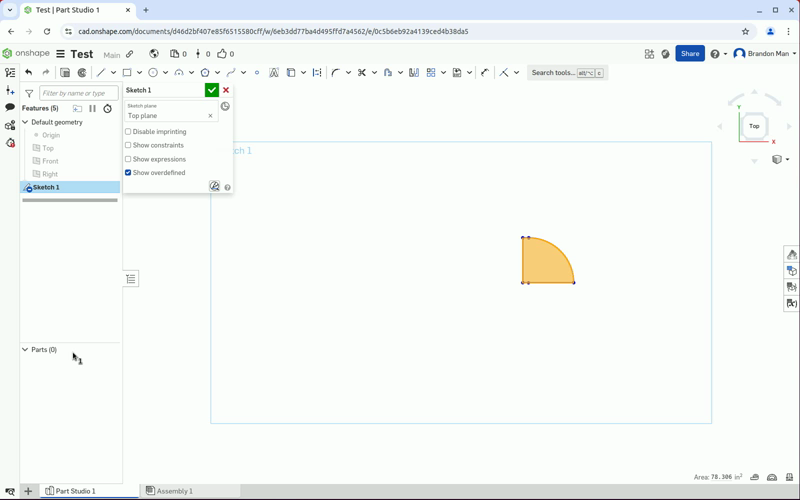
key(shift+e)
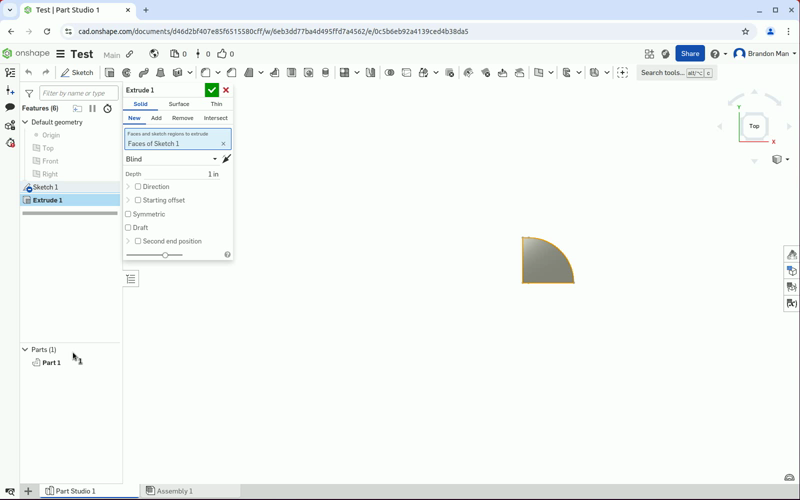
mouse_move(143, 106)
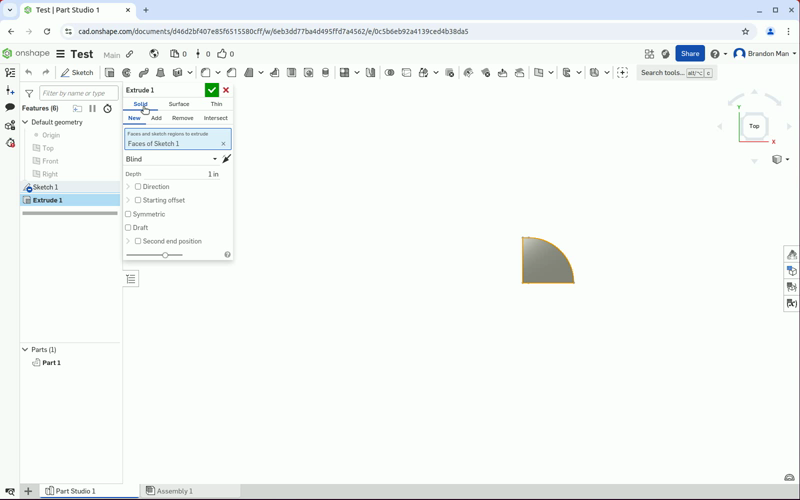
click(143, 106)
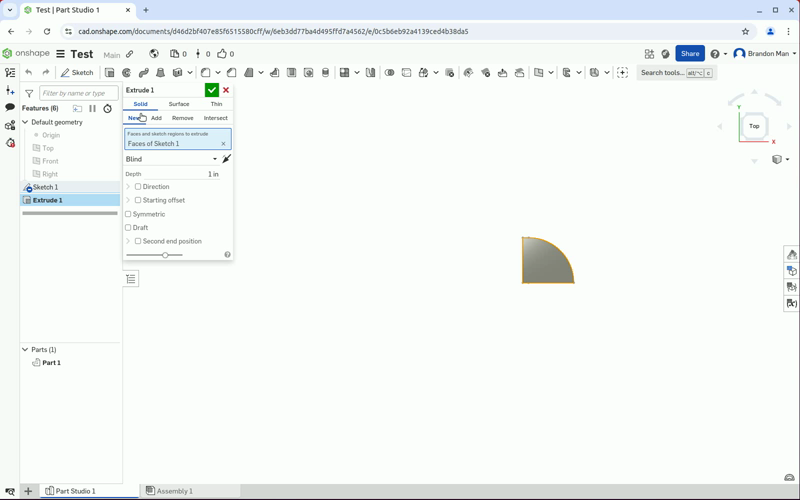
mouse_move(137, 120)
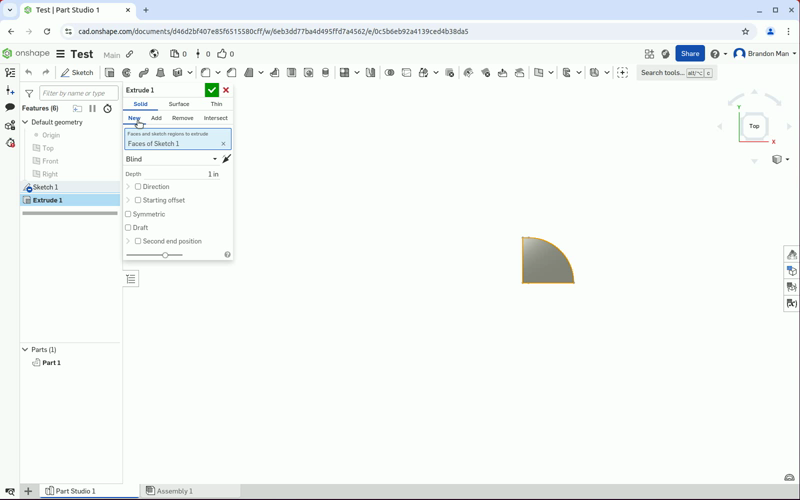
click(137, 120)
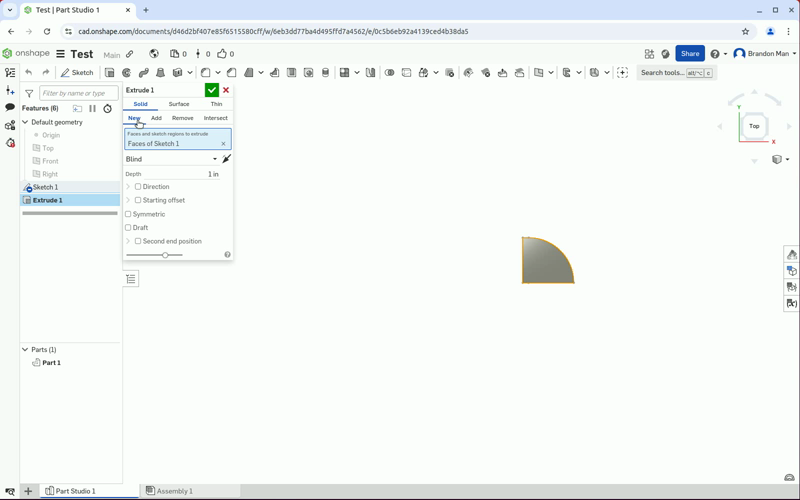
key(tab, 4)
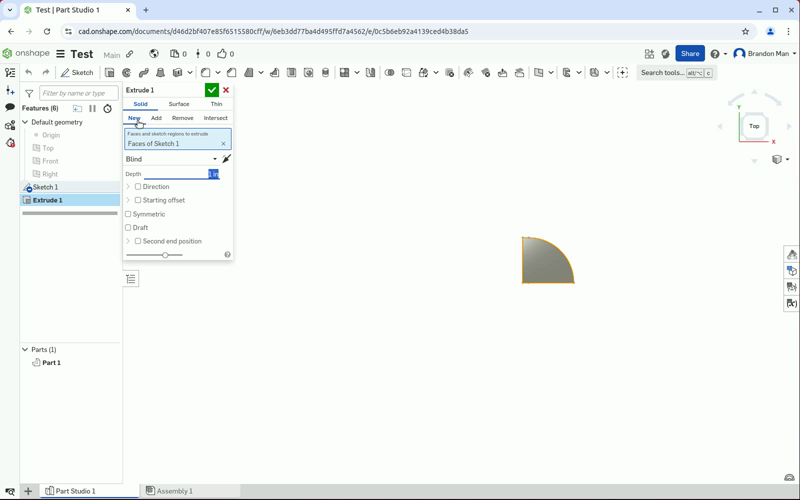
text(2.407)
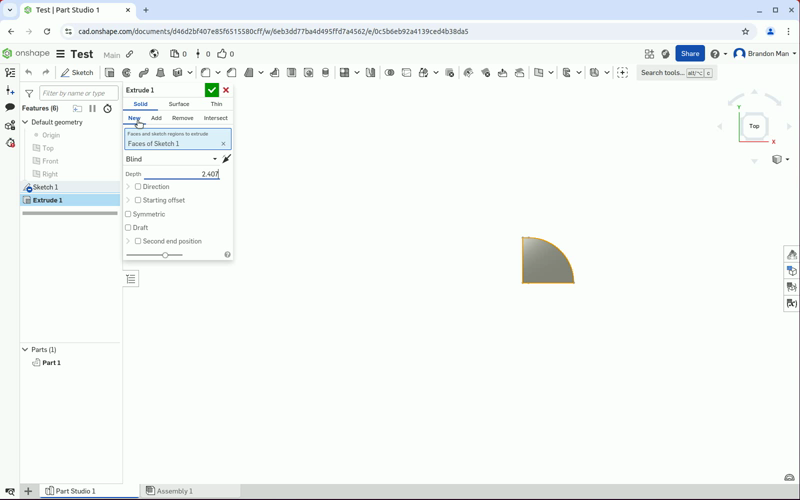
key(enter)
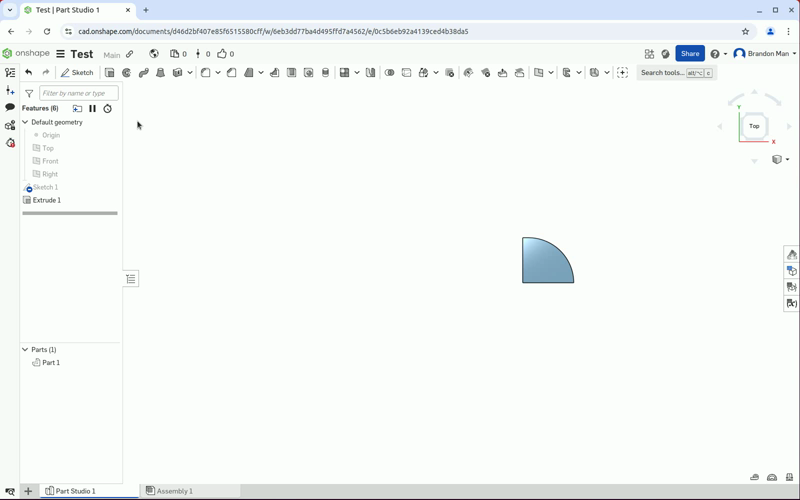
key(shift+h)
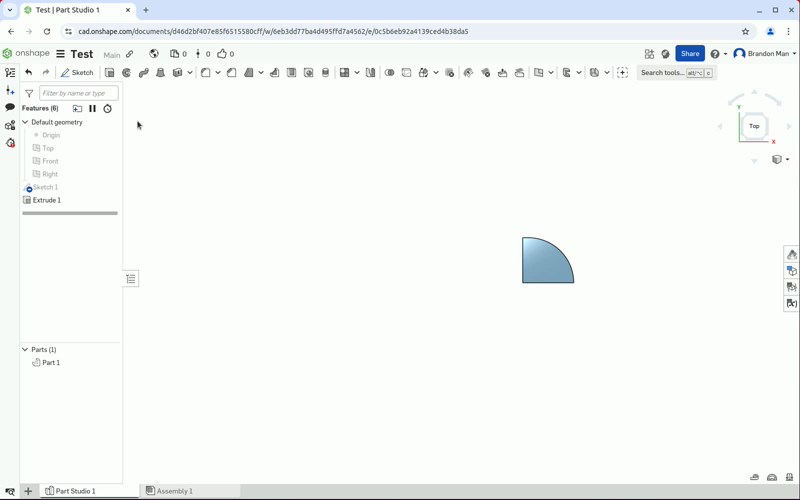
key(shift+h)
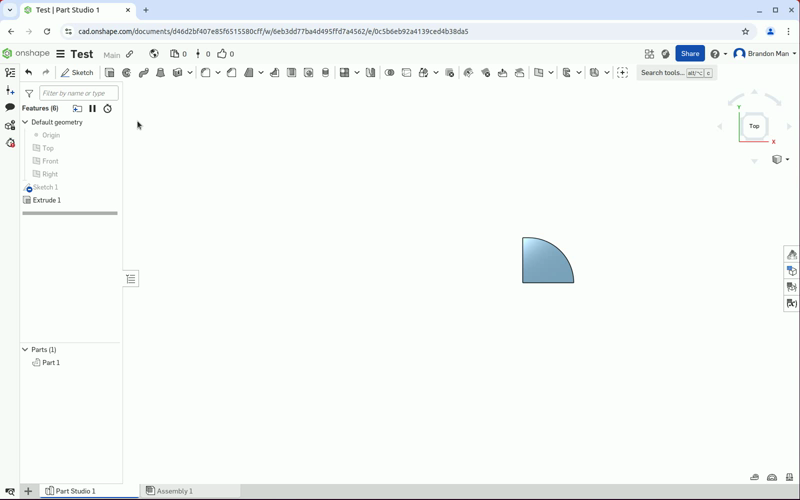
mouse_move(73, 189)
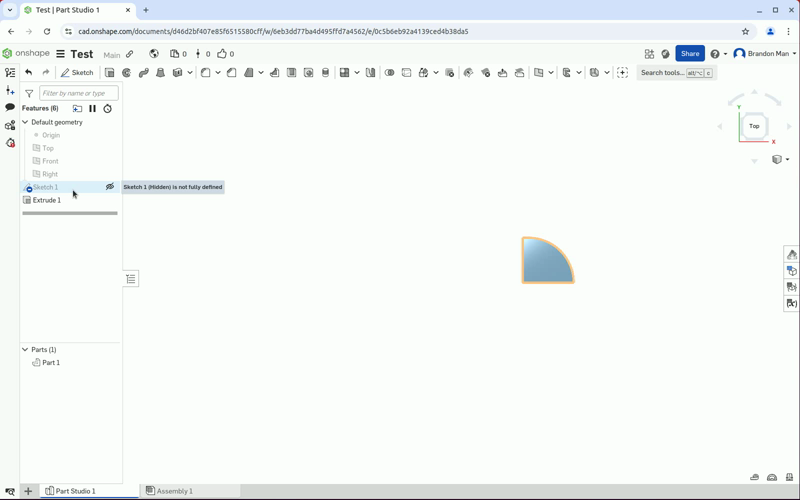
click(73, 189)
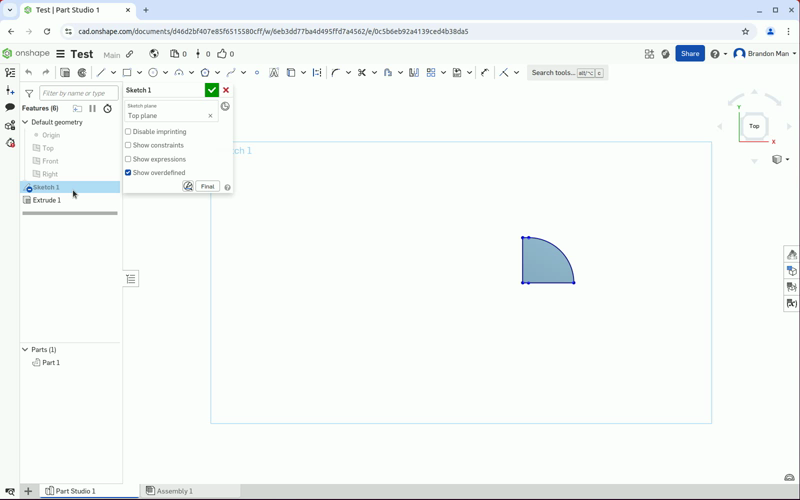
mouse_move(229, 92)
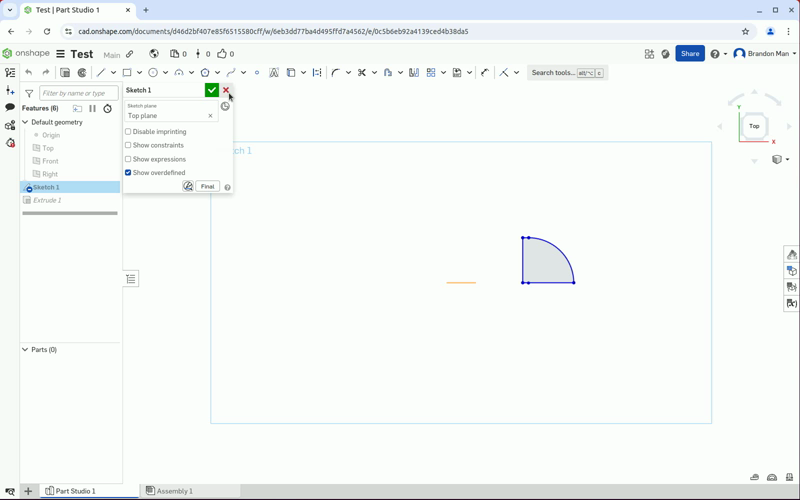
click(229, 92)
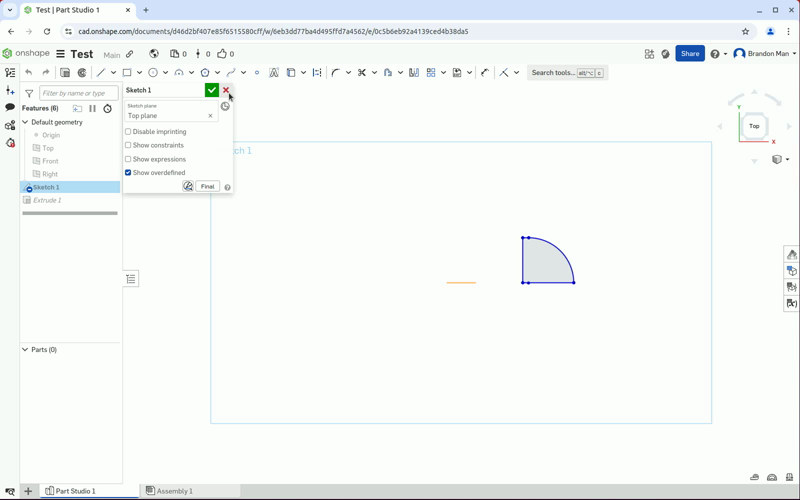
key(shift+s)
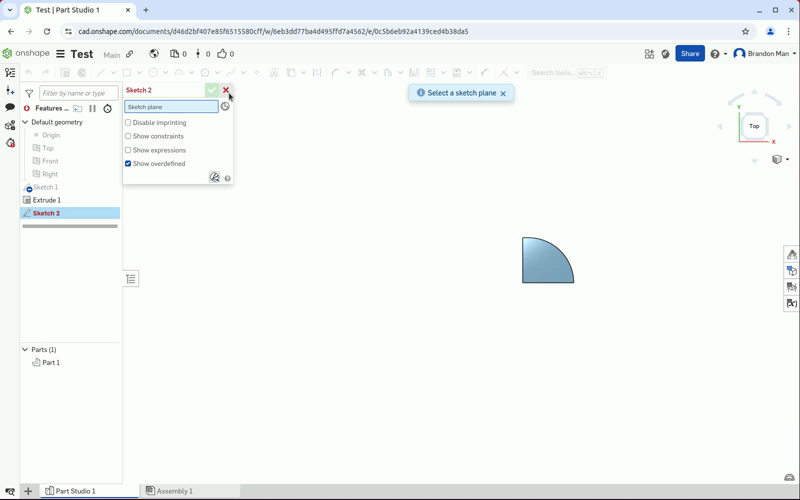
mouse_move(73, 150)
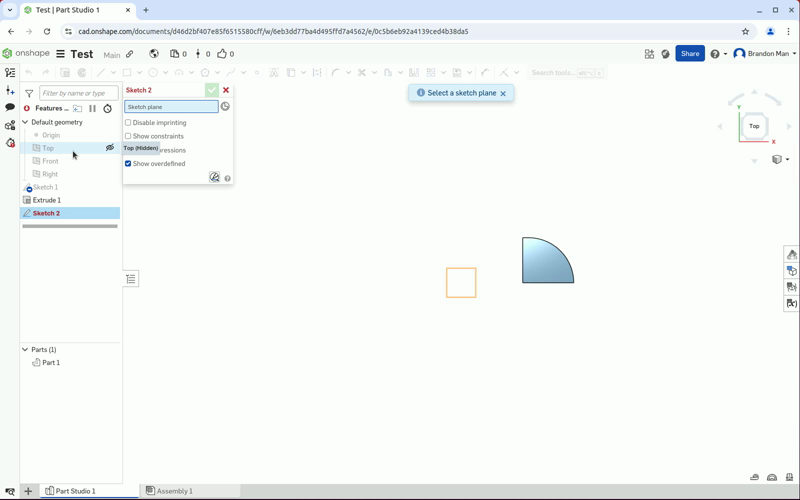
click(73, 150)
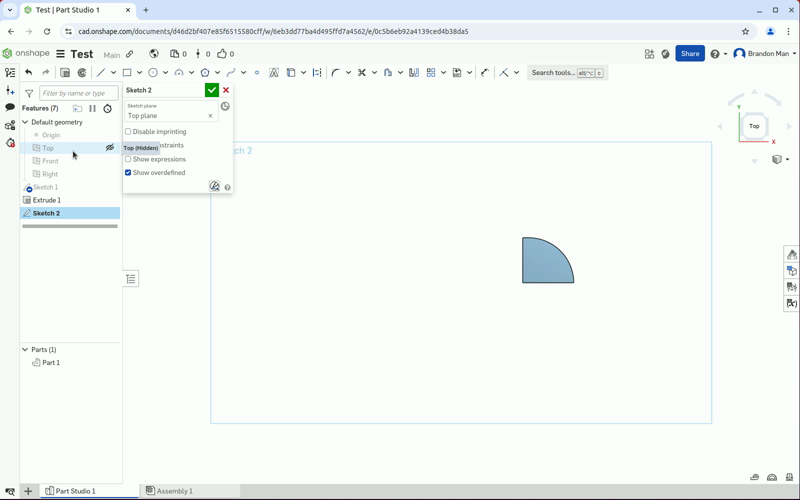
mouse_move(73, 352)
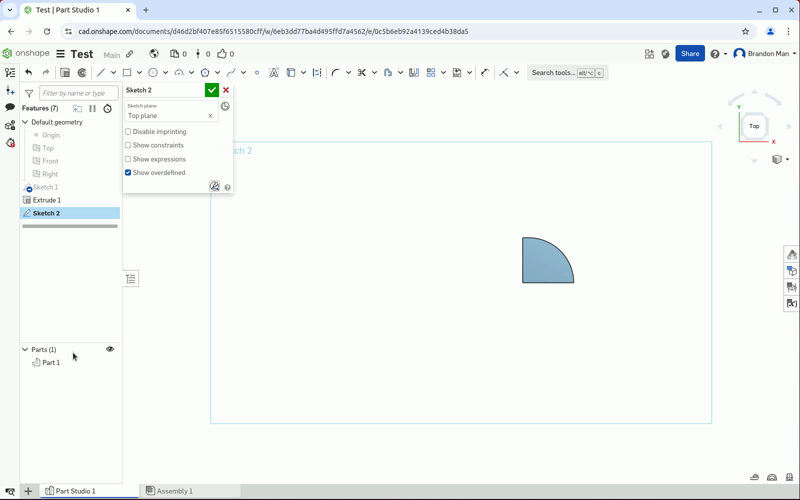
key(y)
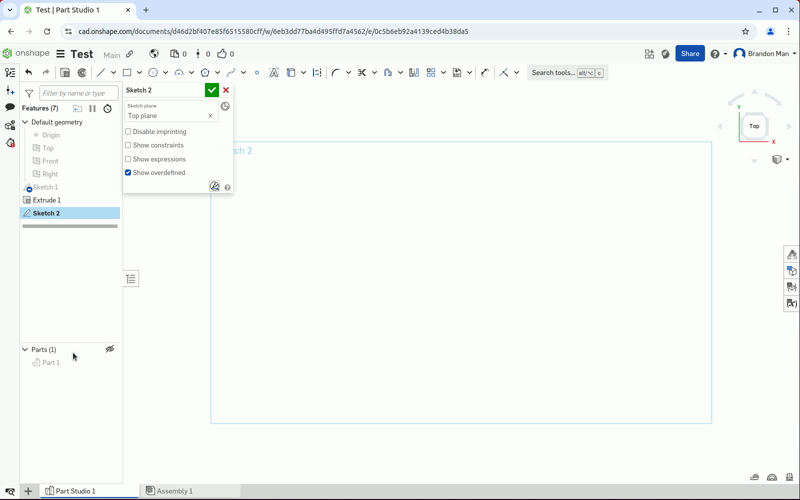
key(l)
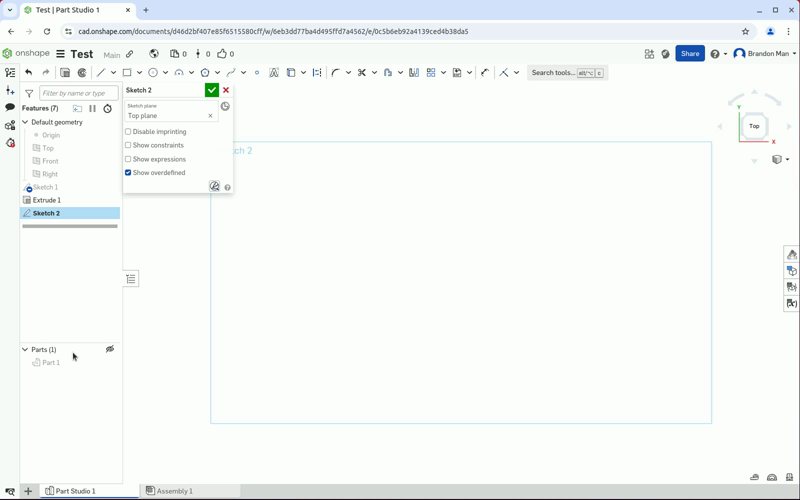
key_down(shift)
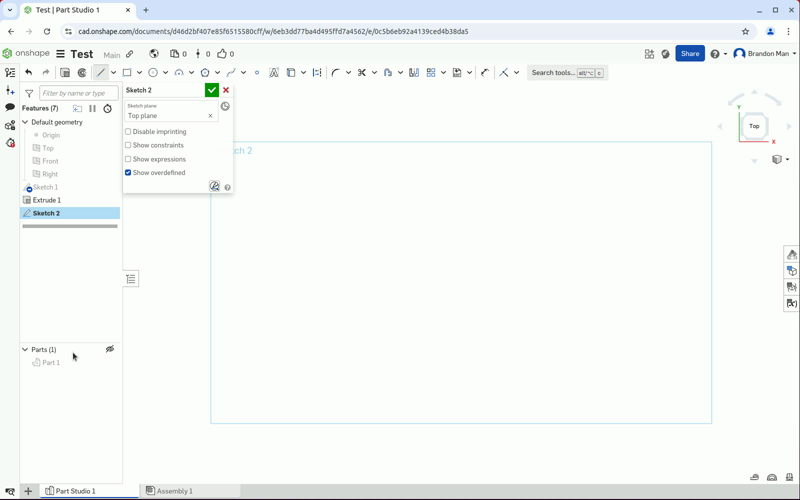
mouse_move(460, 282)
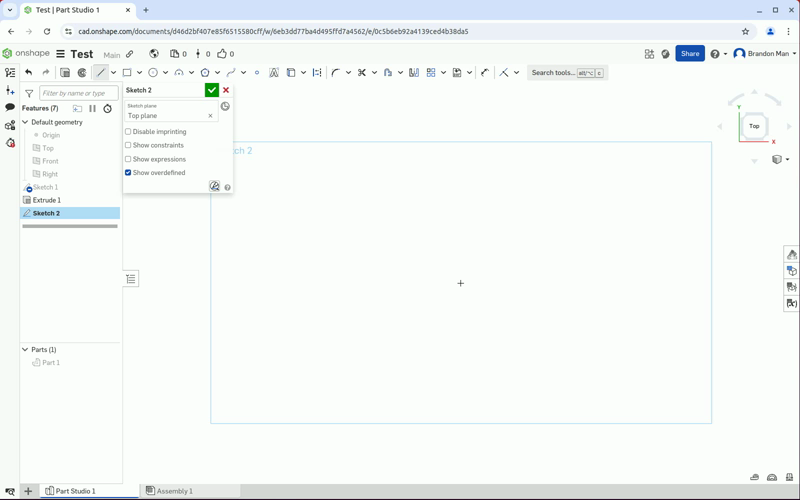
click(460, 282)
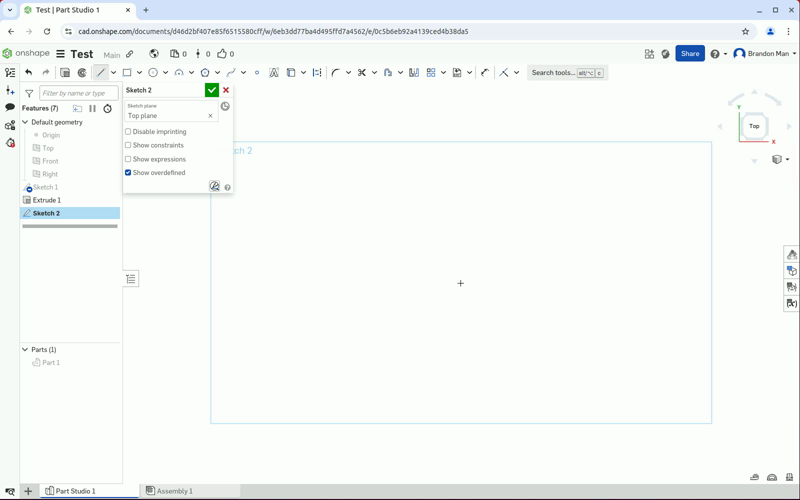
key_up(shift)
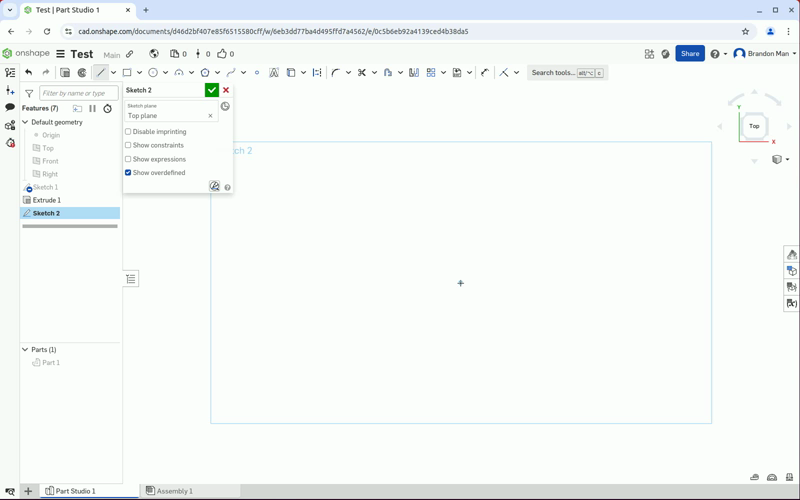
key_down(shift)
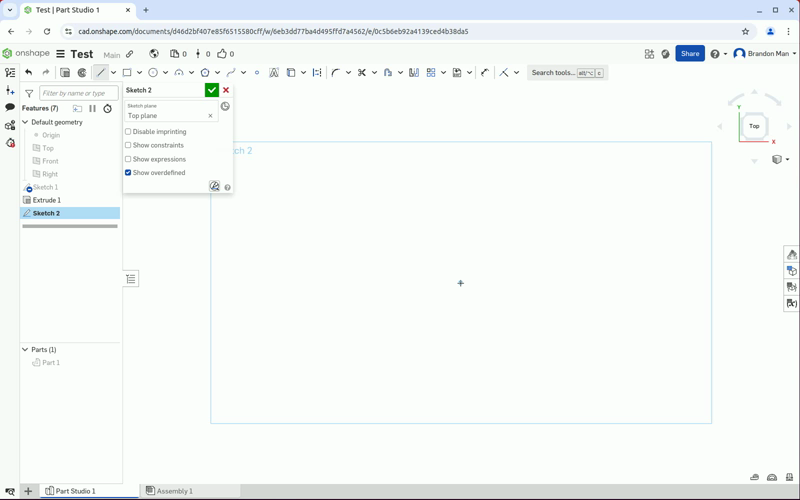
mouse_move(490, 282)
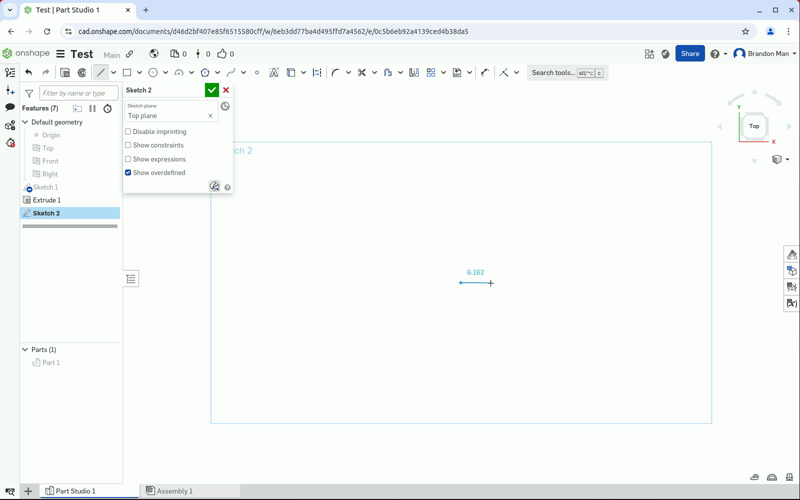
mouse_move(511, 282)
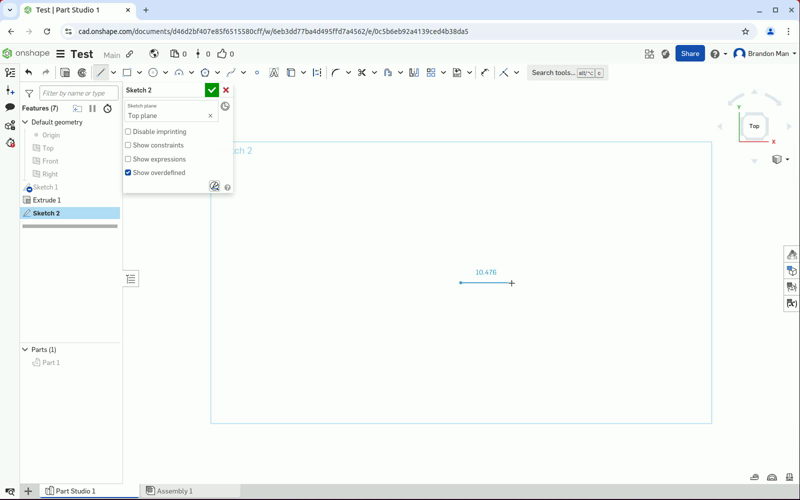
click(511, 282)
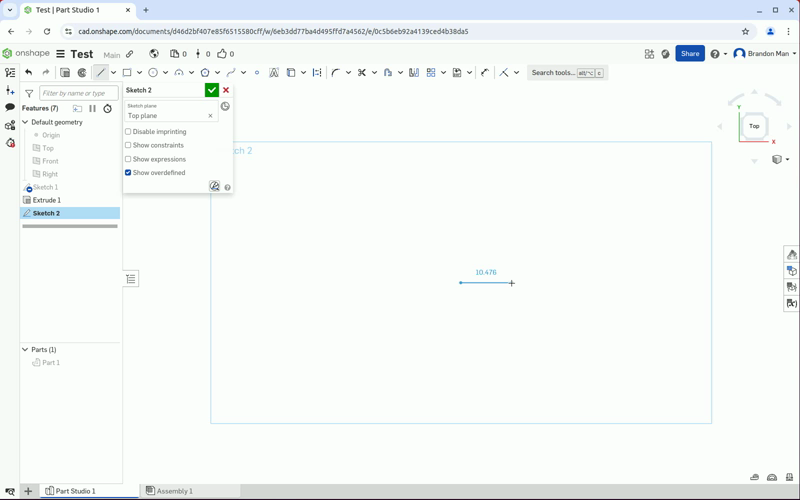
key_up(shift)
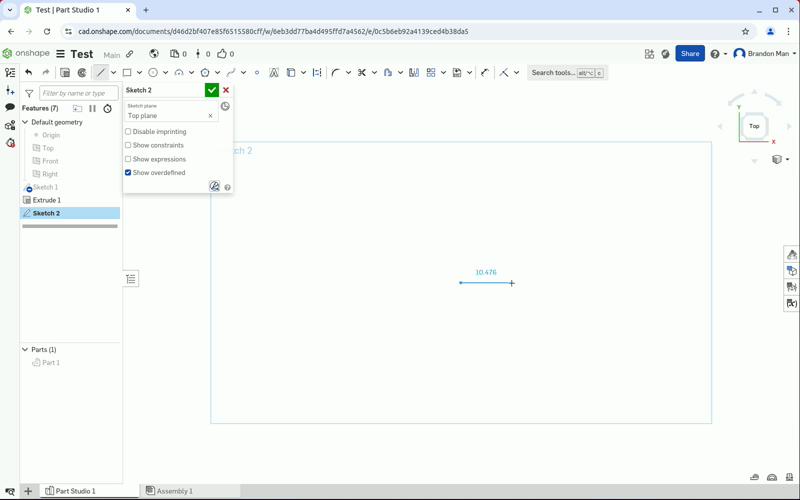
key_down(shift)
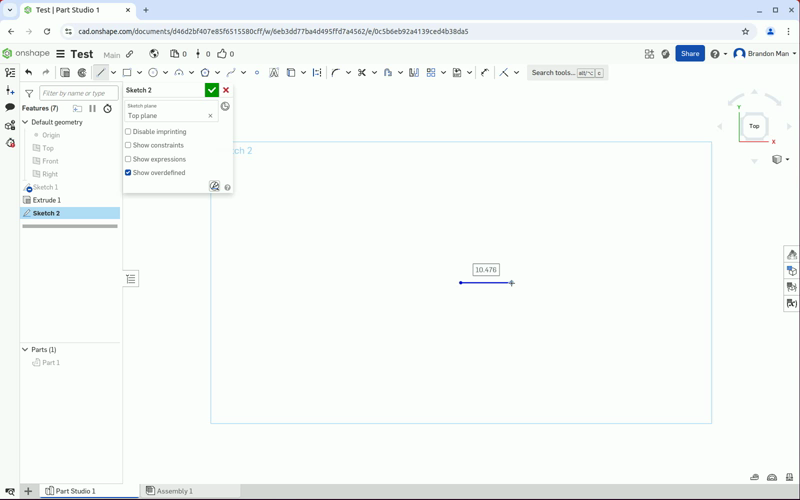
mouse_move(541, 282)
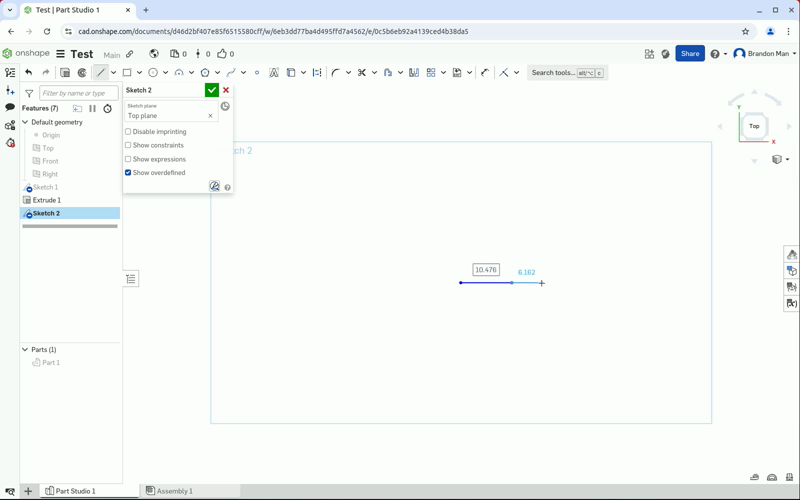
mouse_move(511, 237)
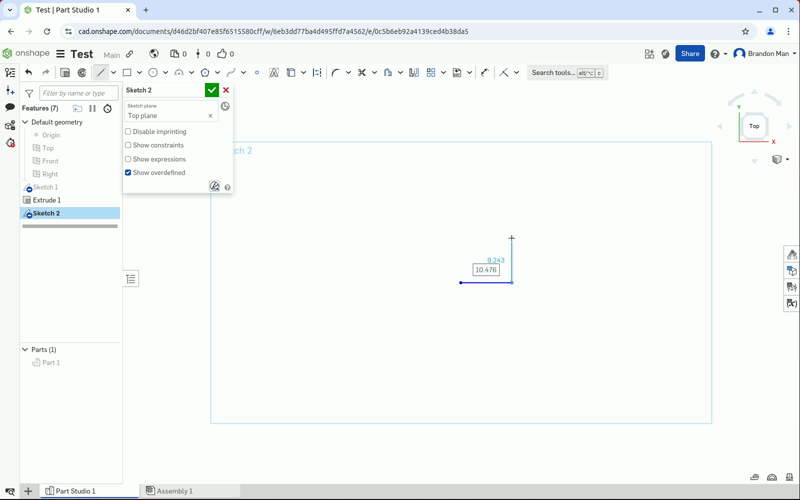
click(511, 237)
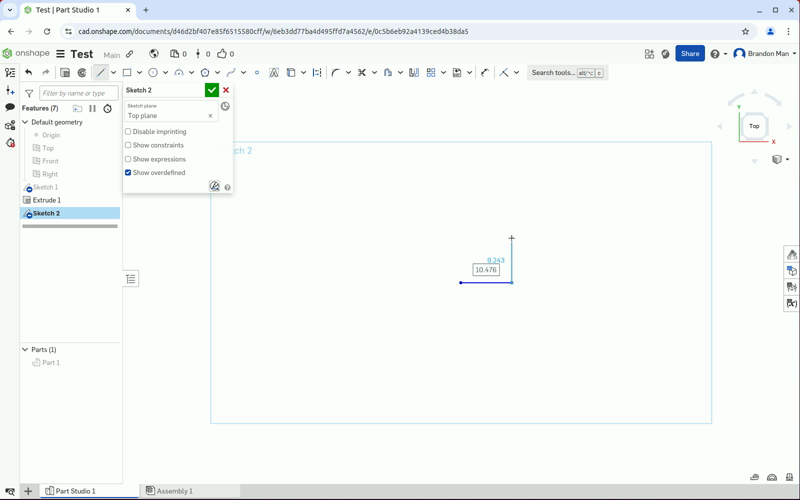
key_up(shift)
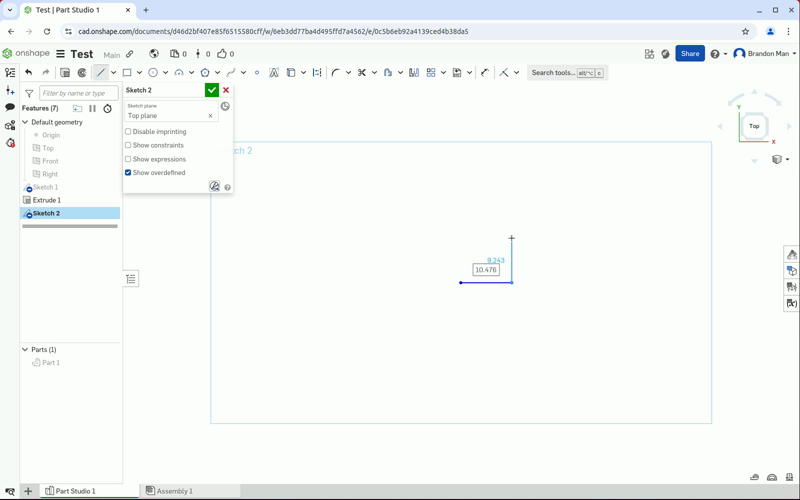
key_down(shift)
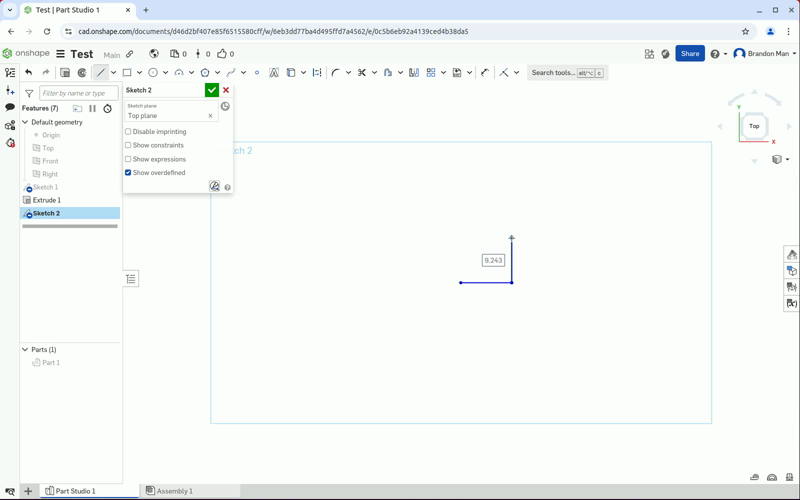
mouse_move(541, 237)
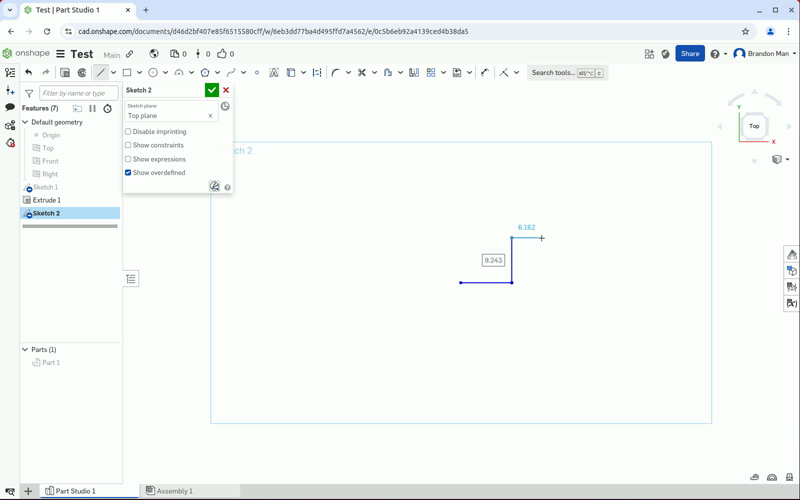
mouse_move(505, 237)
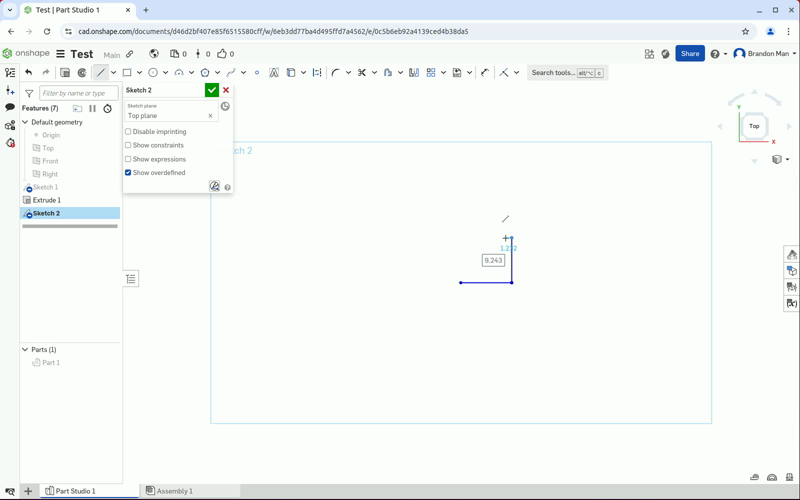
scroll(6)
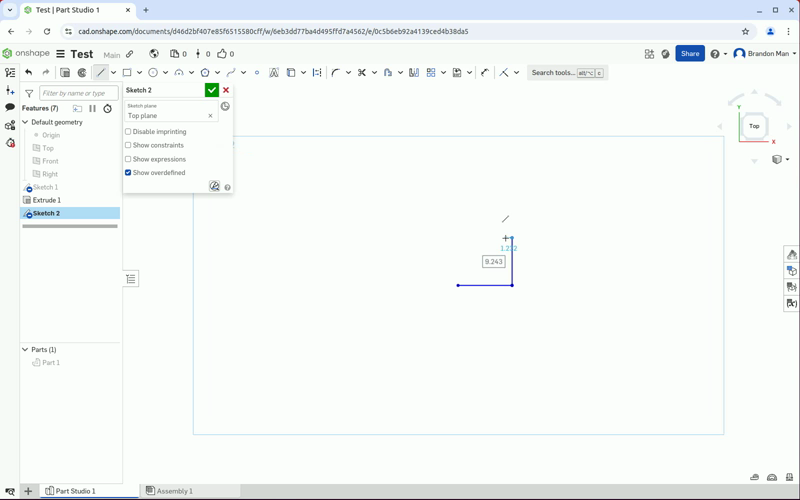
scroll(6)
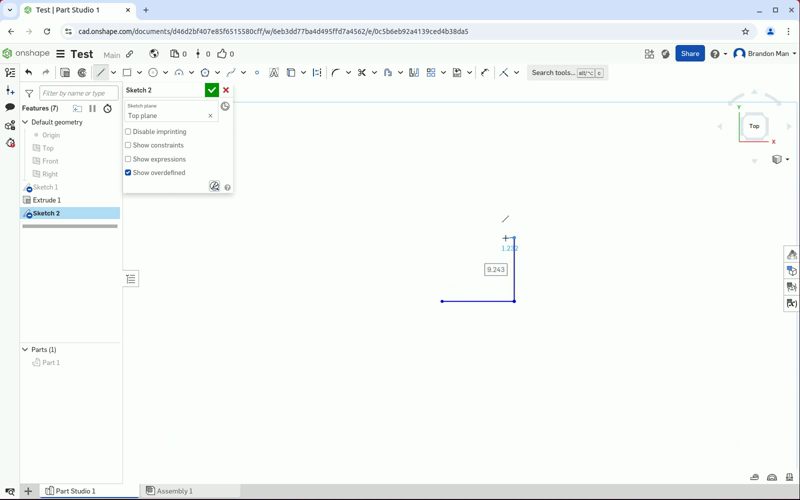
scroll(6)
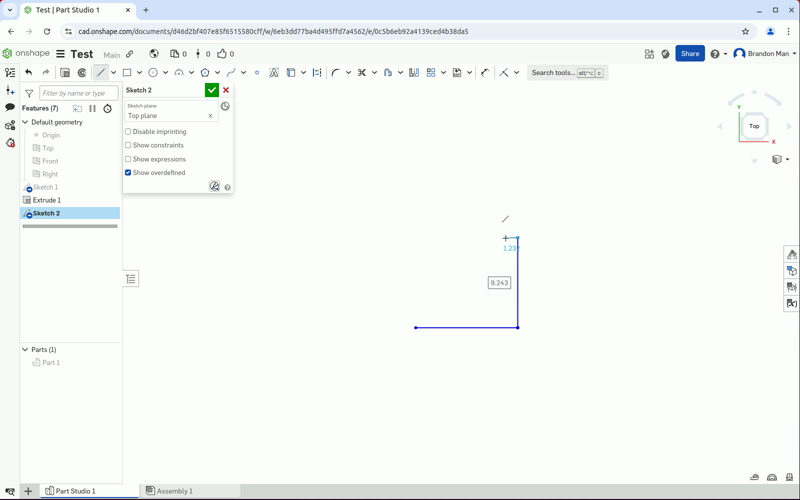
scroll(6)
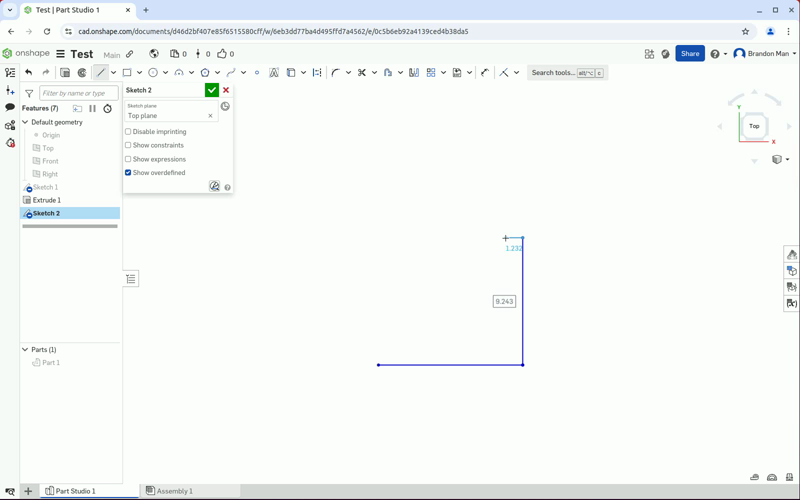
scroll(6)
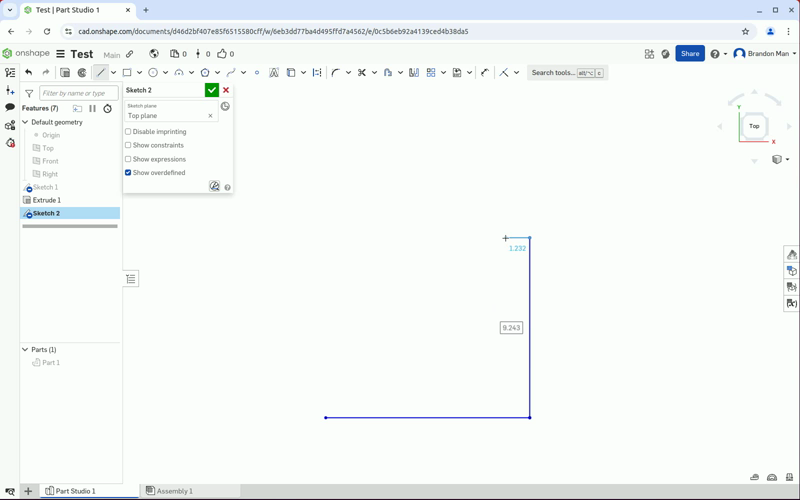
scroll(6)
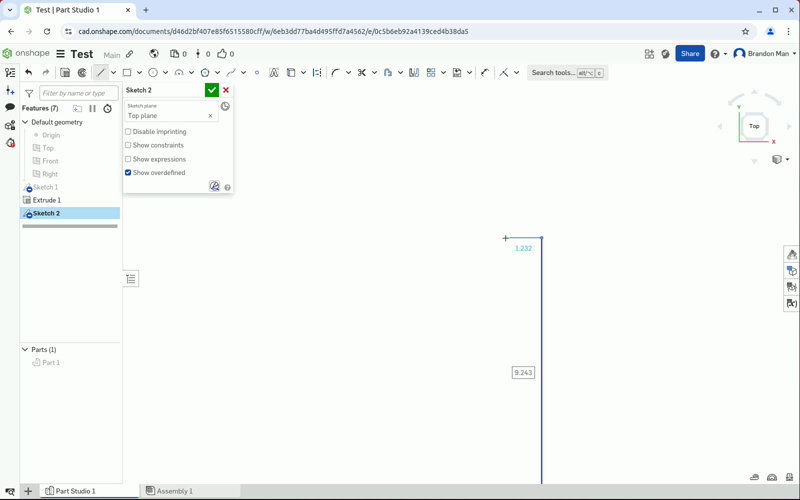
scroll(6)
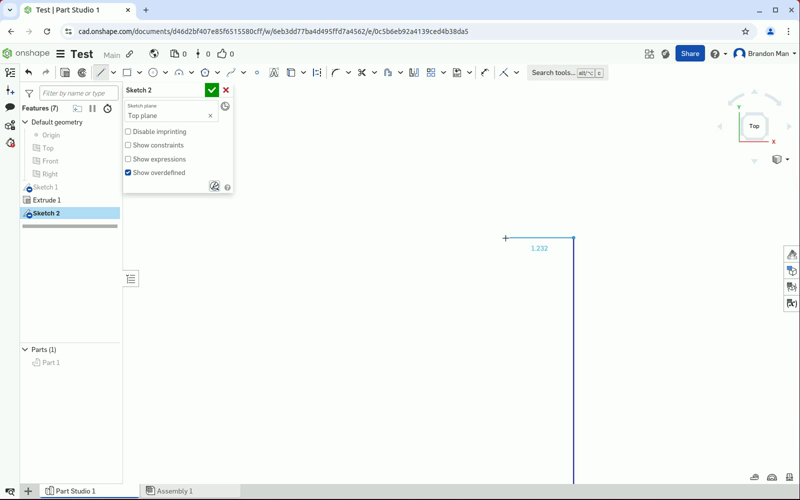
click(505, 237)
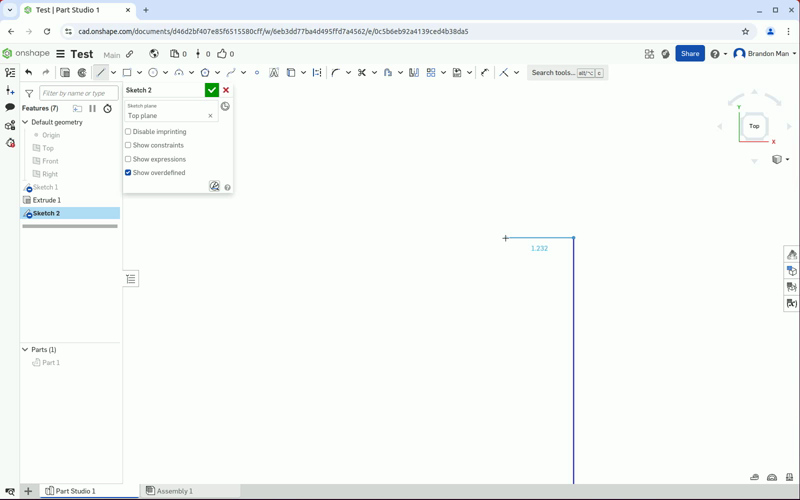
scroll(-6)
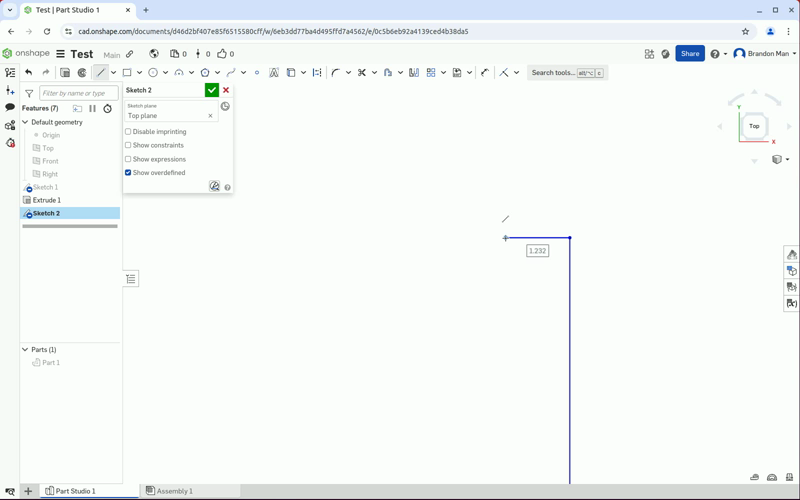
scroll(-6)
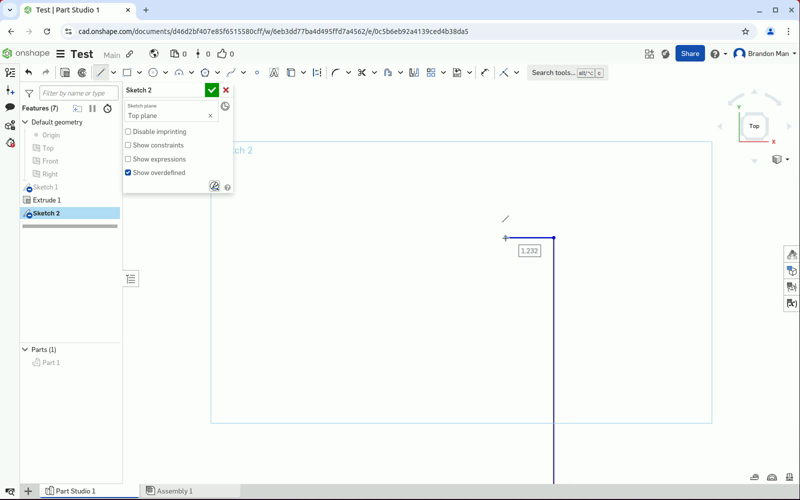
scroll(-6)
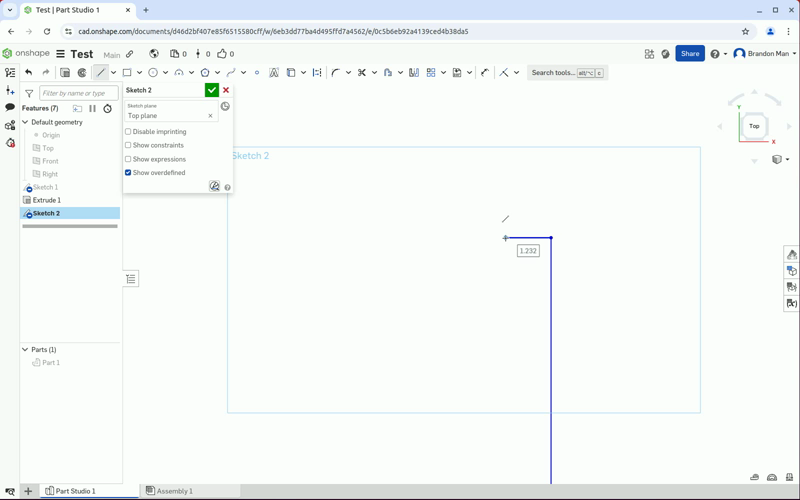
scroll(-6)
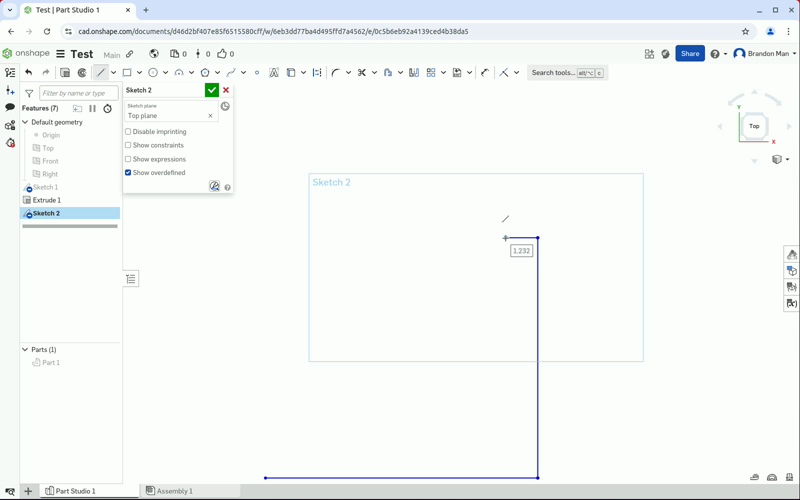
scroll(-6)
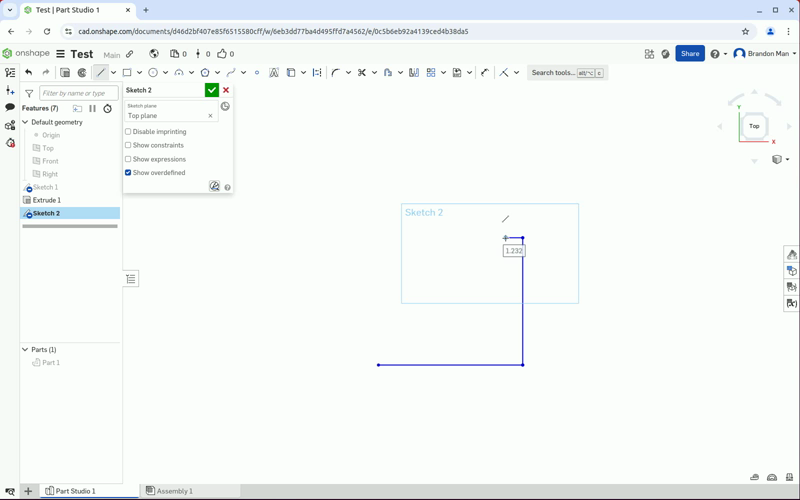
scroll(-6)
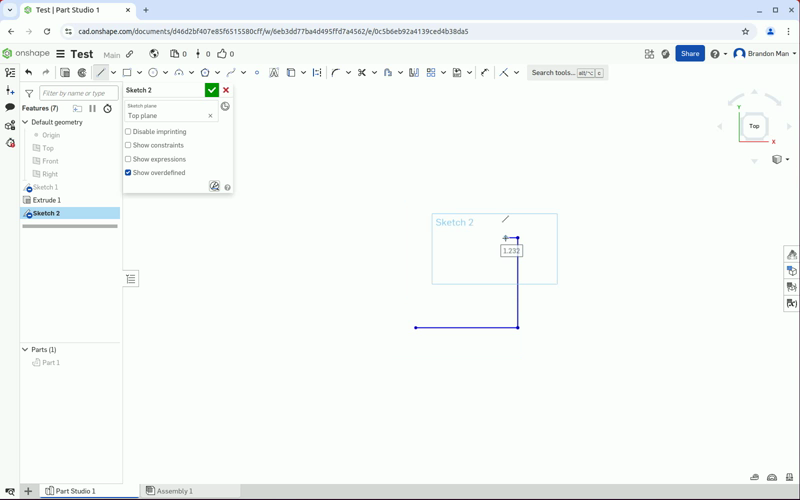
scroll(-6)
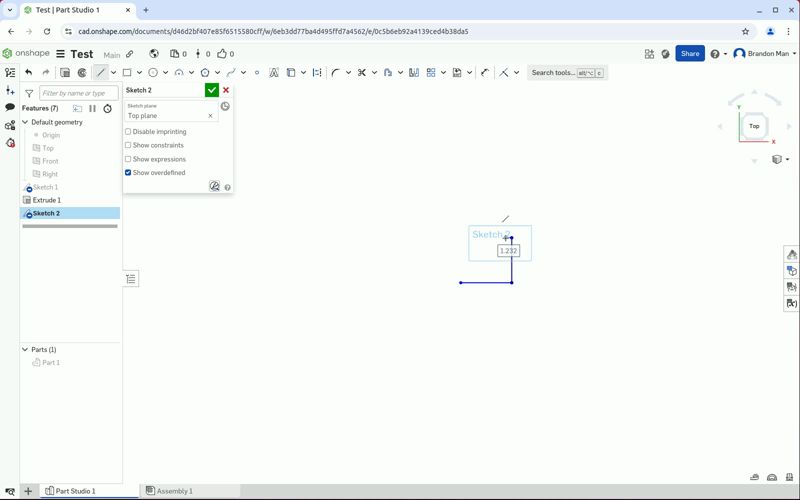
key_up(shift)
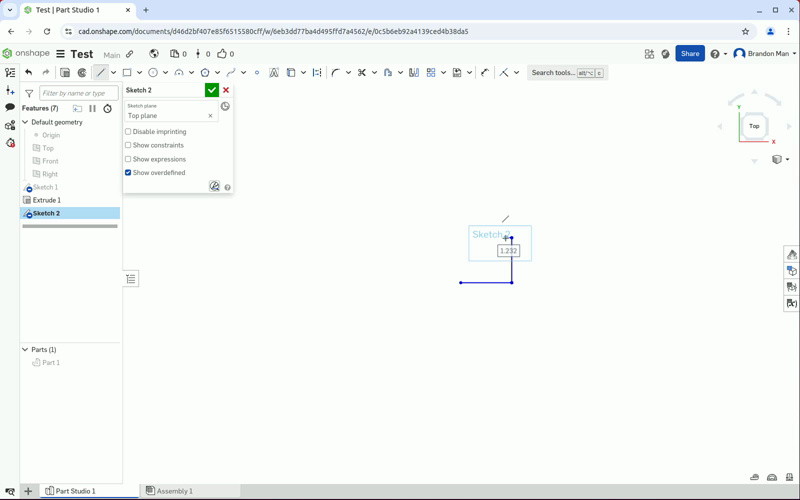
key(esc)
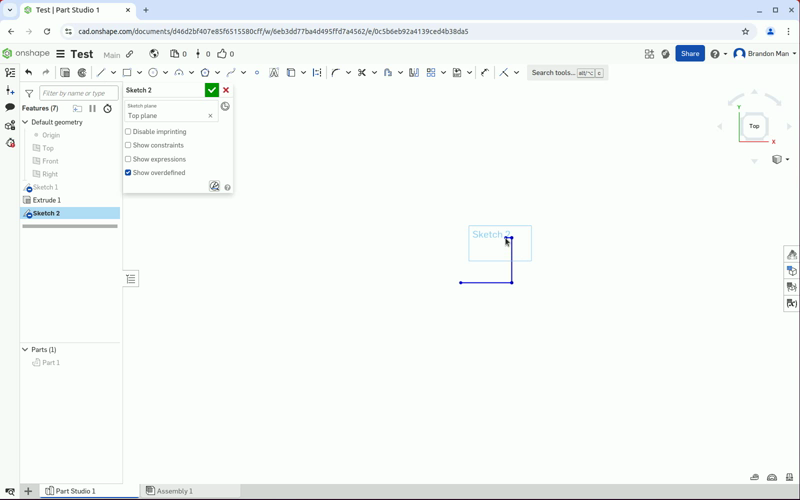
key(a)
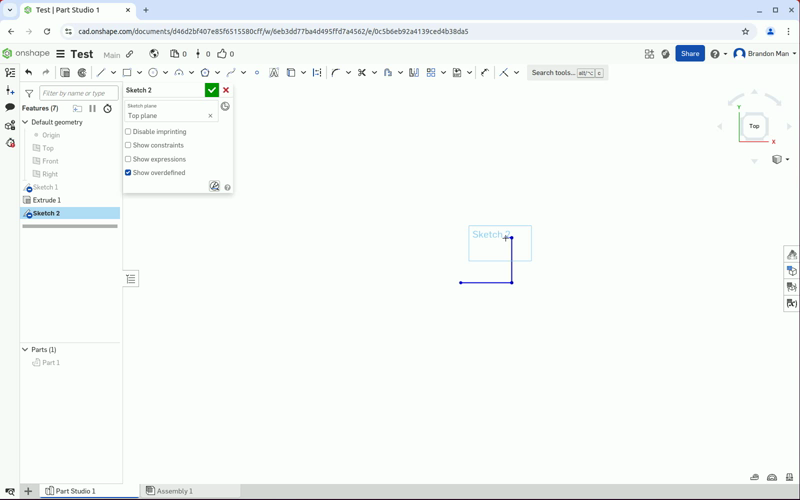
mouse_move(505, 237)
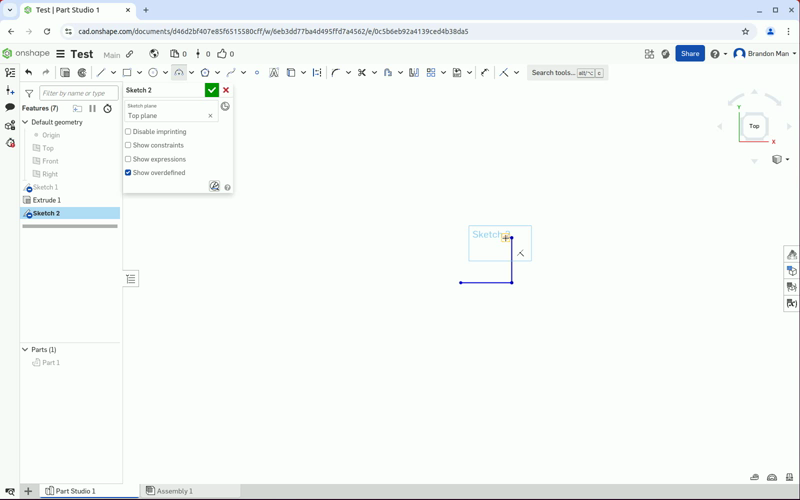
click(505, 237)
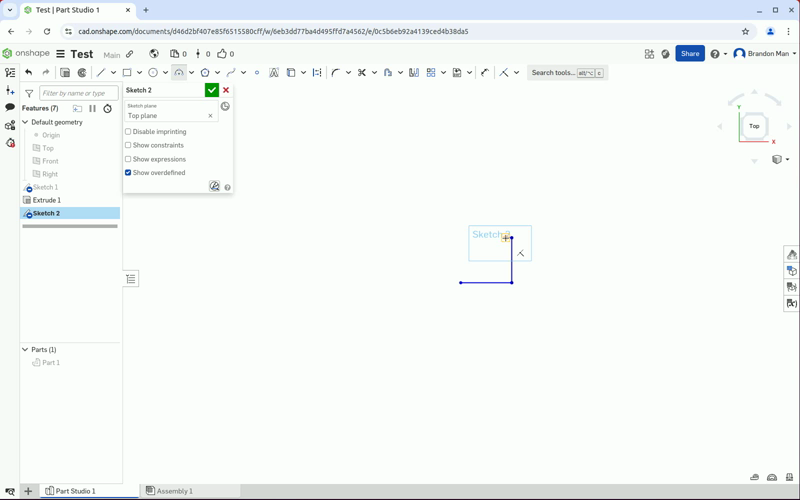
mouse_move(460, 282)
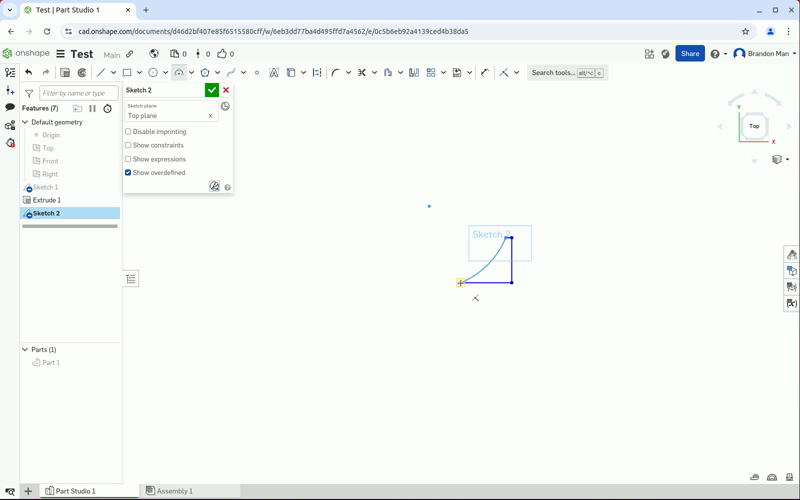
click(460, 282)
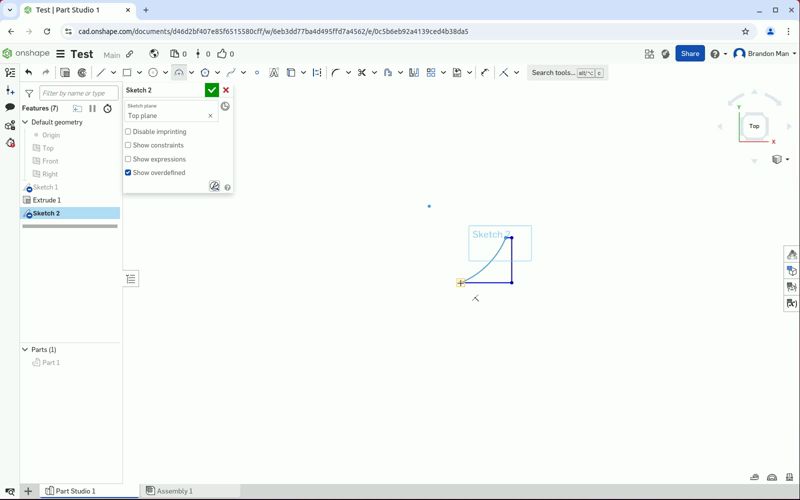
key_down(shift)
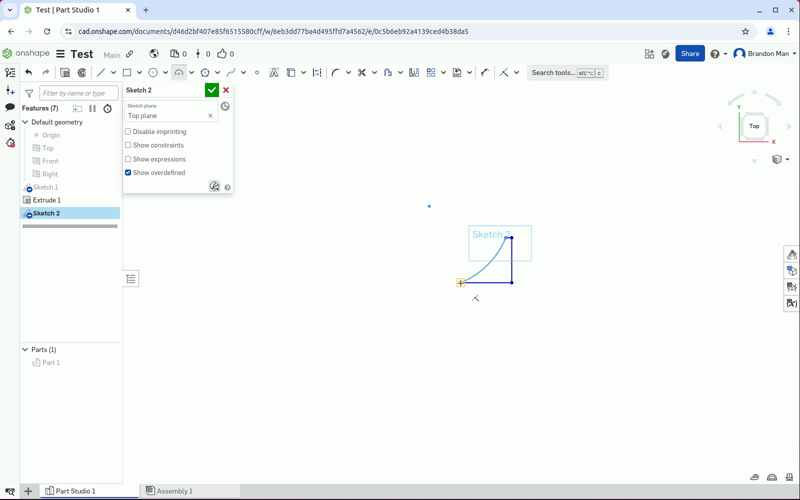
mouse_move(474, 251)
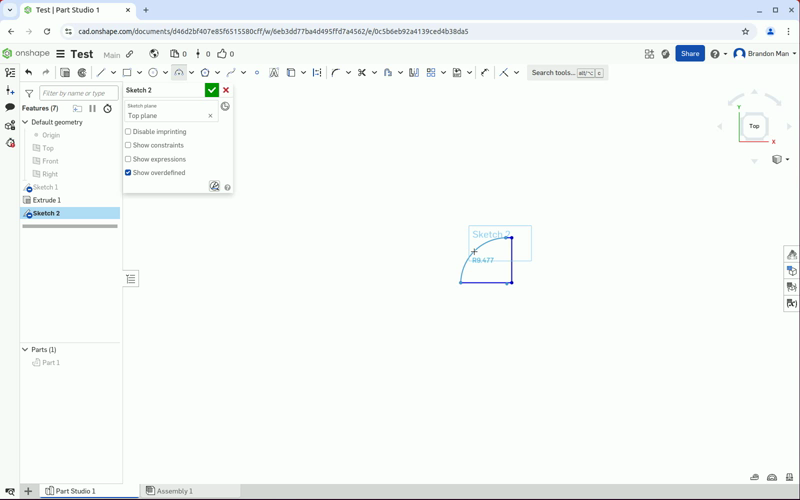
click(474, 251)
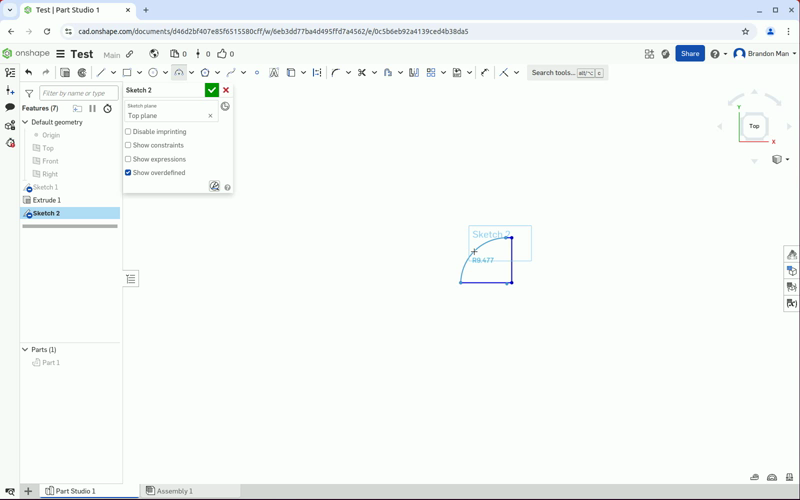
key_up(shift)
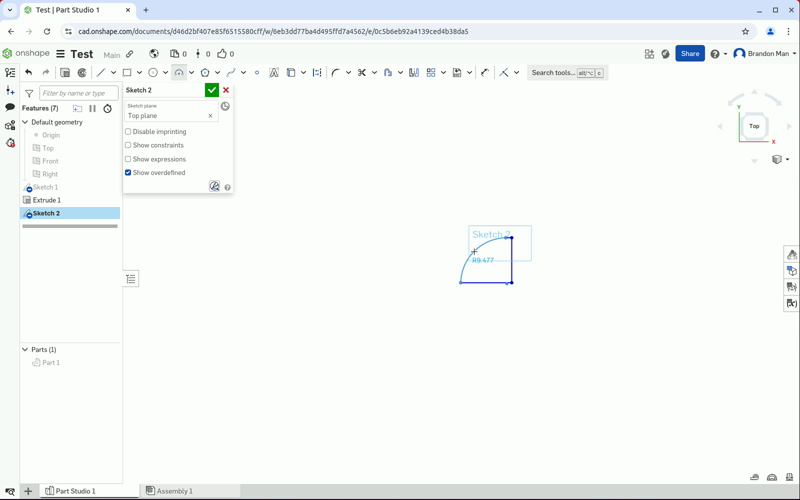
key(esc)
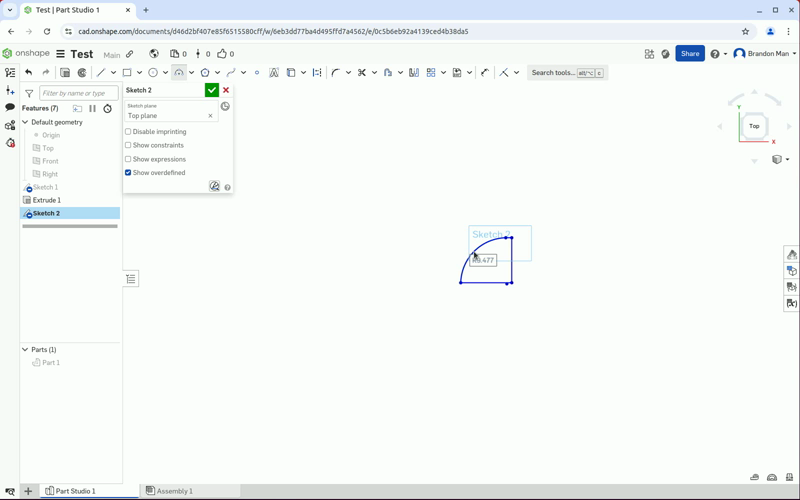
mouse_move(499, 279)
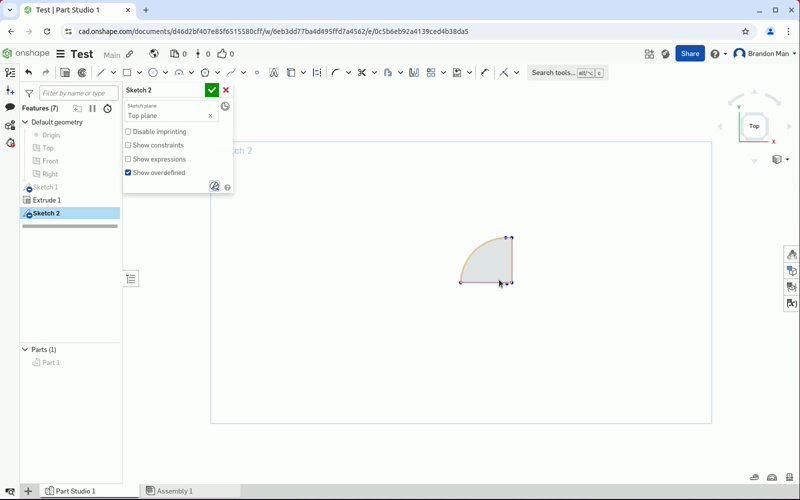
click(499, 279)
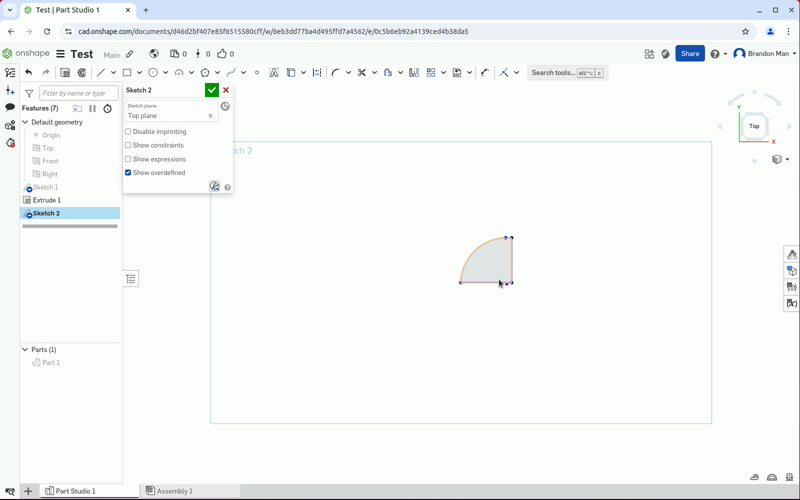
mouse_move(73, 352)
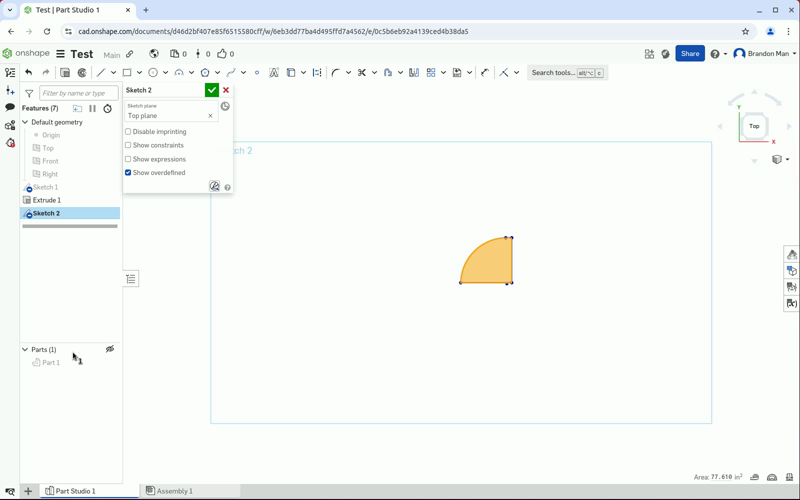
key(shift+y)
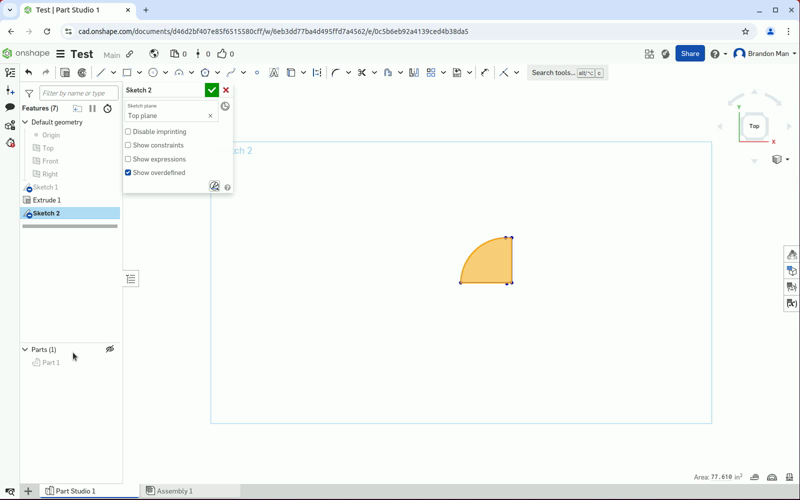
key(shift+e)
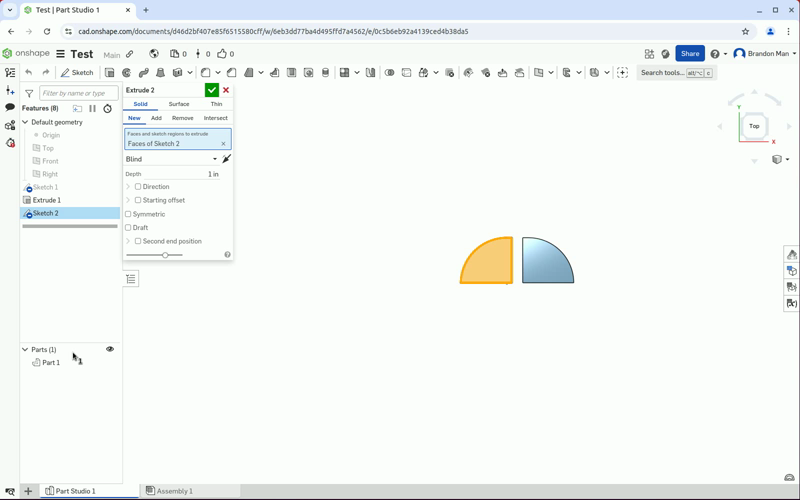
mouse_move(143, 106)
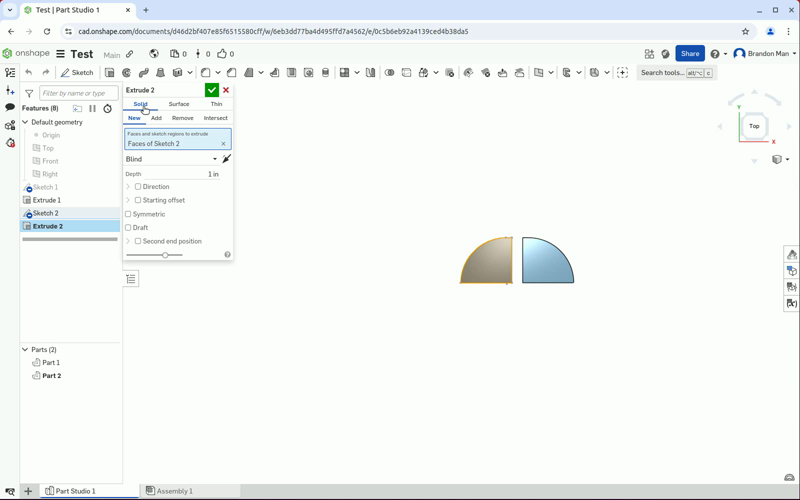
click(143, 106)
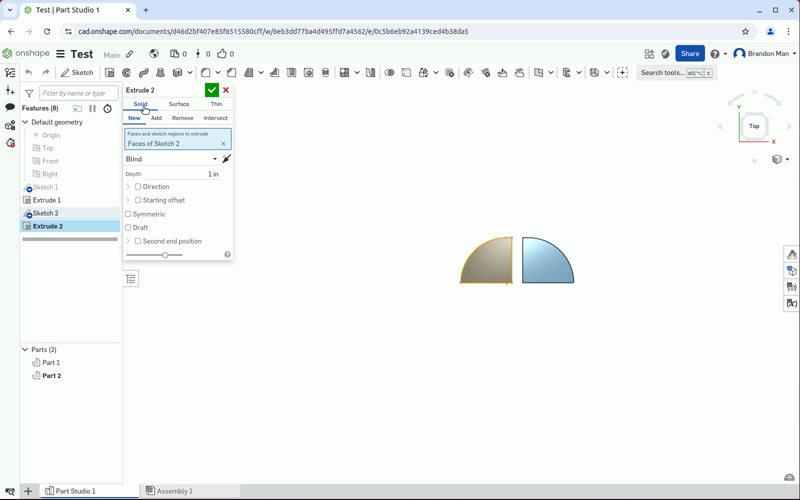
mouse_move(137, 120)
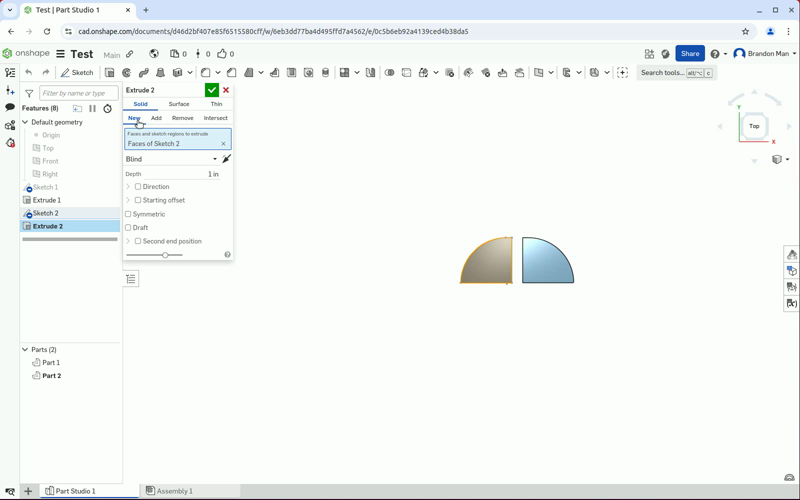
click(137, 120)
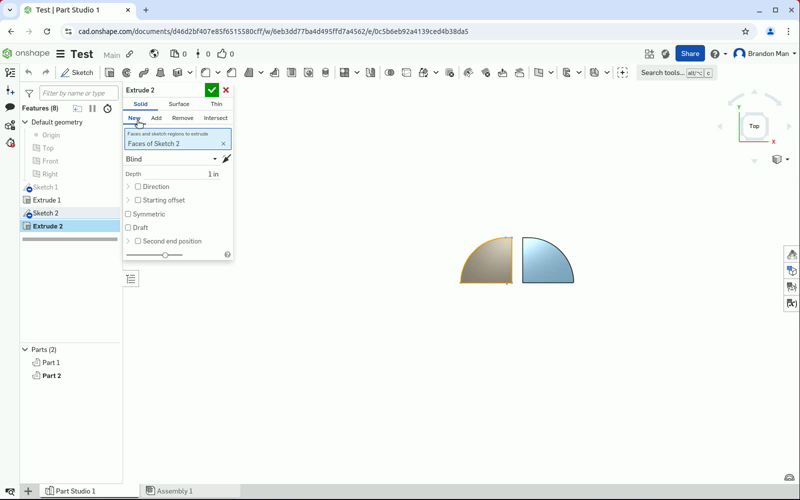
key(tab, 4)
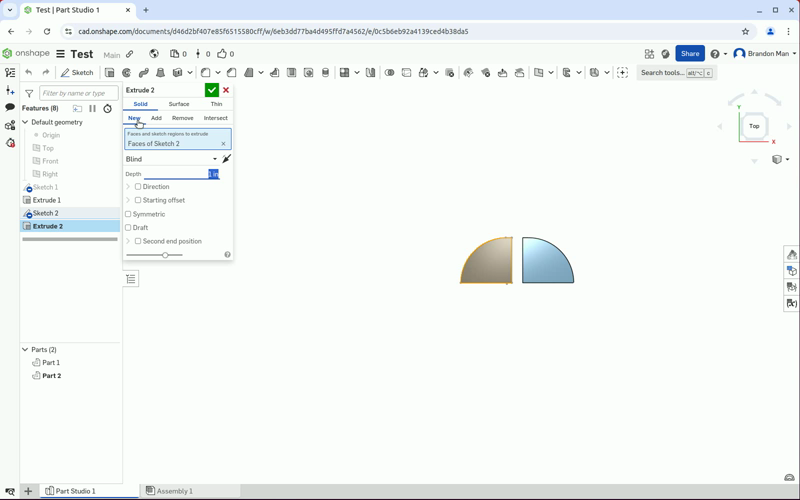
text(2.407)
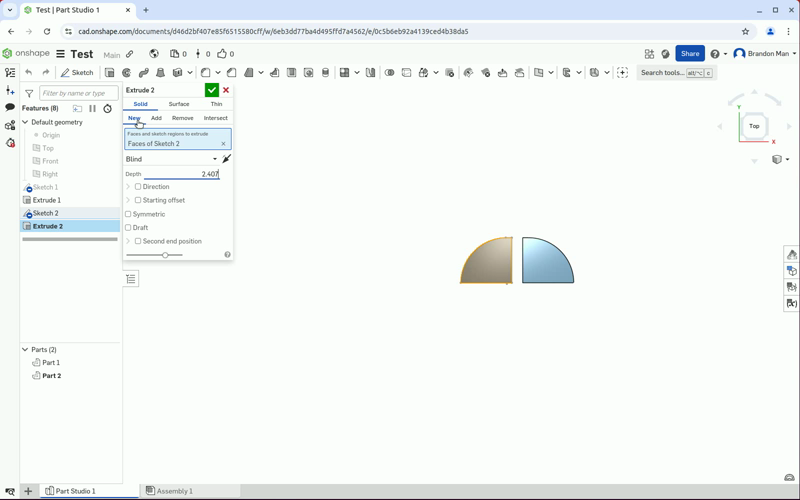
key(enter)
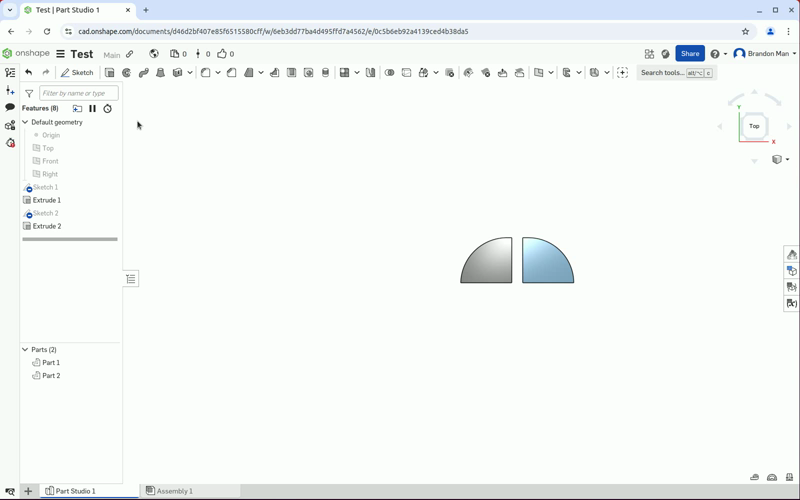
key(shift+h)
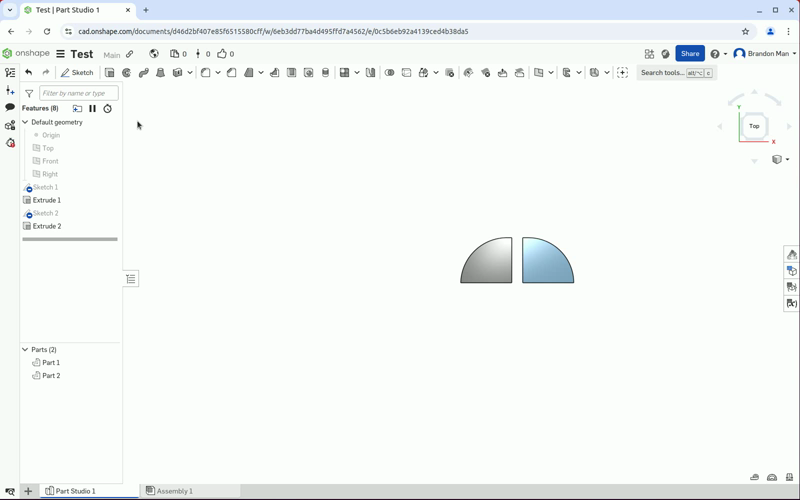
key(shift+h)
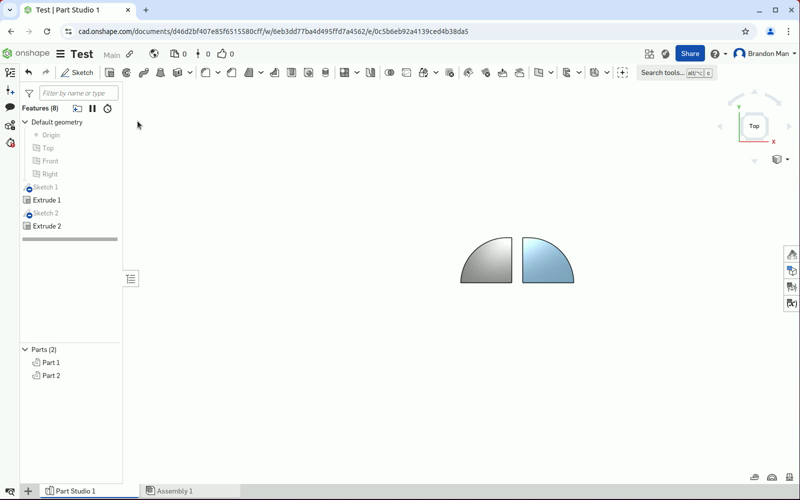
mouse_move(73, 189)
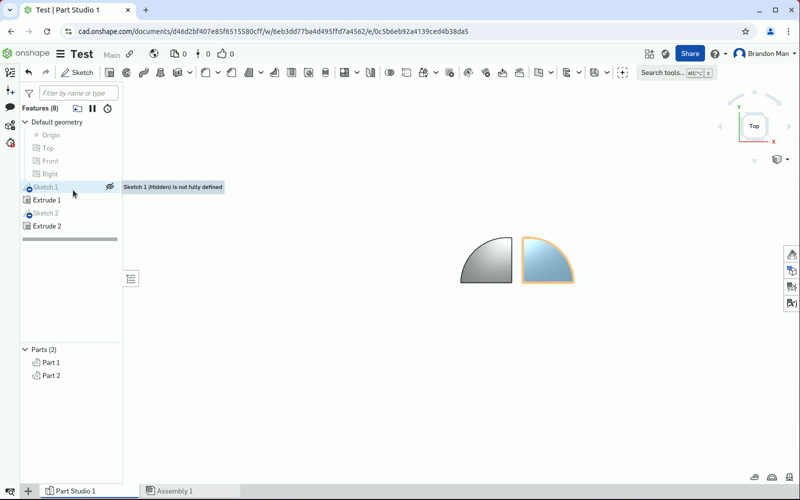
click(73, 189)
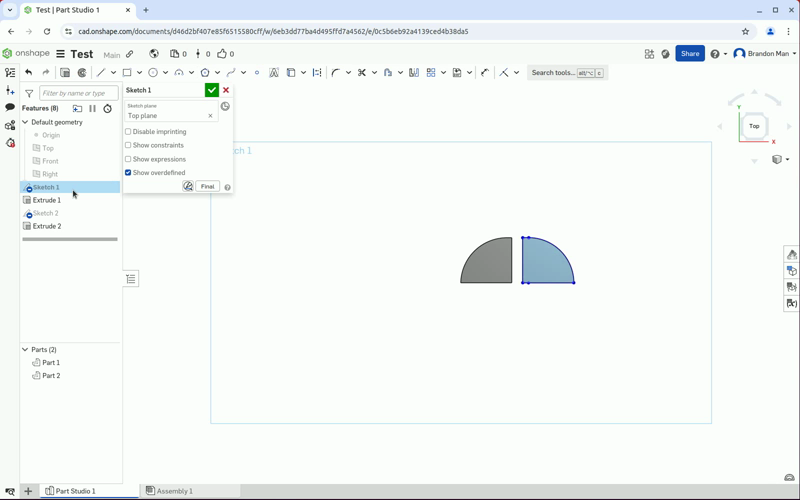
mouse_move(229, 92)
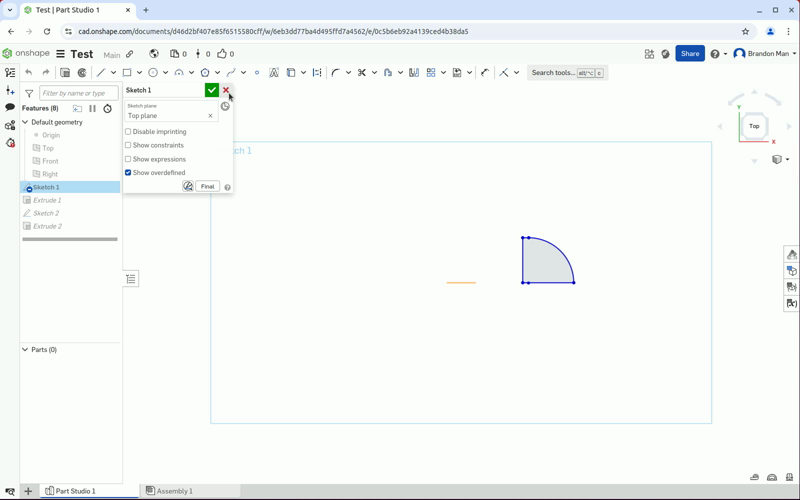
click(229, 92)
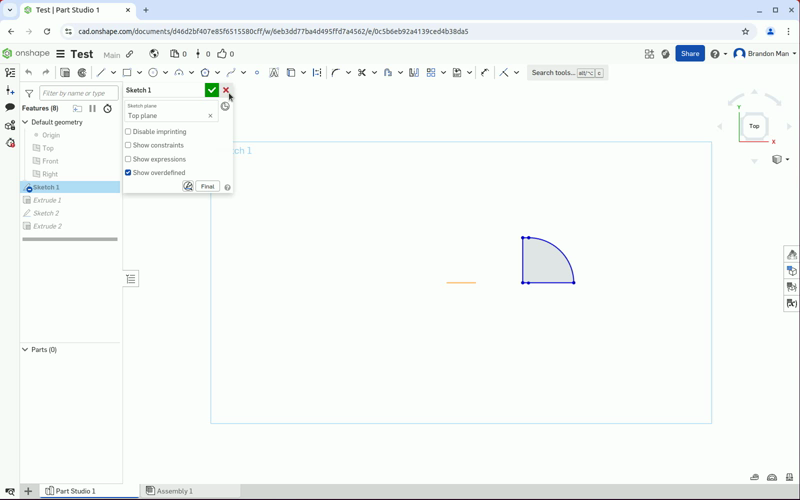
key(shift+s)
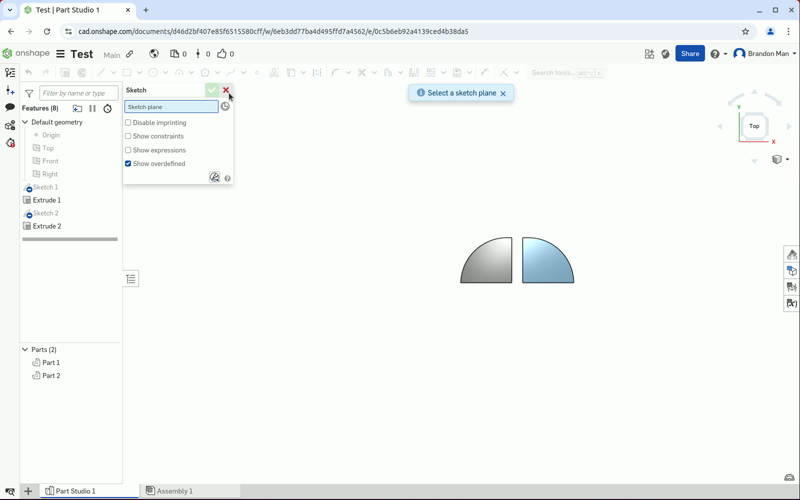
mouse_move(73, 150)
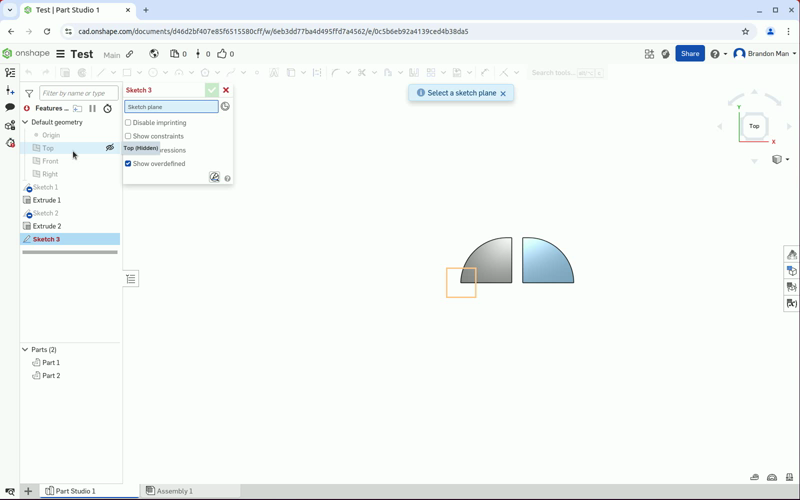
click(73, 150)
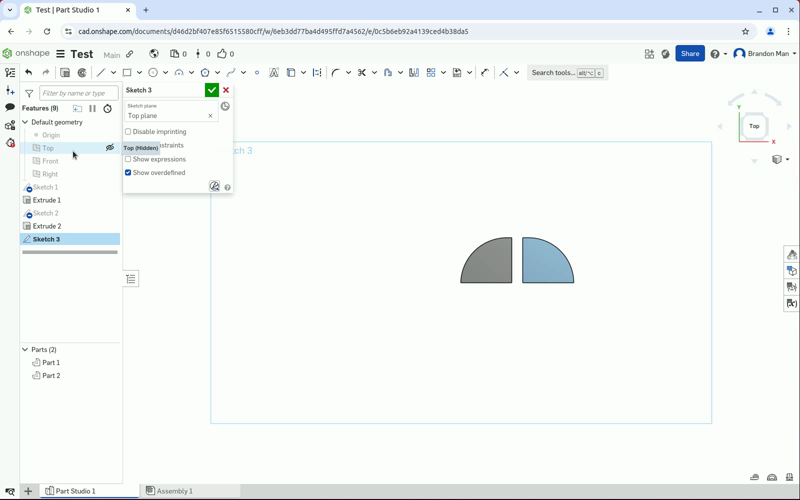
mouse_move(73, 352)
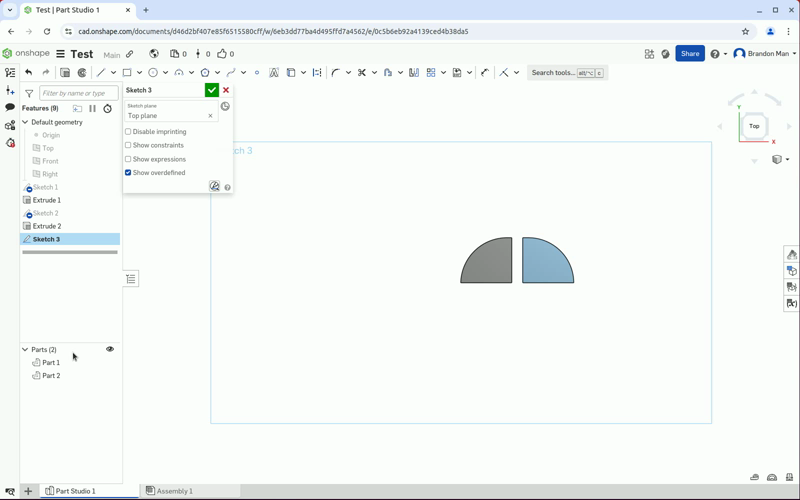
key(y)
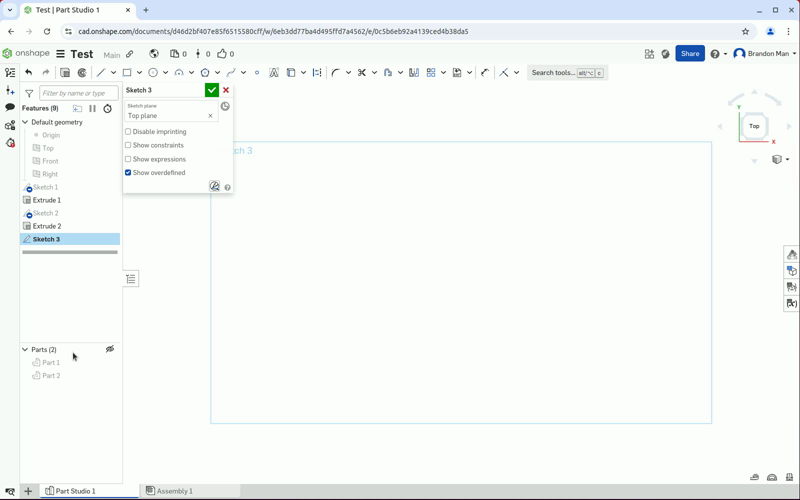
key(l)
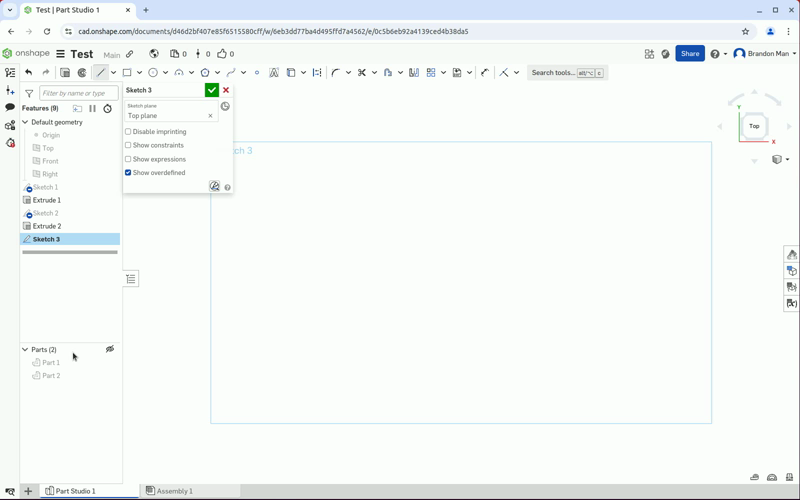
key_down(shift)
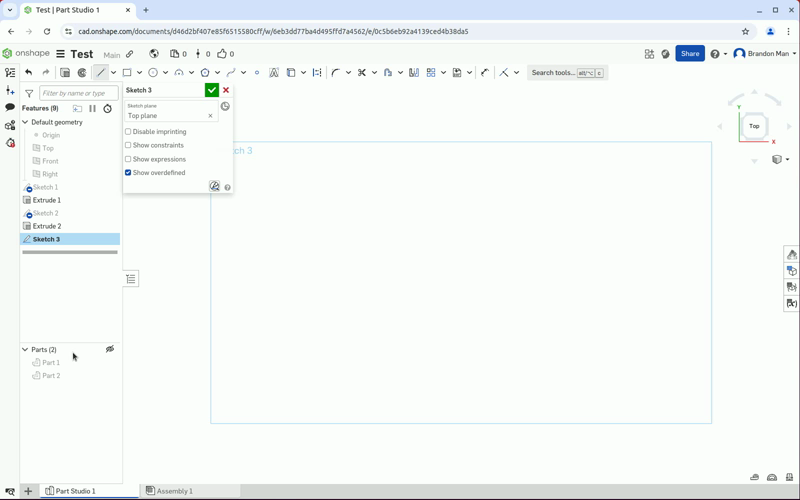
mouse_move(511, 282)
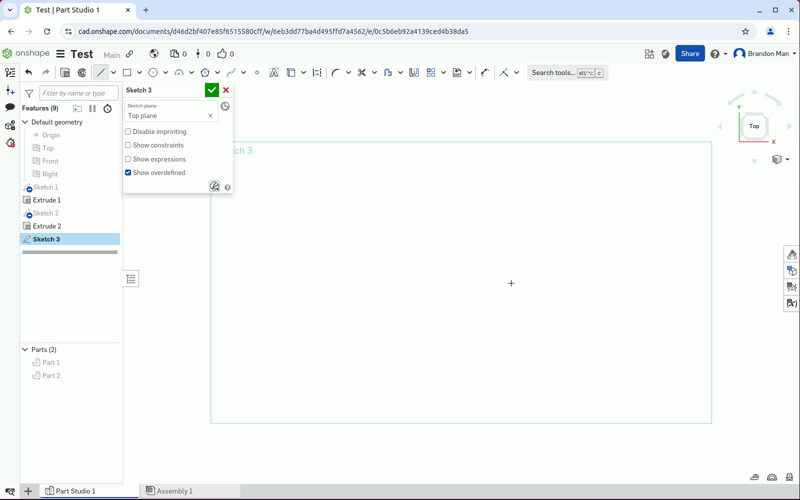
click(511, 282)
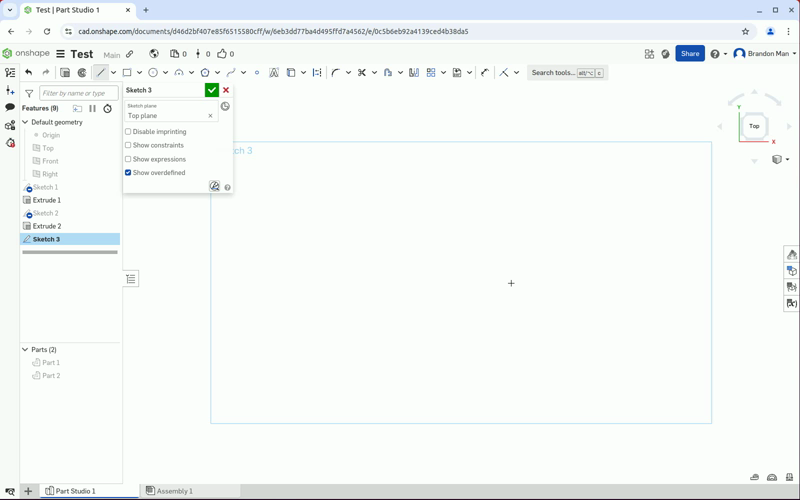
key_up(shift)
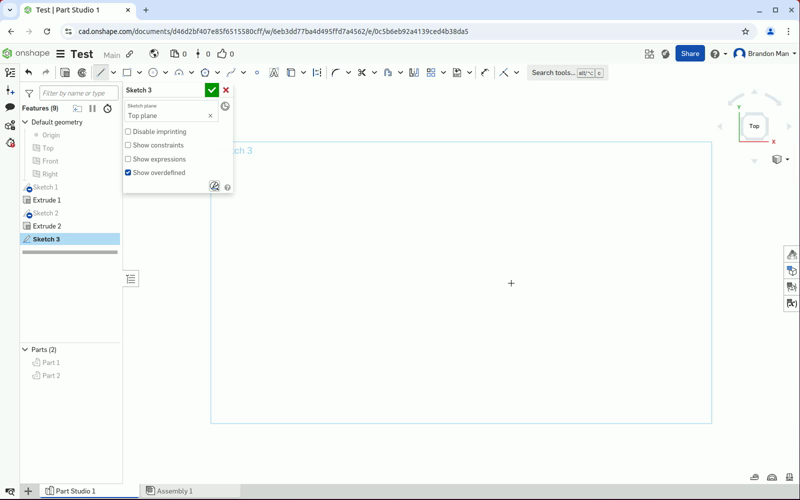
key_down(shift)
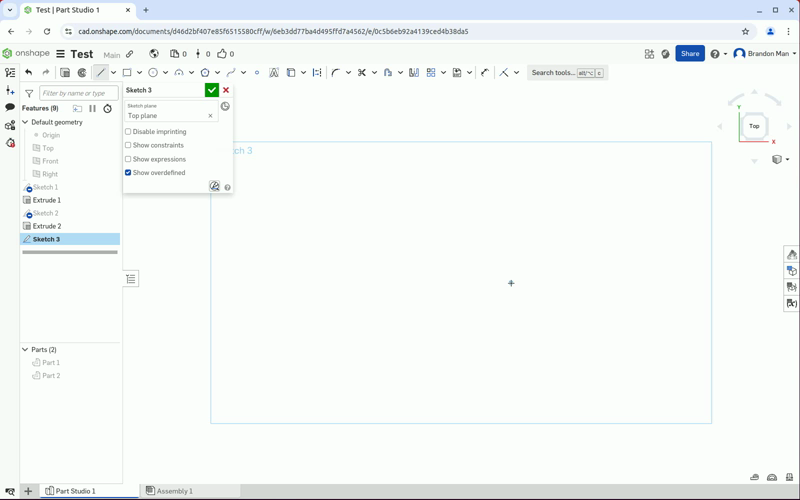
mouse_move(541, 282)
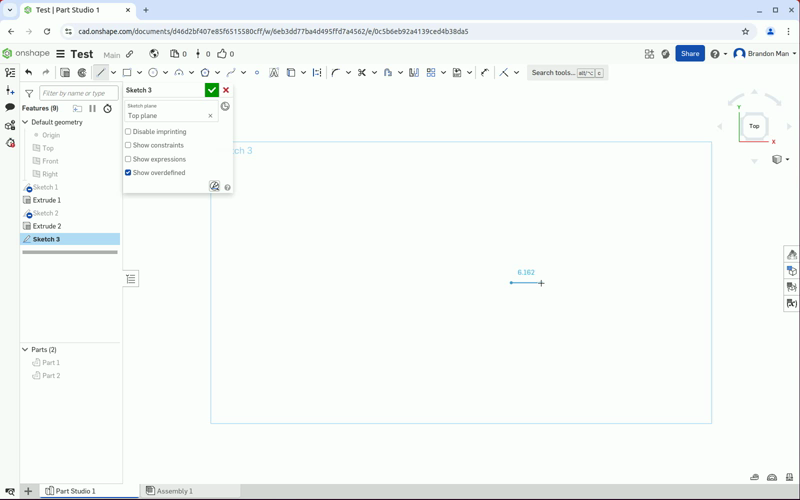
mouse_move(522, 282)
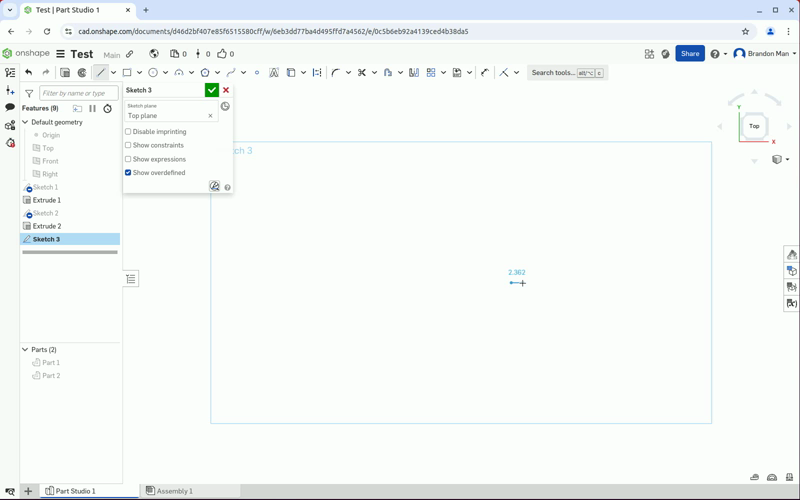
click(522, 282)
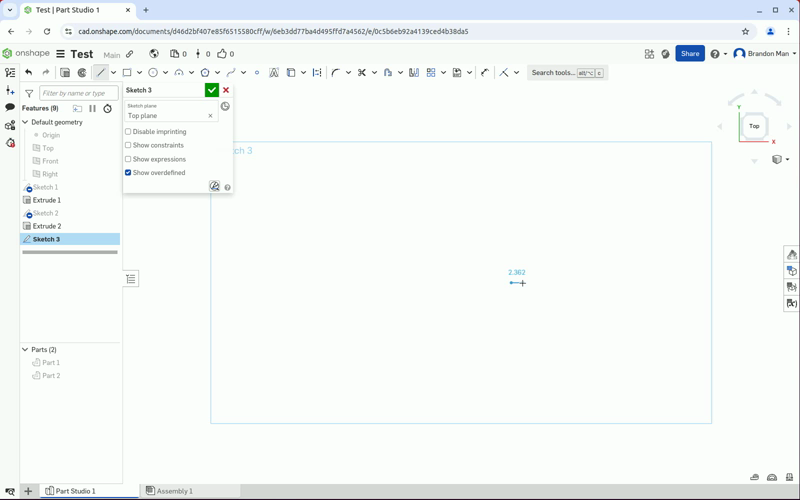
key_up(shift)
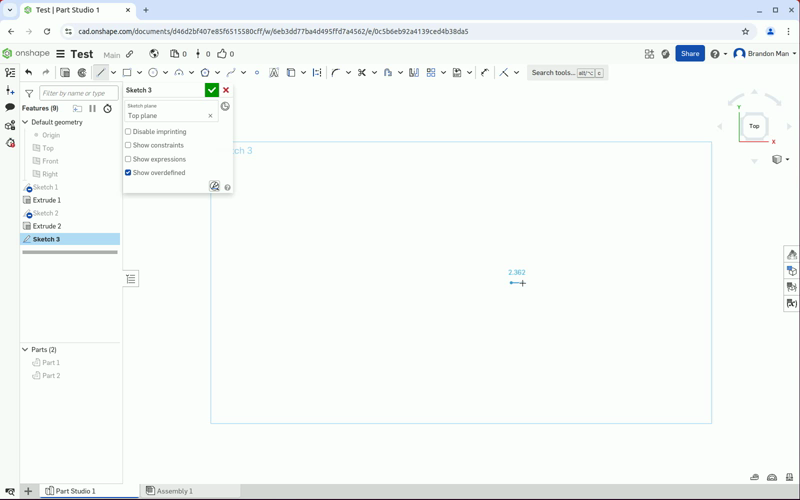
key_down(shift)
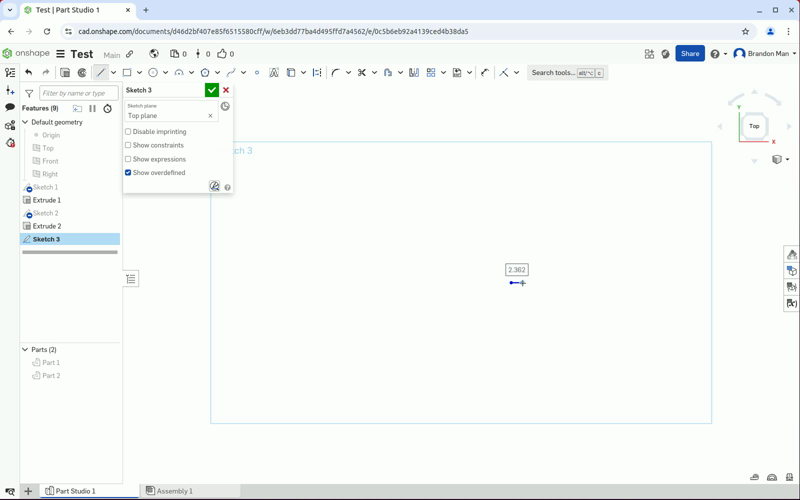
mouse_move(552, 282)
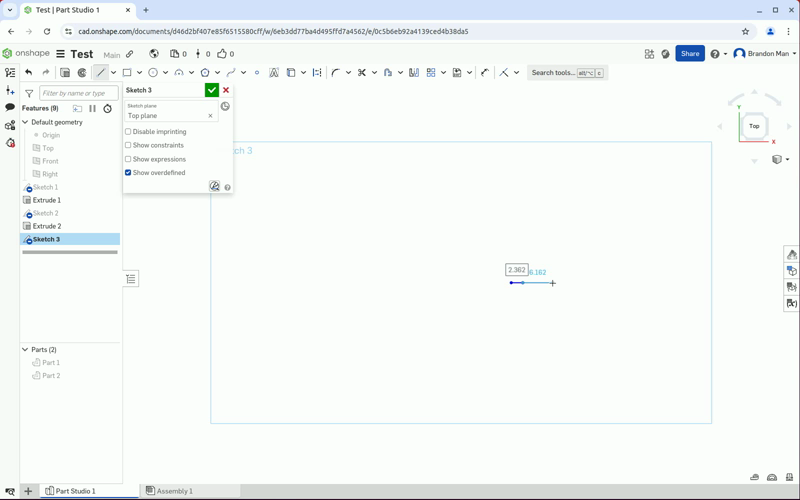
mouse_move(522, 237)
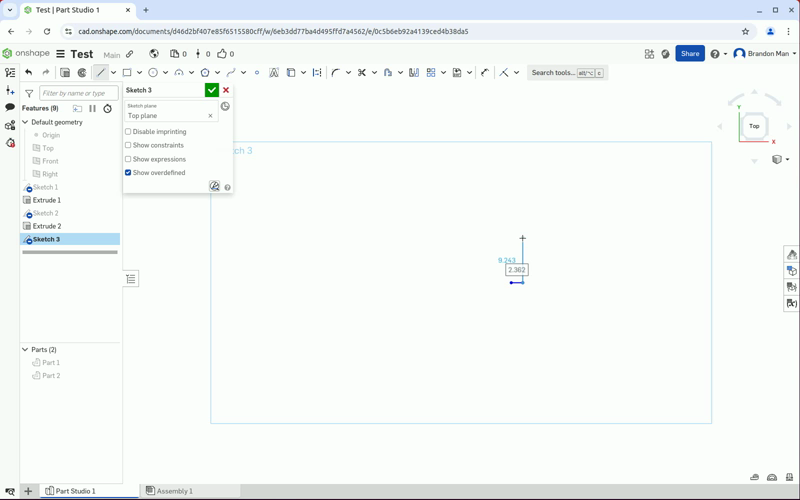
click(522, 237)
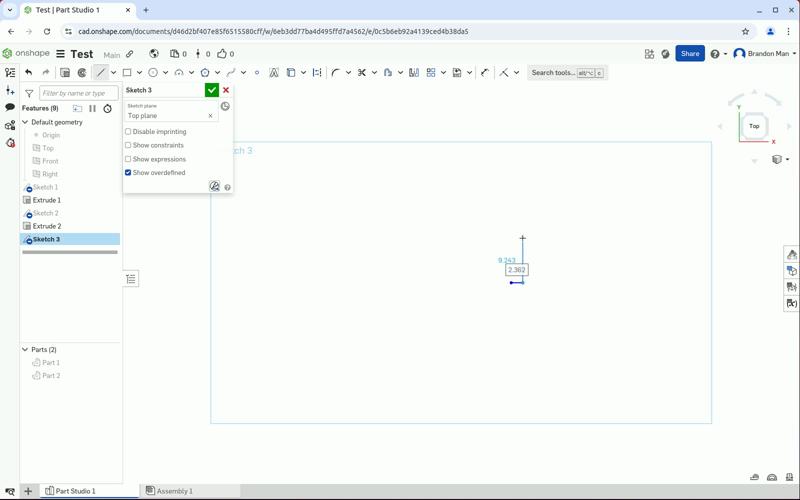
key_up(shift)
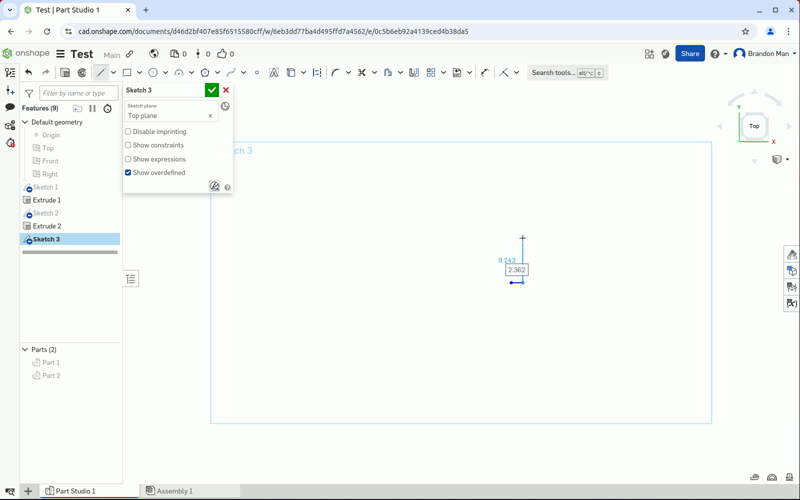
key_down(shift)
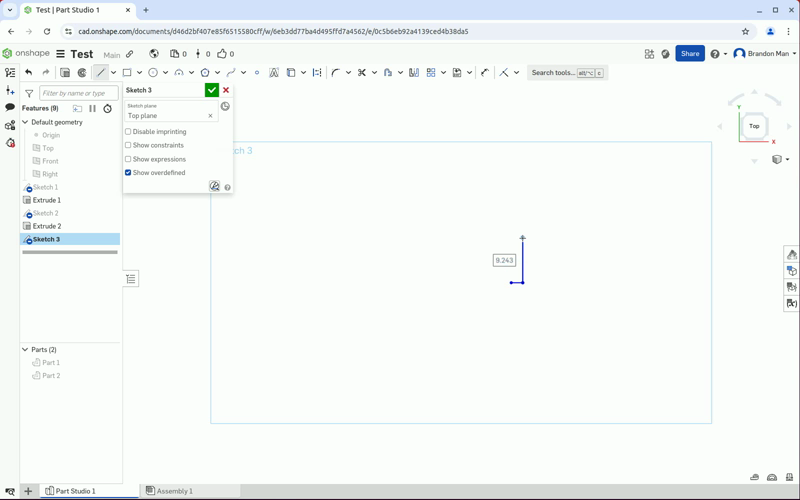
mouse_move(552, 237)
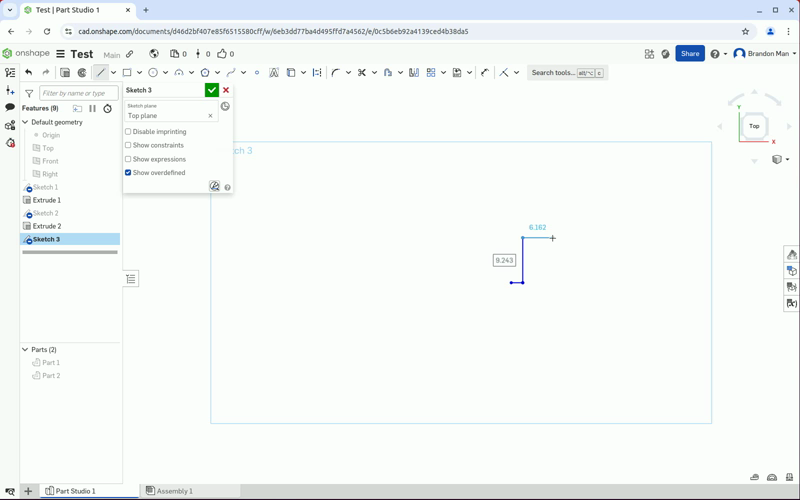
mouse_move(511, 237)
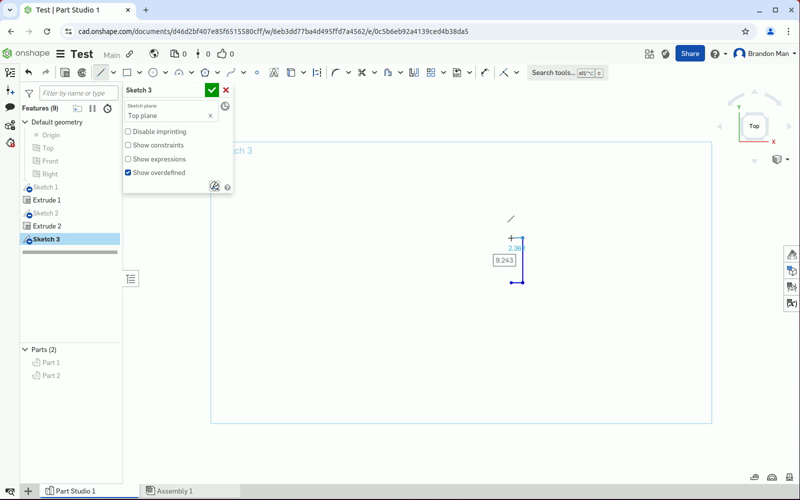
click(511, 237)
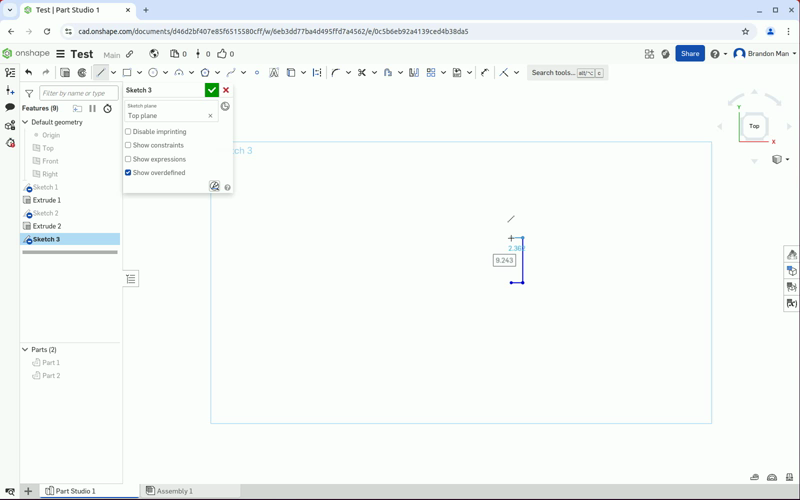
key_up(shift)
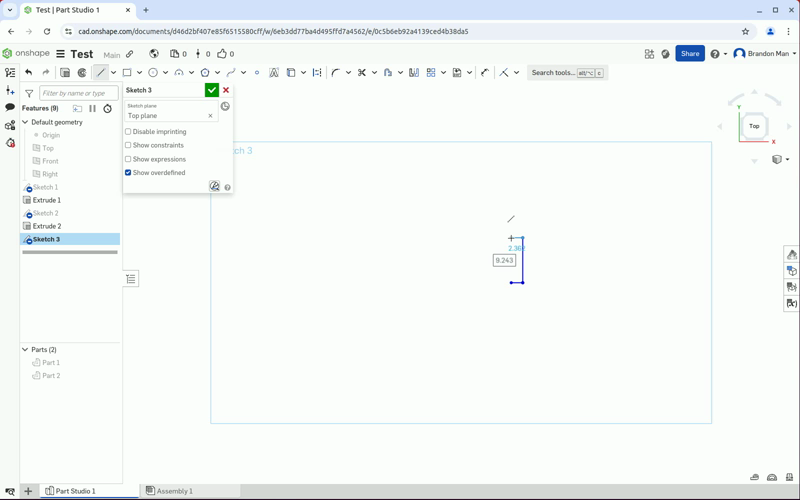
mouse_move(541, 237)
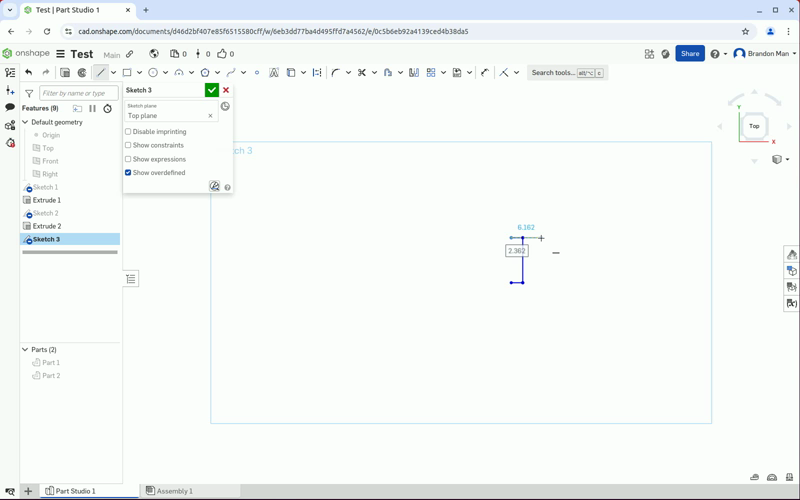
key_down(shift)
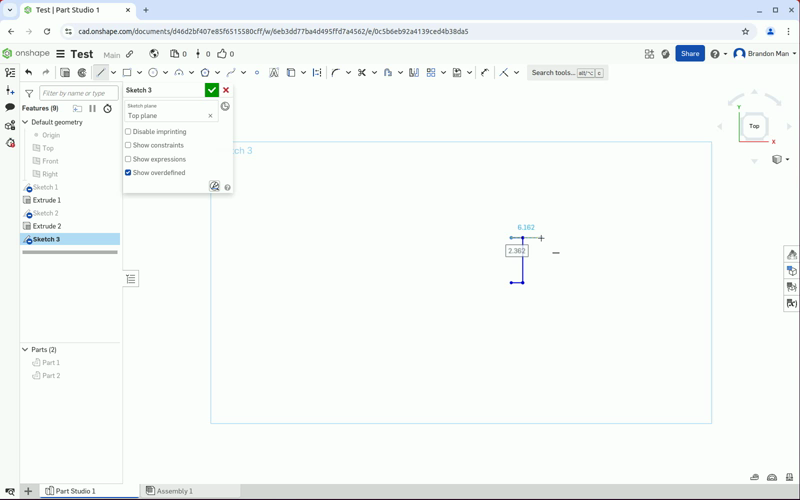
mouse_move(511, 282)
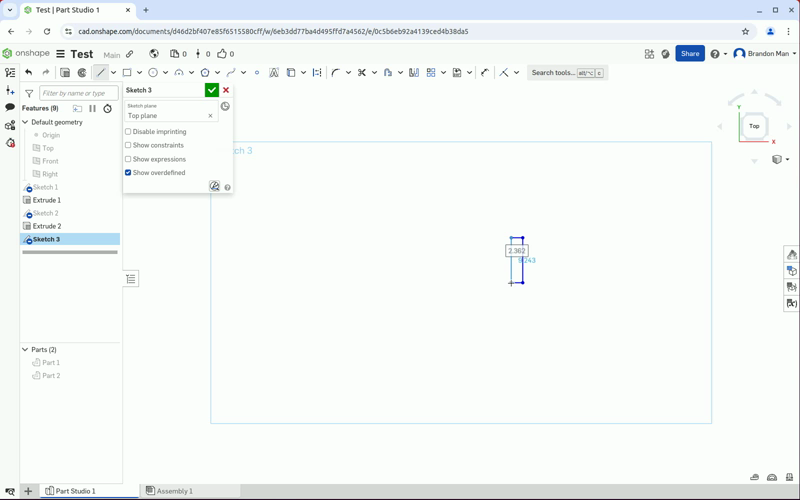
key_up(shift)
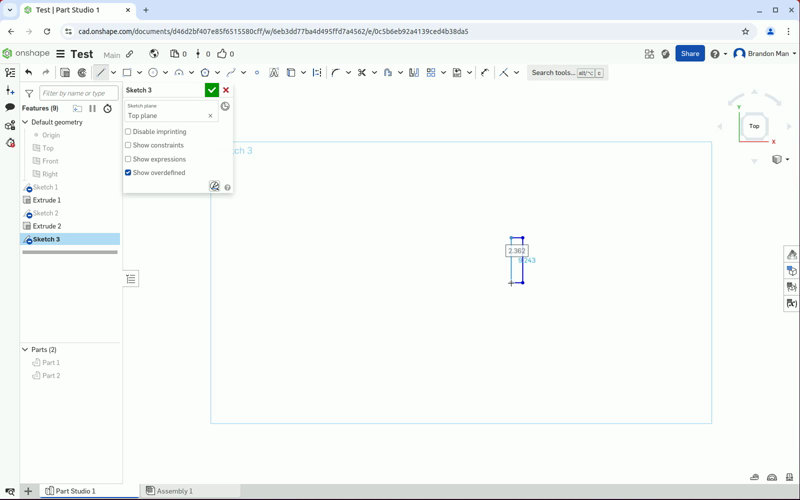
click(511, 282)
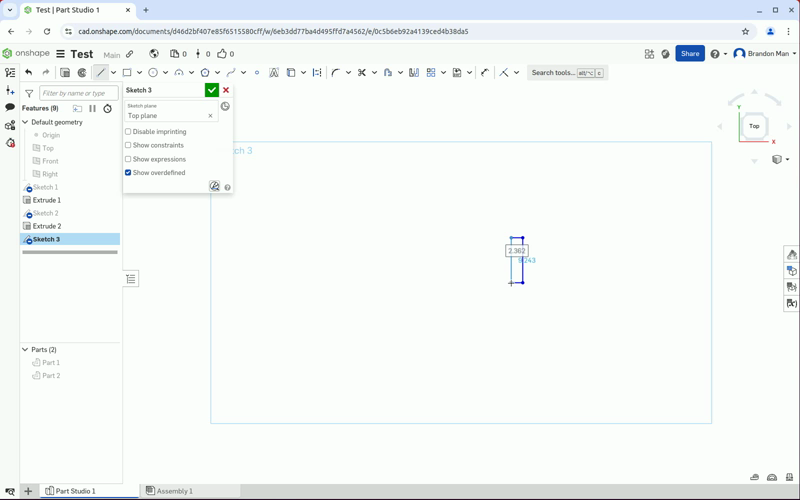
key(esc)
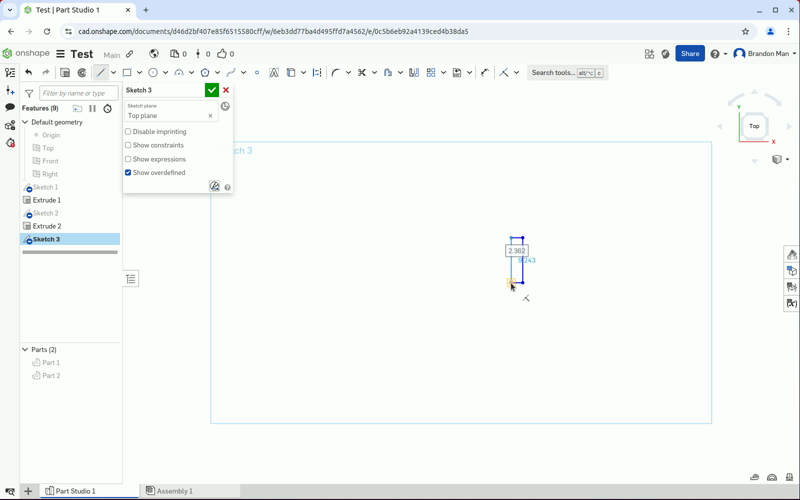
mouse_move(516, 247)
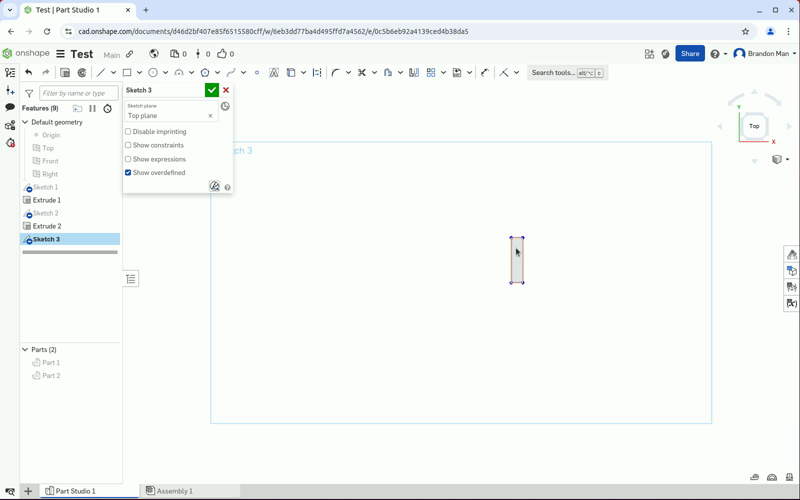
scroll(6)
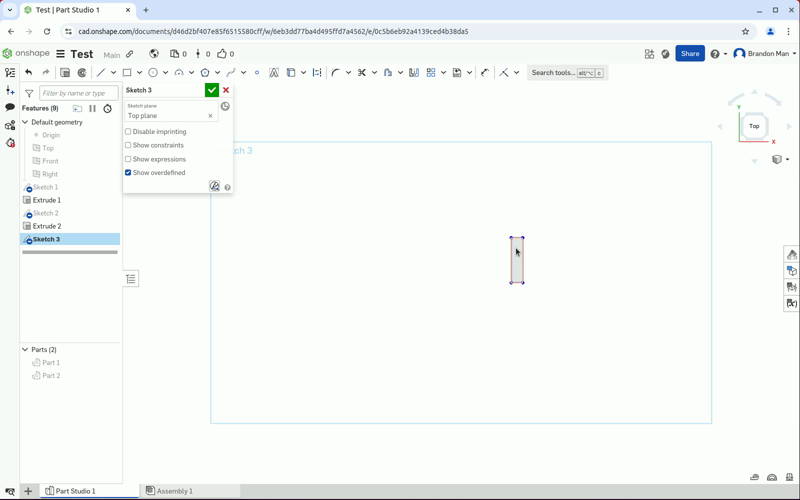
scroll(6)
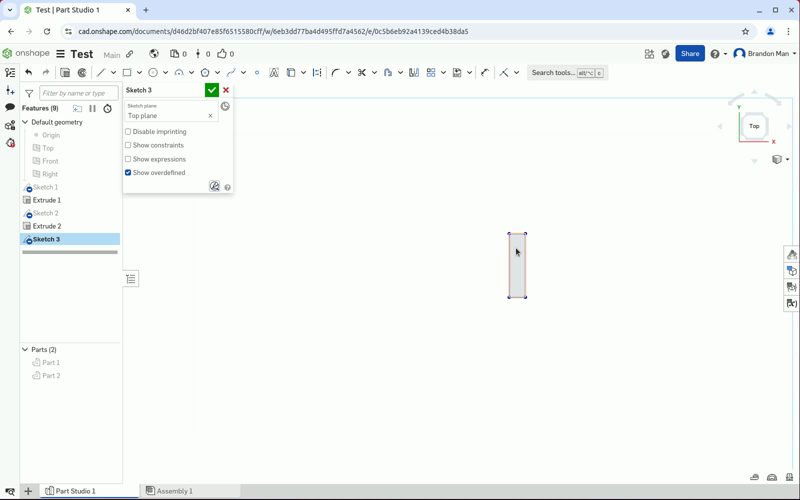
scroll(6)
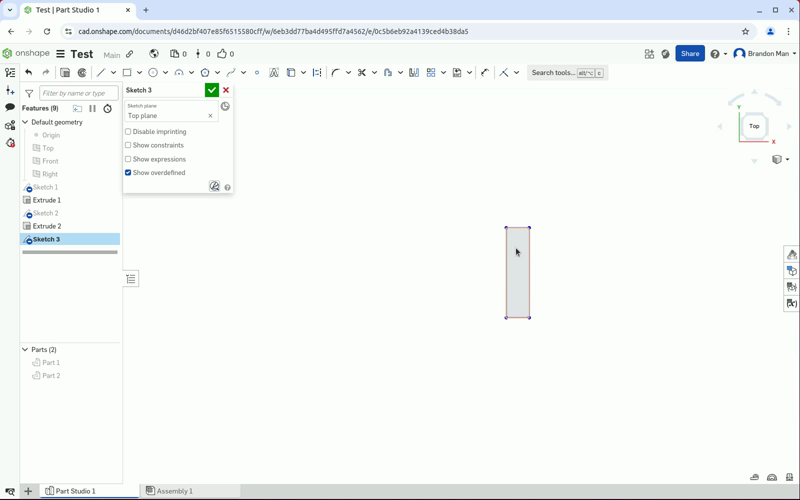
scroll(6)
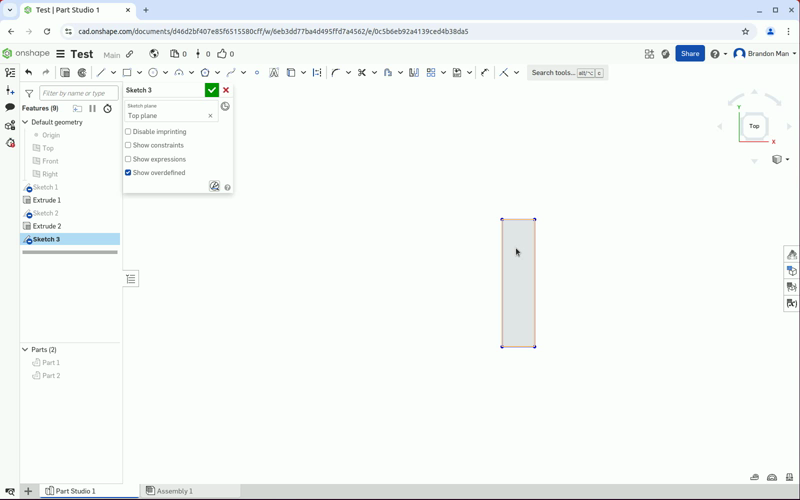
scroll(6)
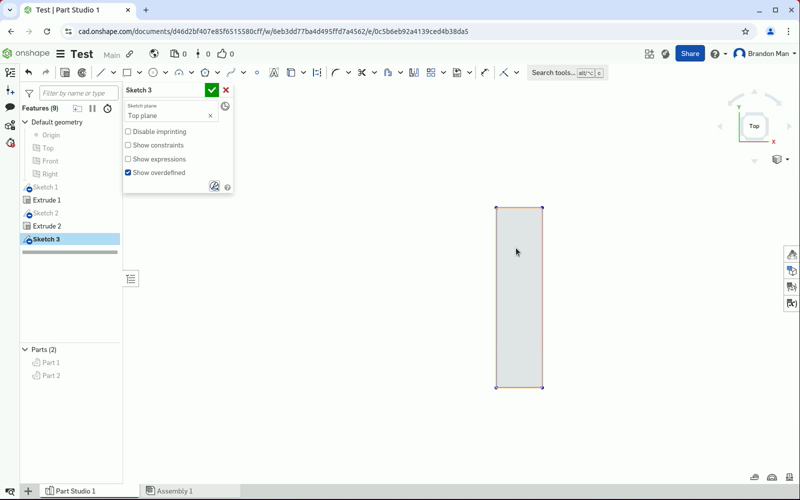
scroll(6)
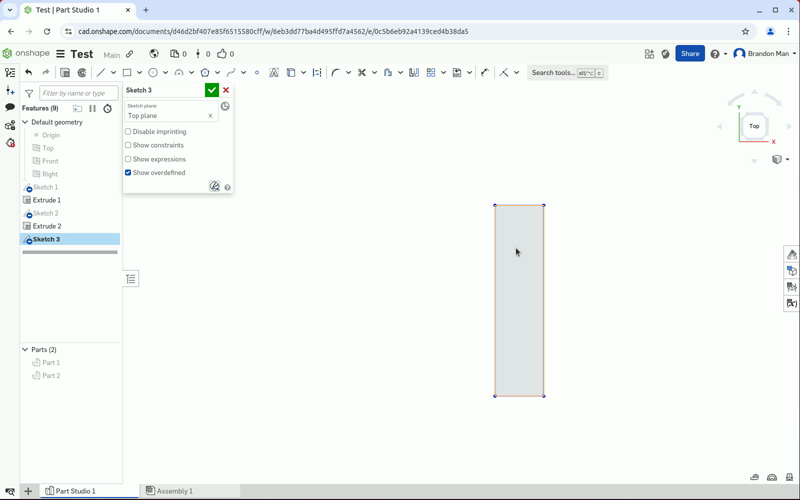
scroll(6)
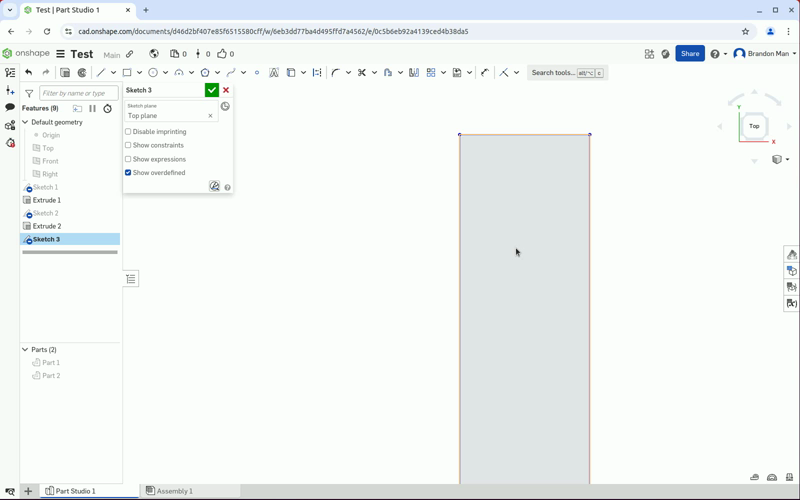
click(516, 247)
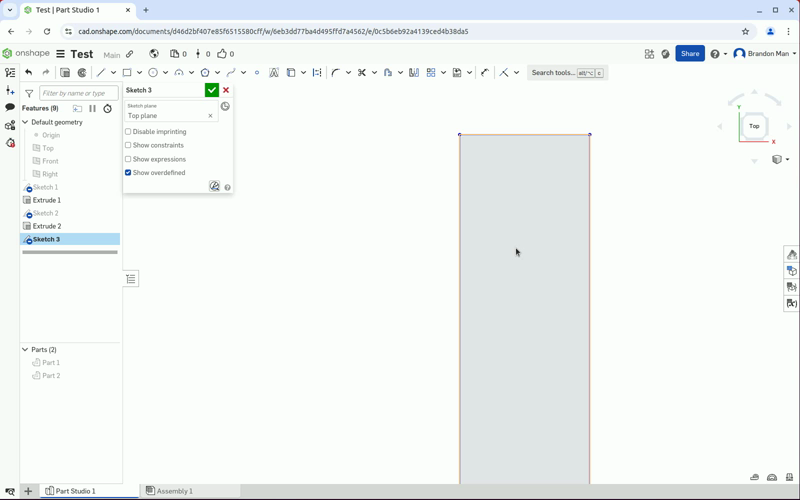
scroll(-6)
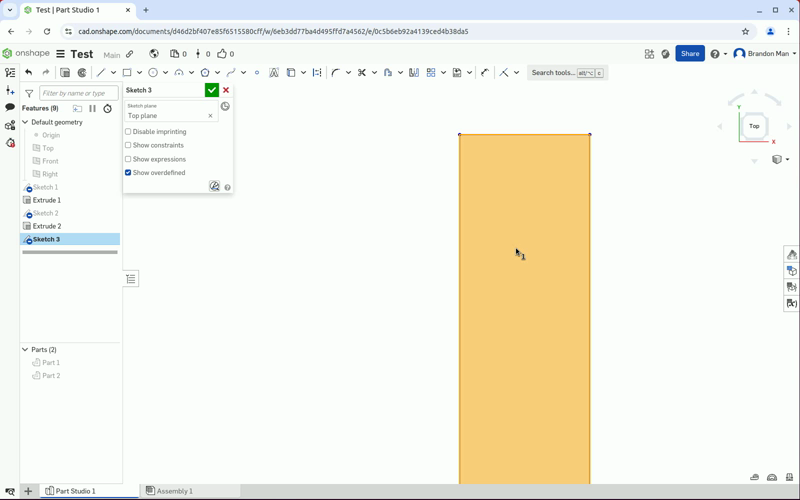
scroll(-6)
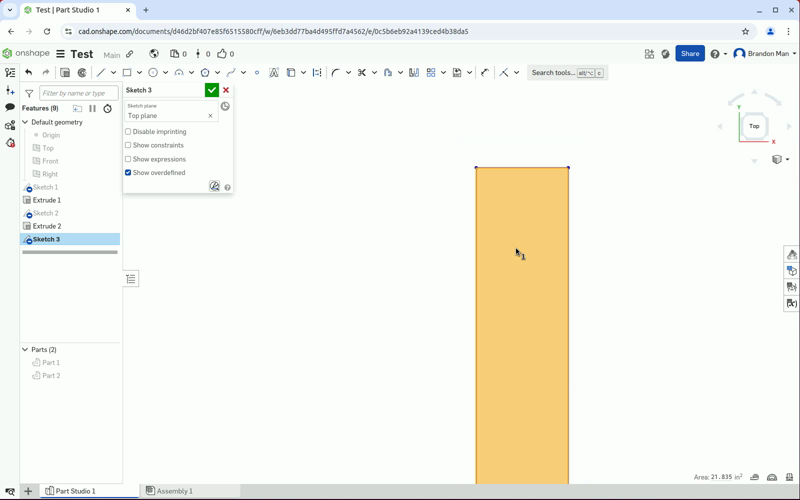
scroll(-6)
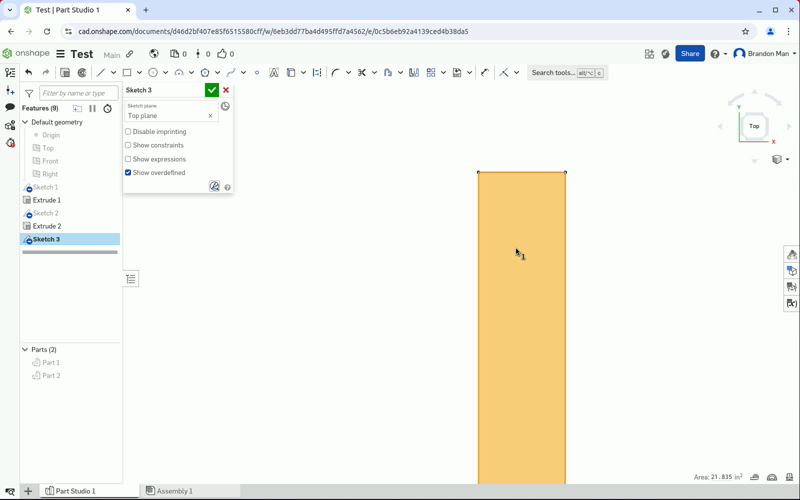
scroll(-6)
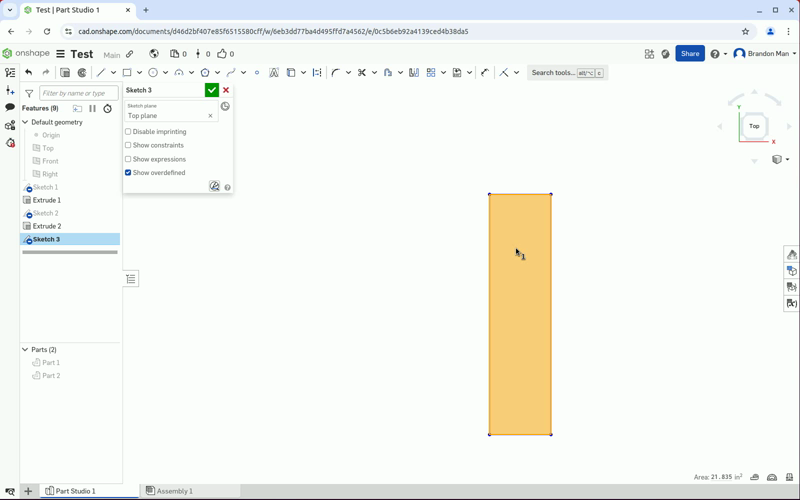
scroll(-6)
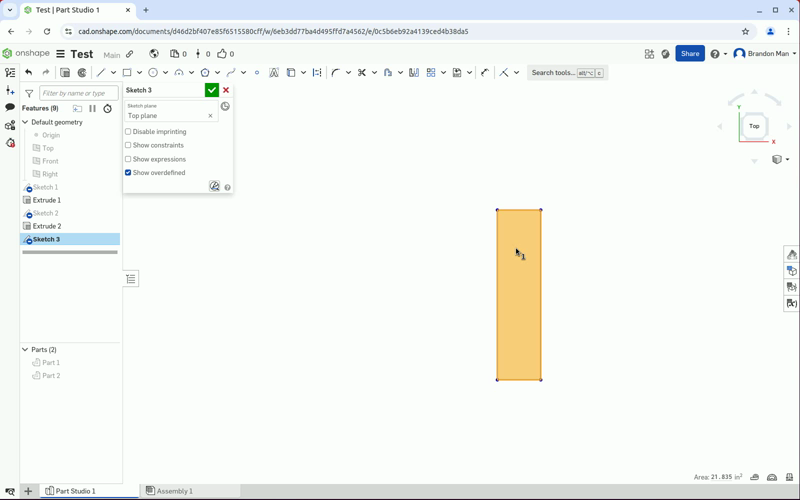
scroll(-6)
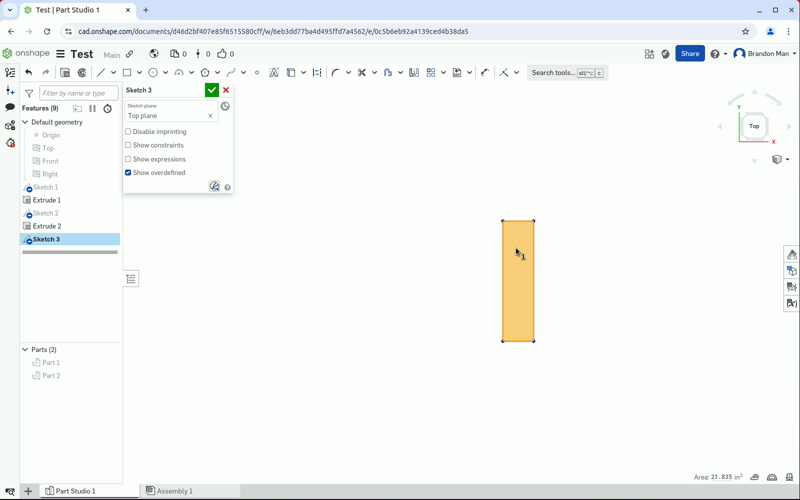
scroll(-6)
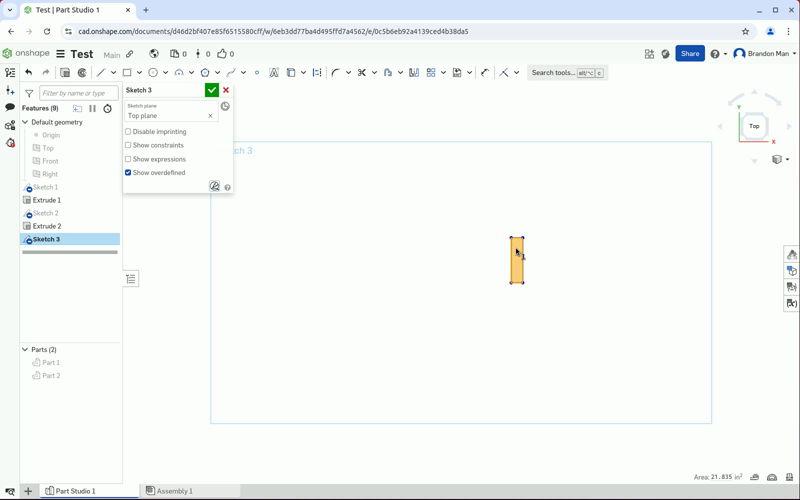
mouse_move(73, 352)
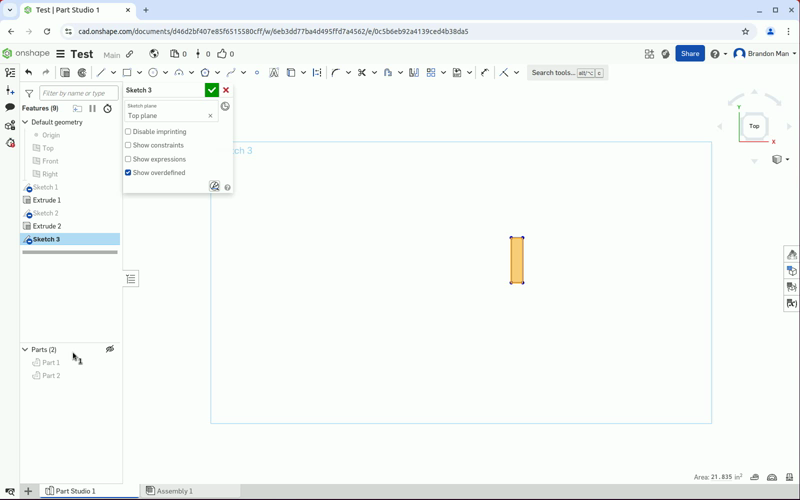
key(shift+y)
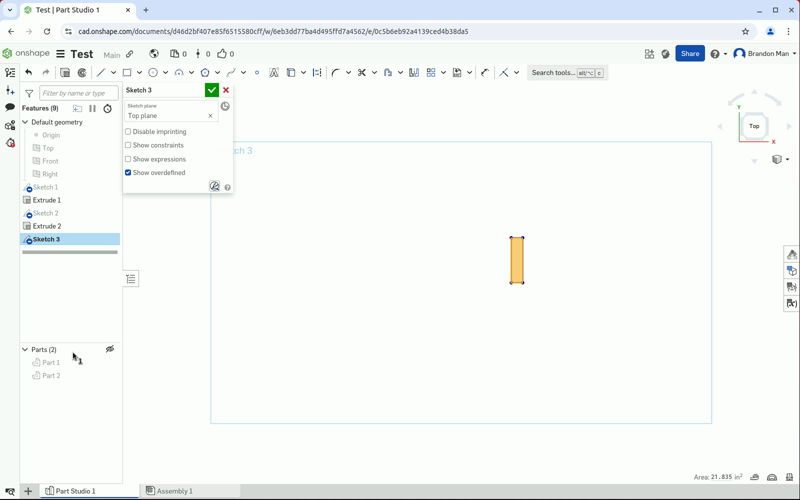
key(shift+e)
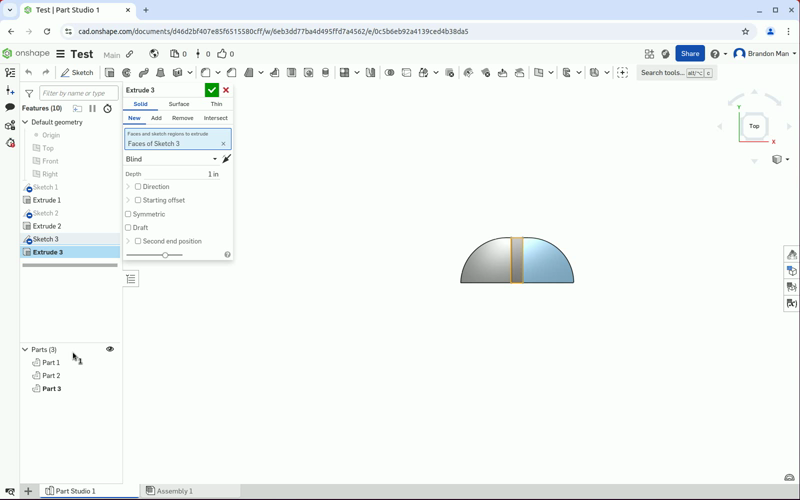
mouse_move(143, 106)
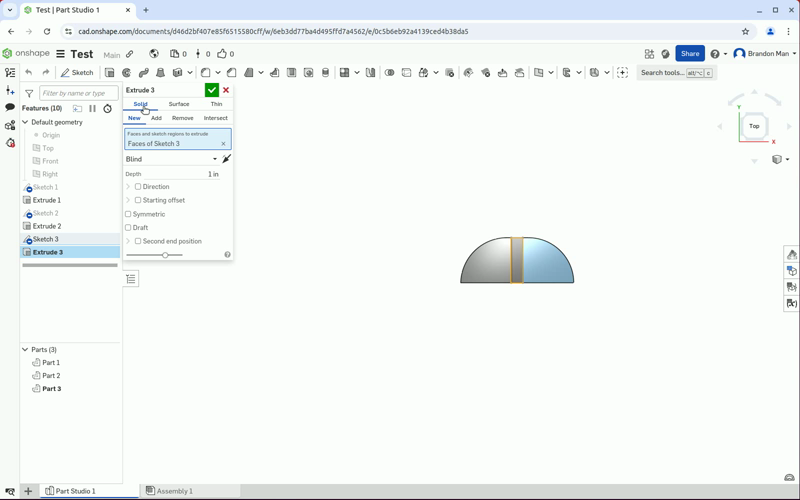
click(143, 106)
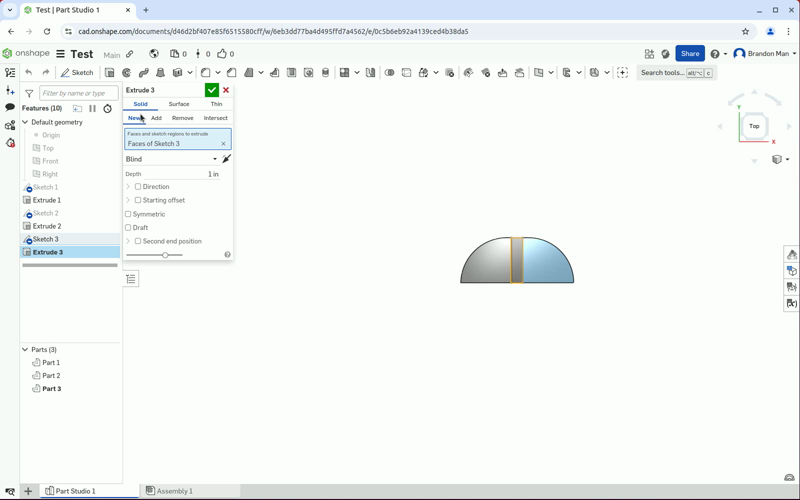
mouse_move(137, 120)
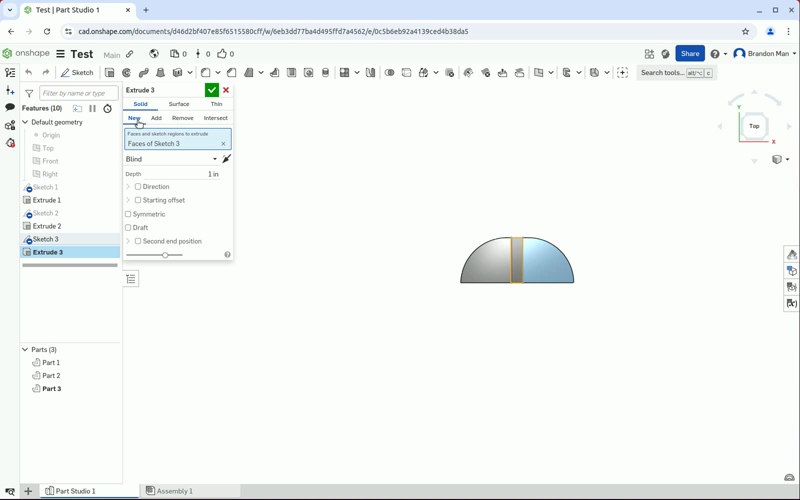
click(137, 120)
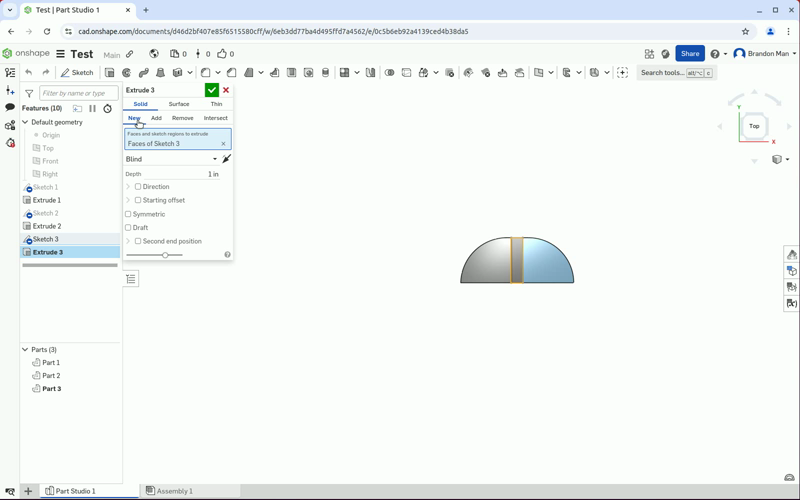
key(tab, 4)
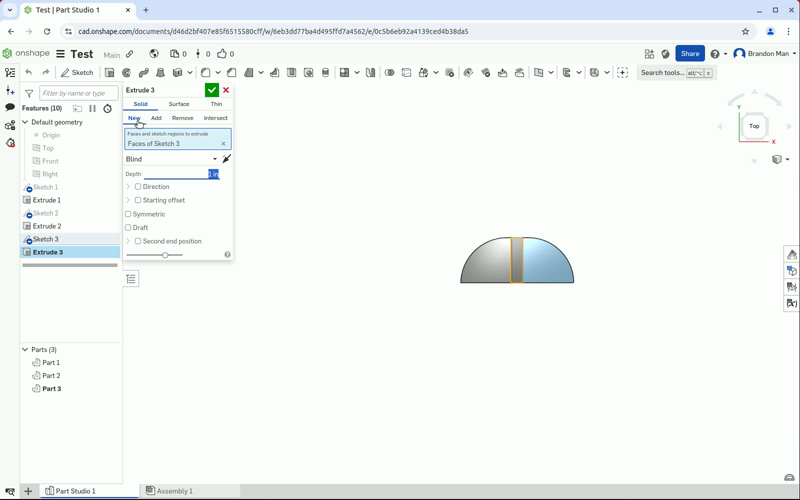
text(2.407)
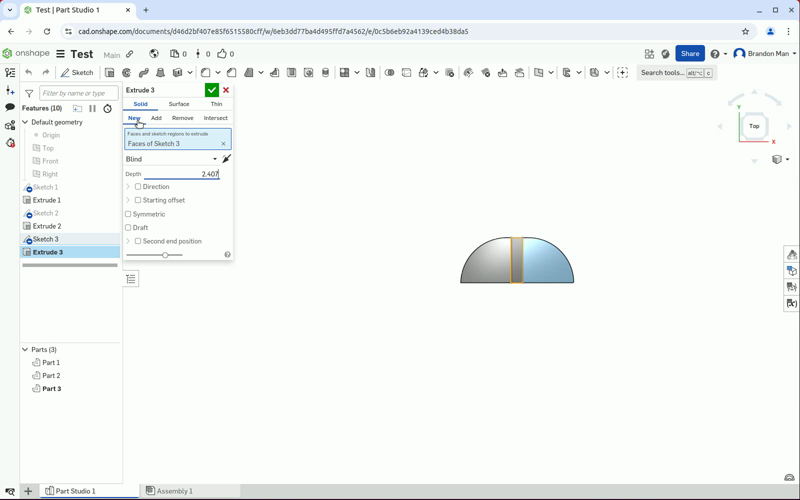
key(enter)
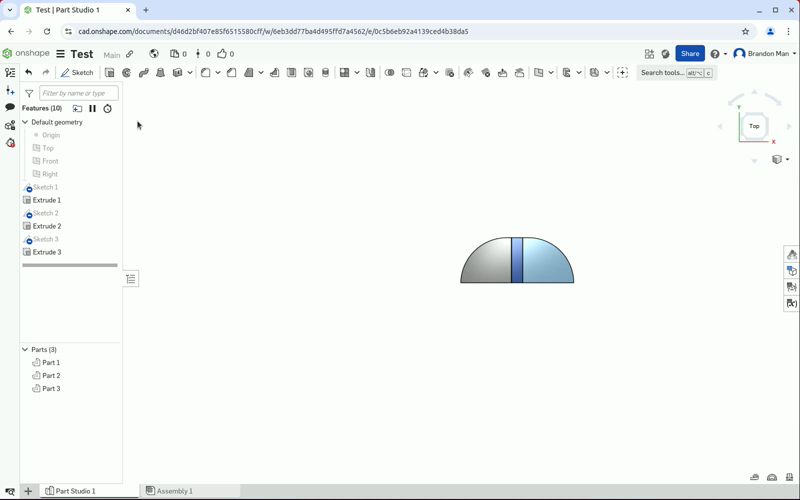
key(shift+h)
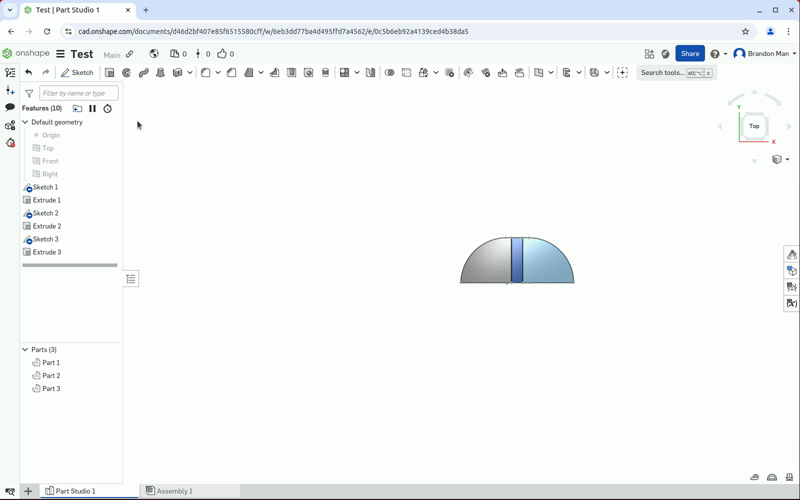
key(shift+h)
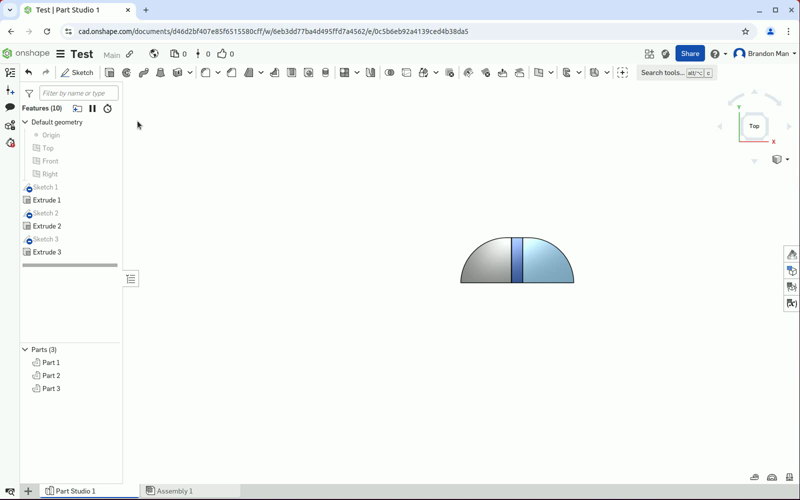
mouse_move(73, 189)
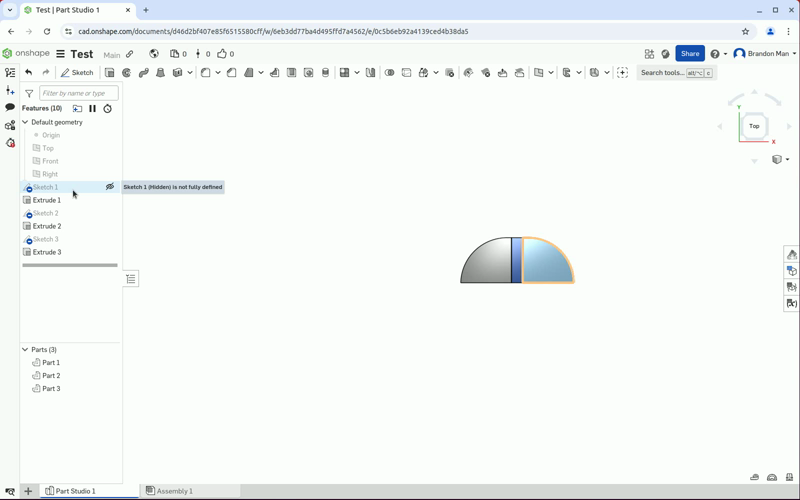
click(73, 189)
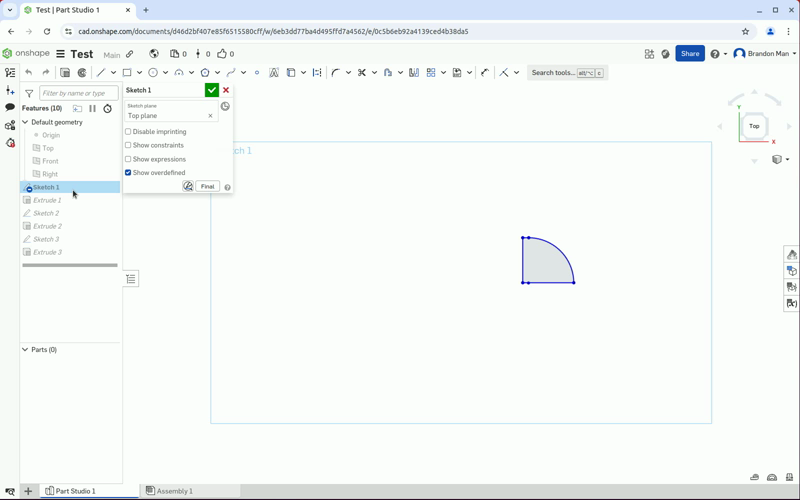
mouse_move(229, 92)
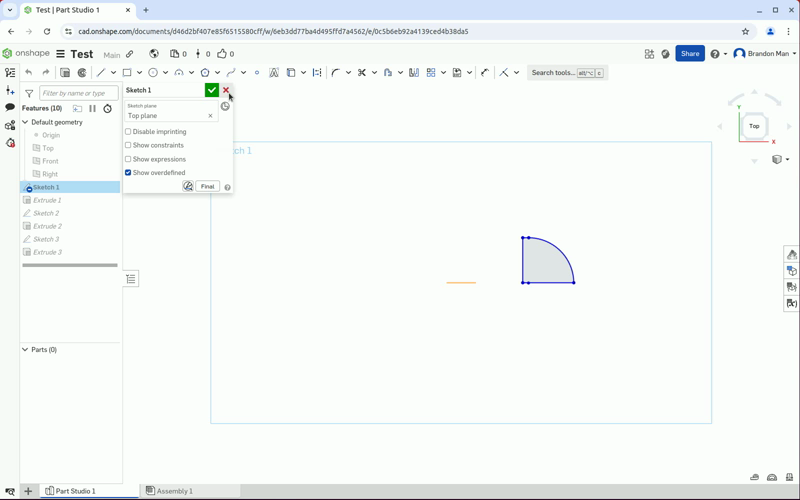
click(229, 92)
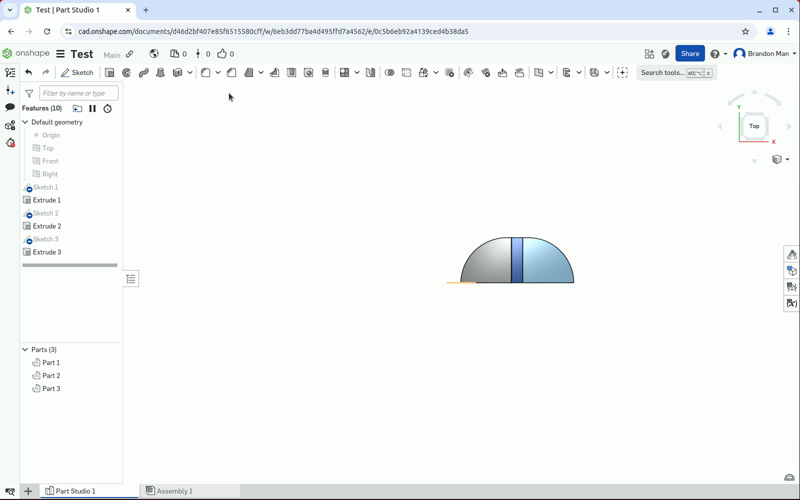
mouse_move(541, 75)
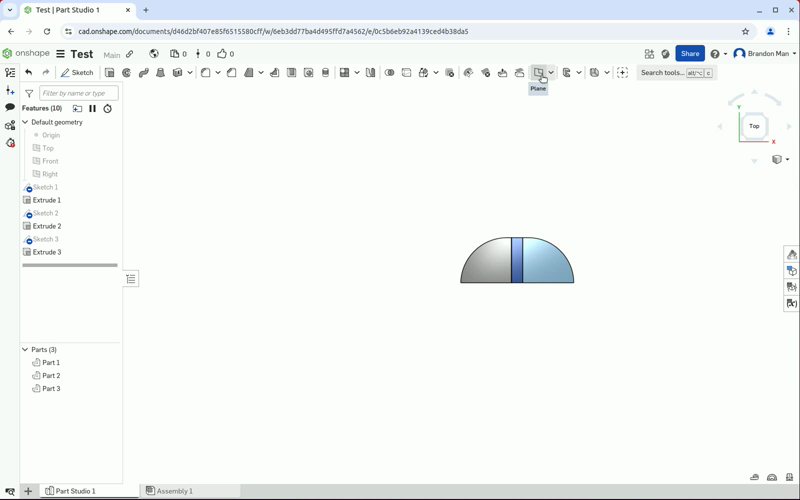
click(541, 75)
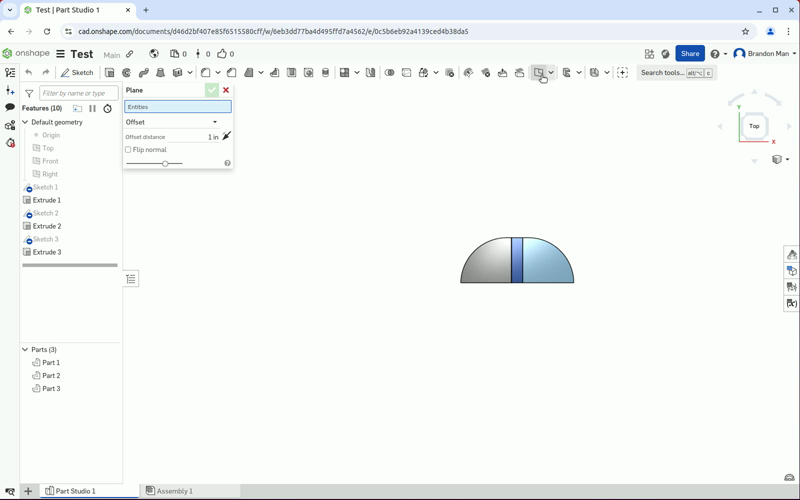
mouse_move(73, 150)
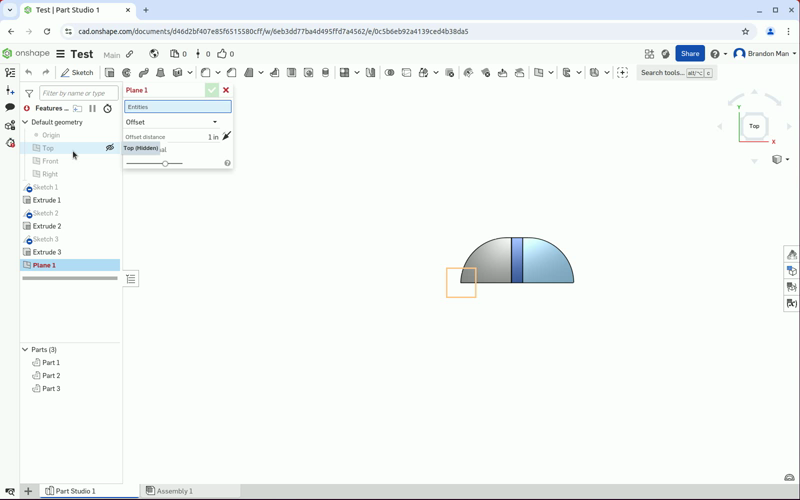
click(73, 150)
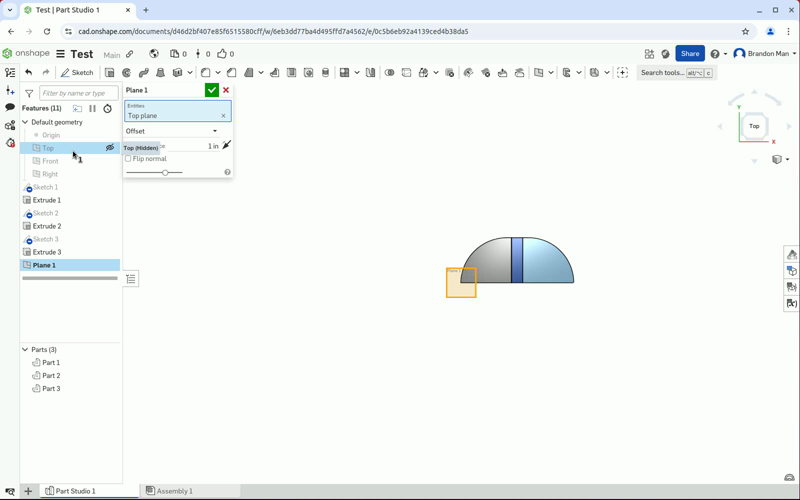
key(tab, 2)
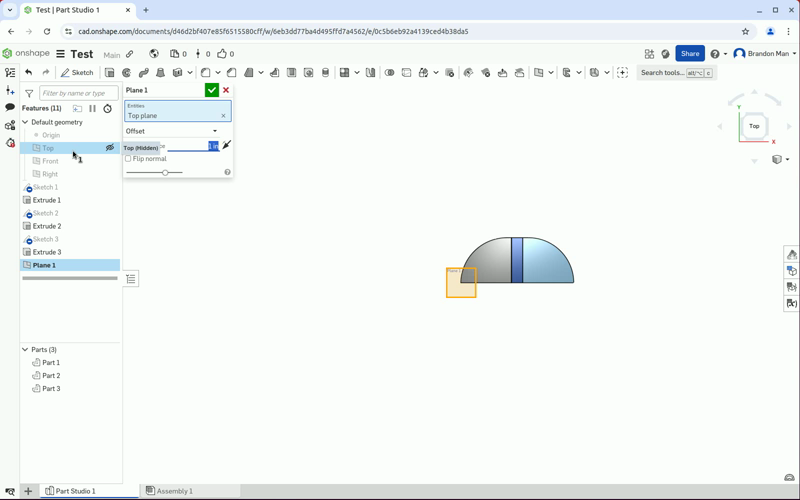
text(2.403)
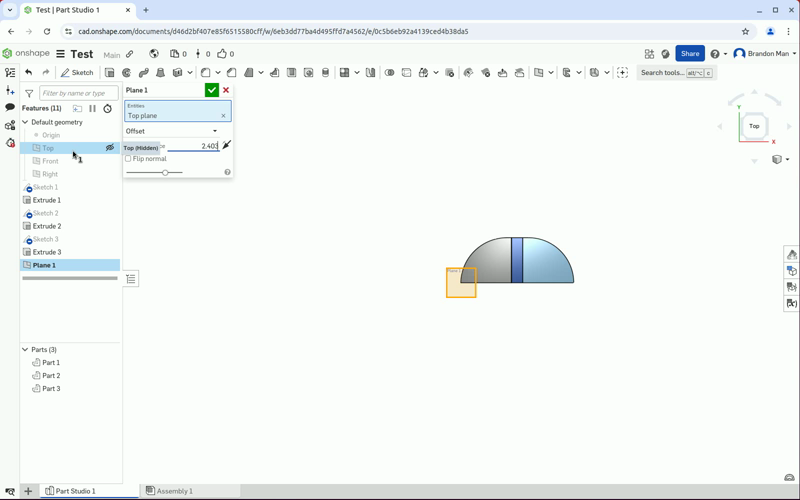
key(enter, 2)
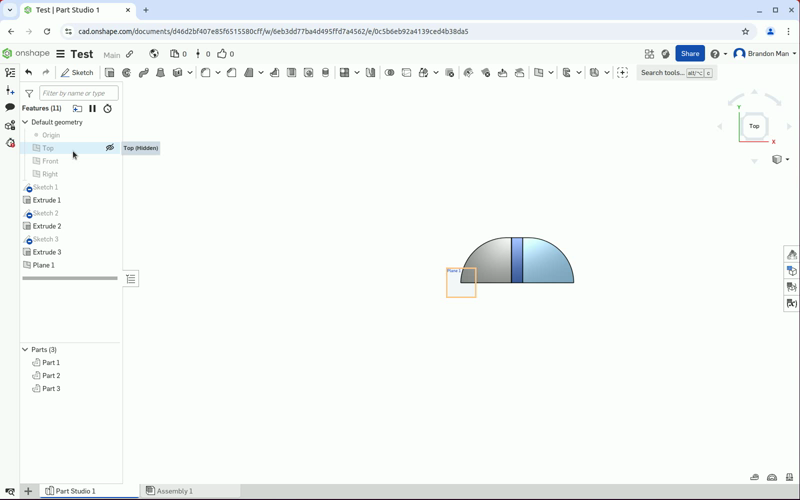
key(shift+s)
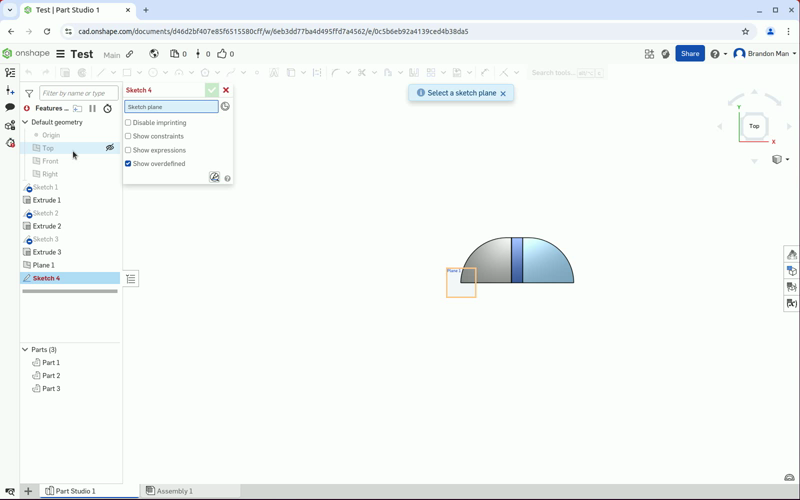
mouse_move(73, 267)
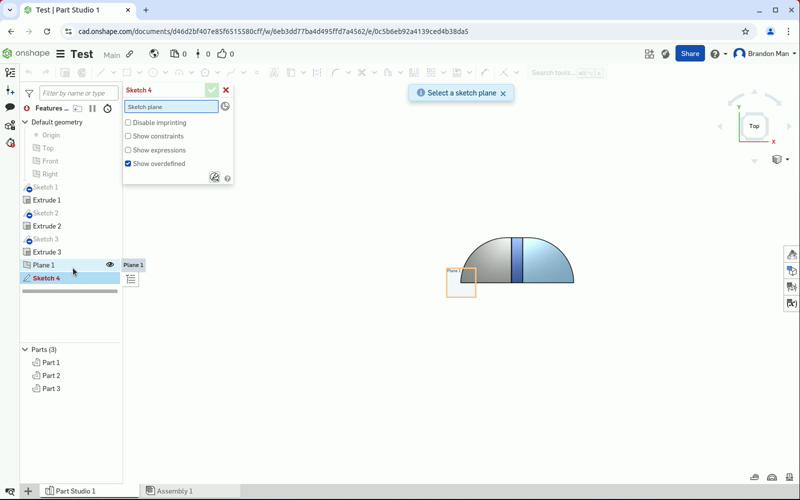
click(73, 267)
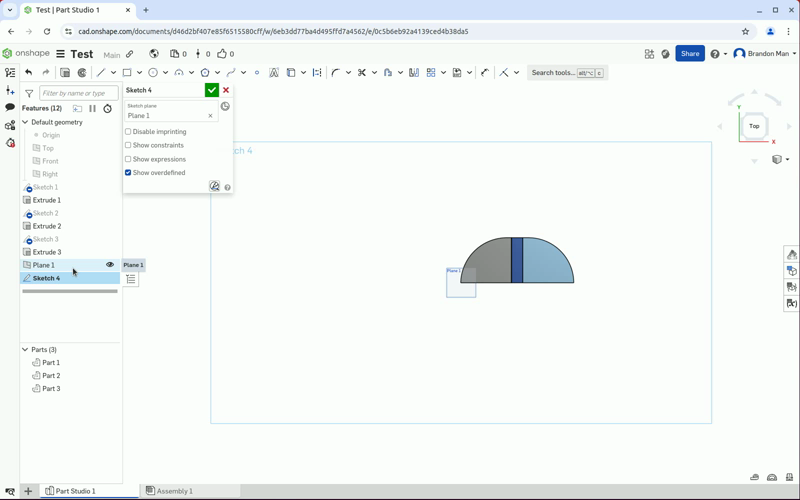
mouse_move(73, 352)
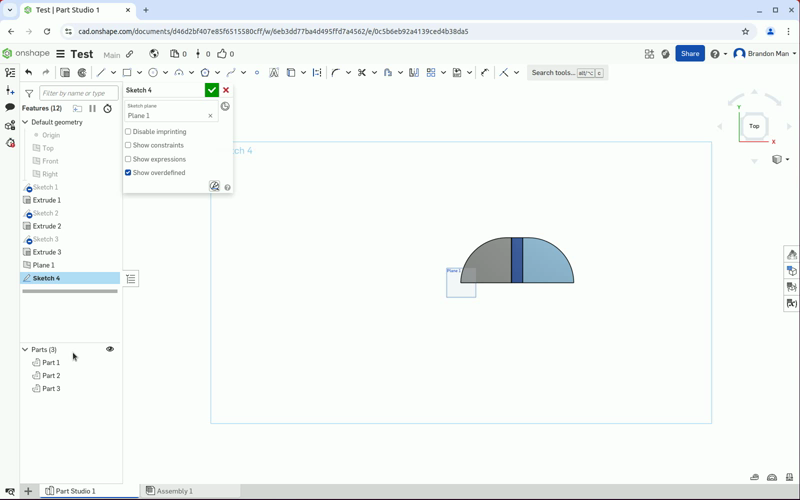
key(y)
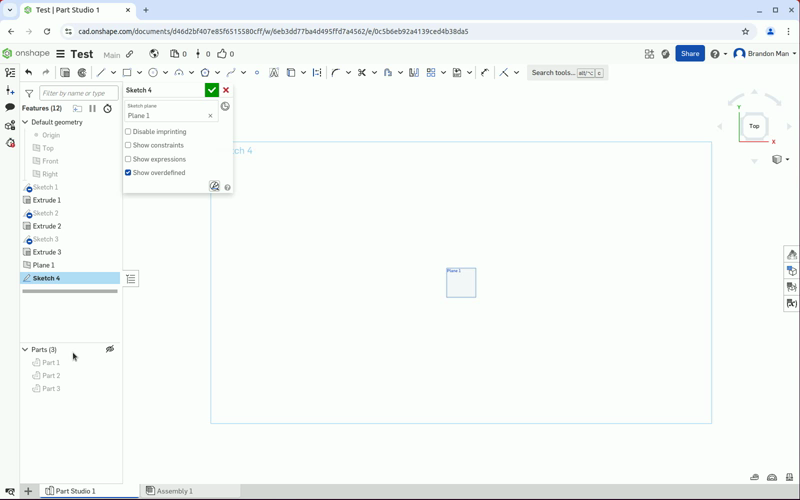
key(l)
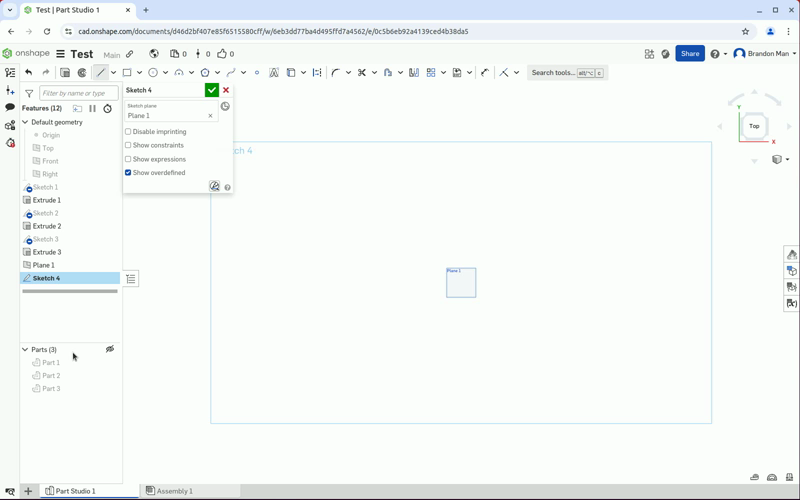
key_down(shift)
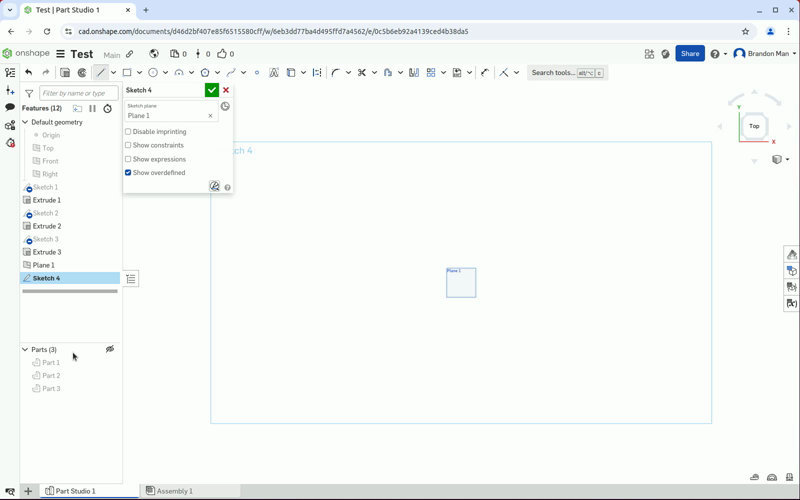
mouse_move(511, 282)
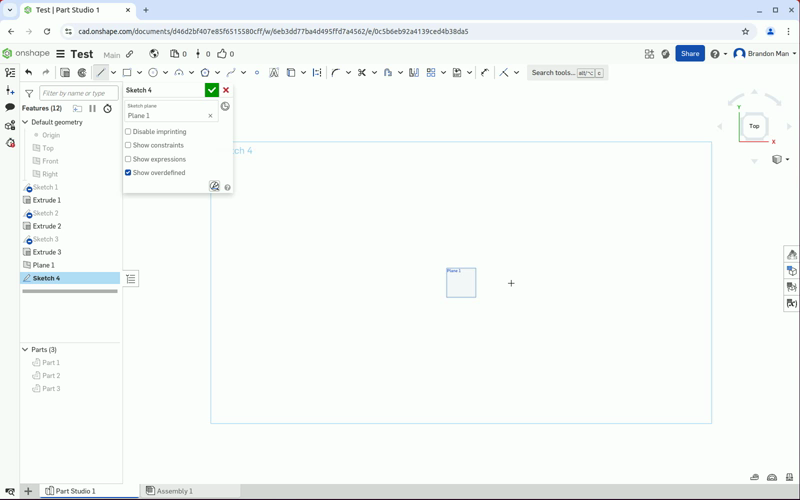
click(511, 282)
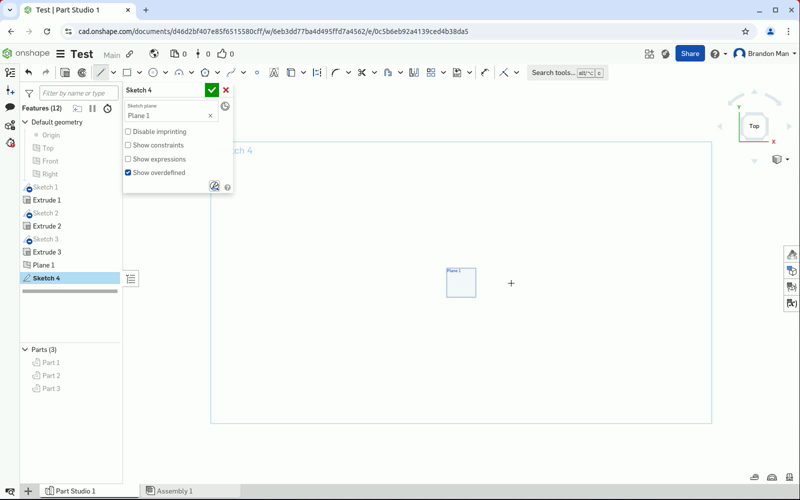
key_up(shift)
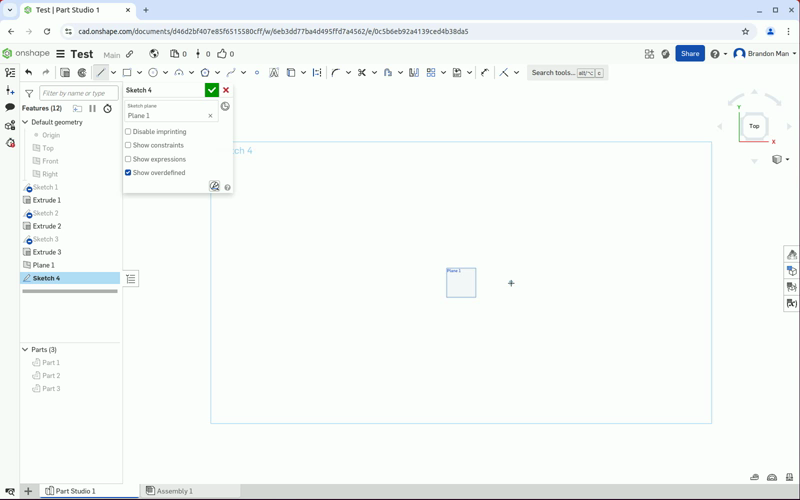
key_down(shift)
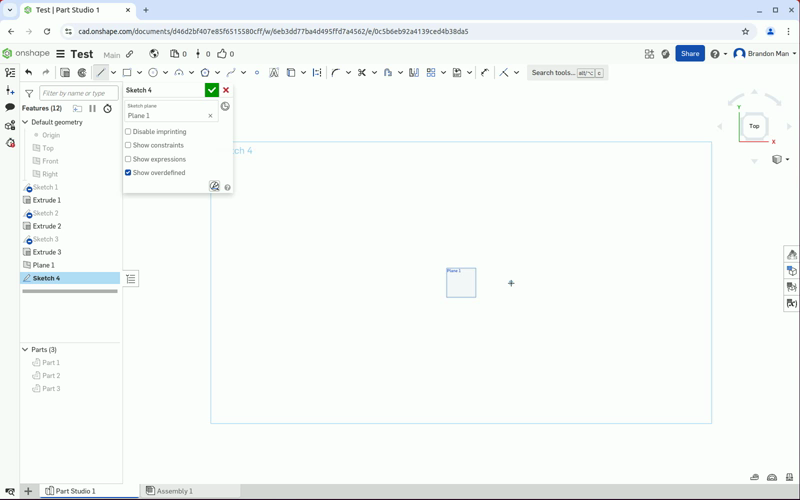
mouse_move(541, 282)
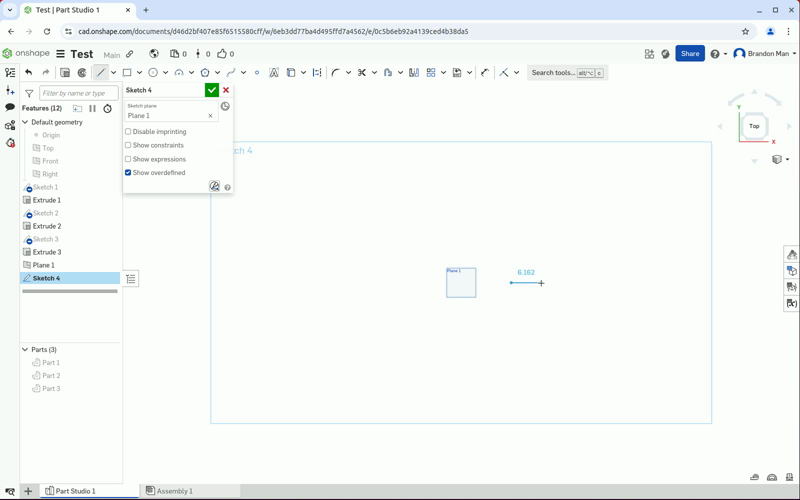
mouse_move(522, 282)
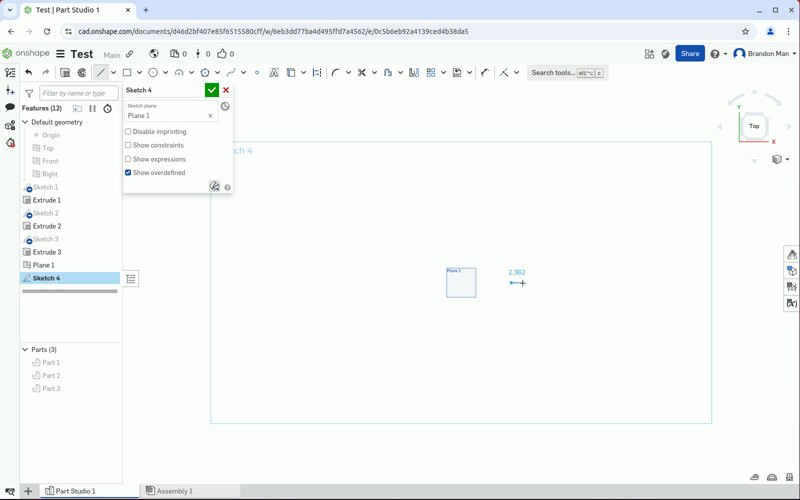
click(522, 282)
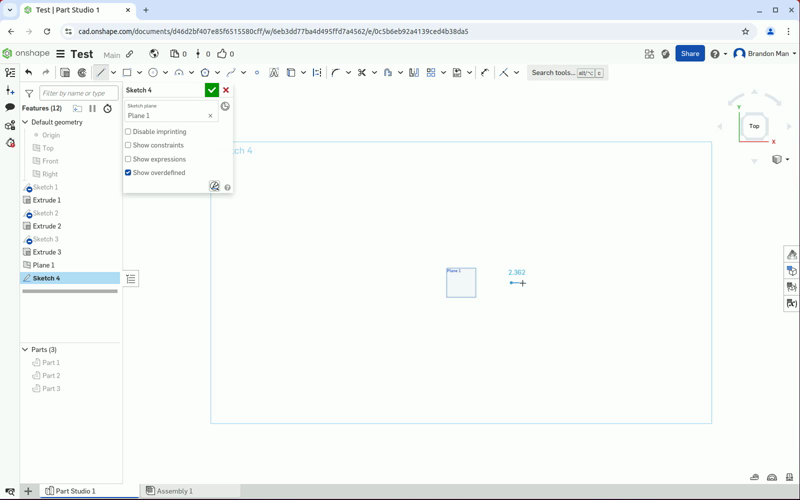
key_up(shift)
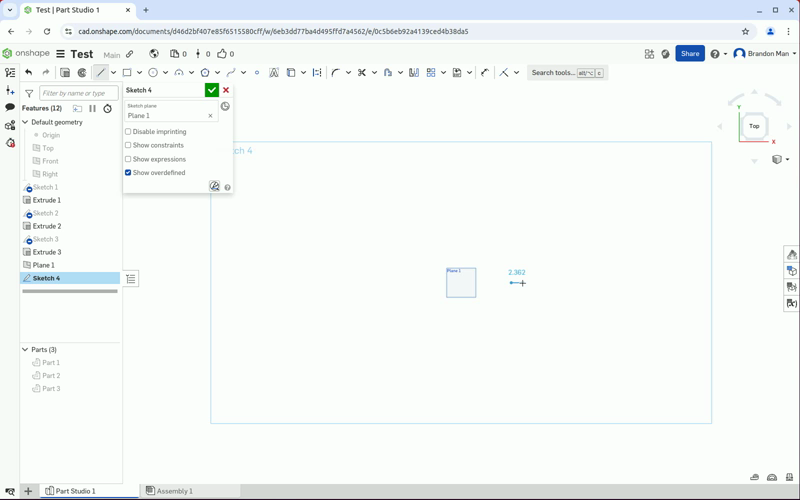
key_down(shift)
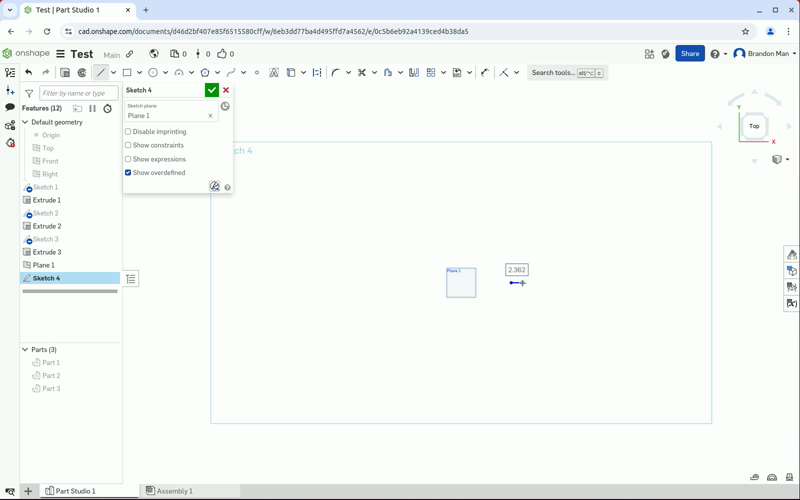
mouse_move(552, 282)
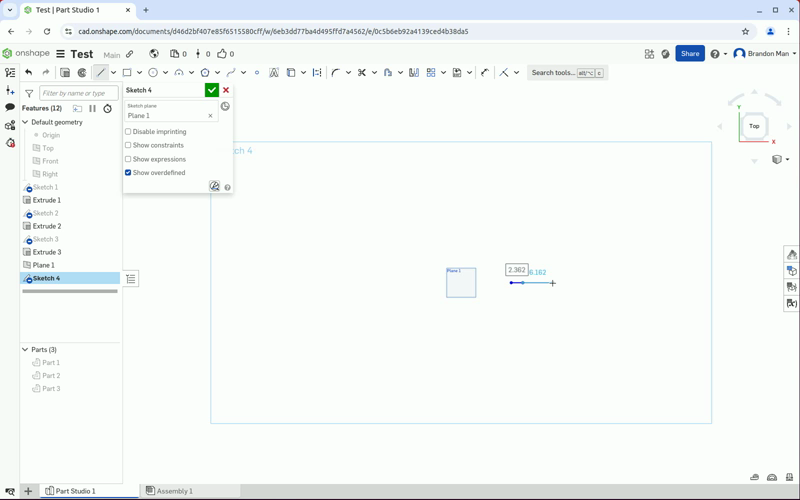
mouse_move(522, 237)
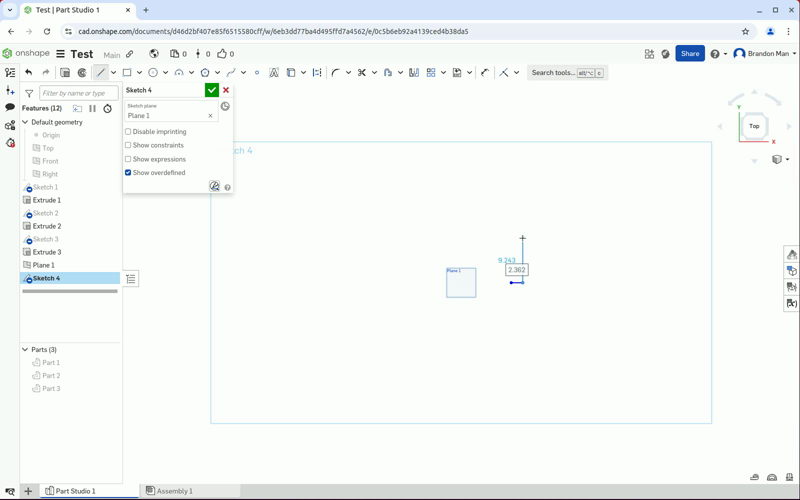
click(522, 237)
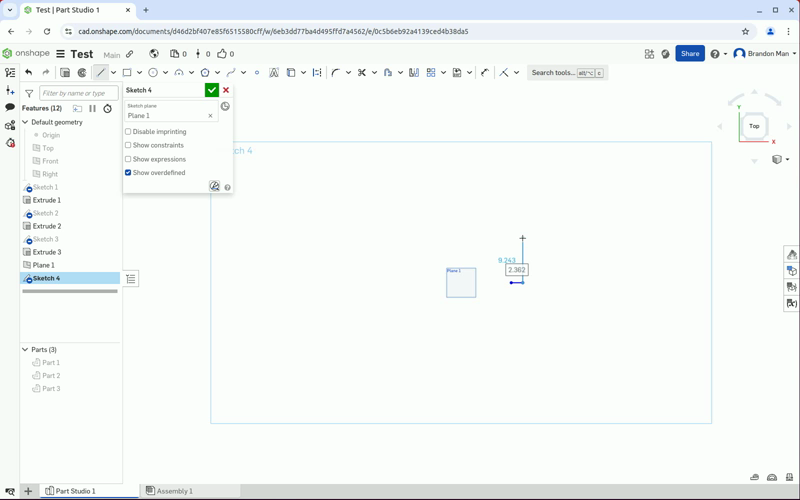
key_up(shift)
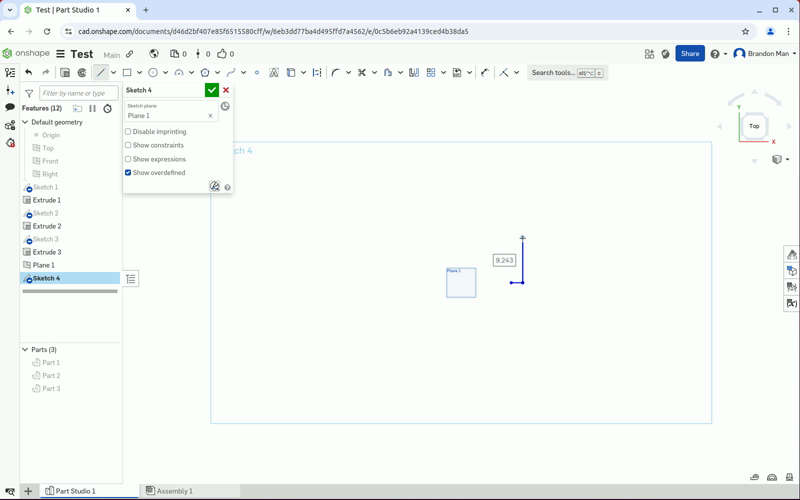
key_down(shift)
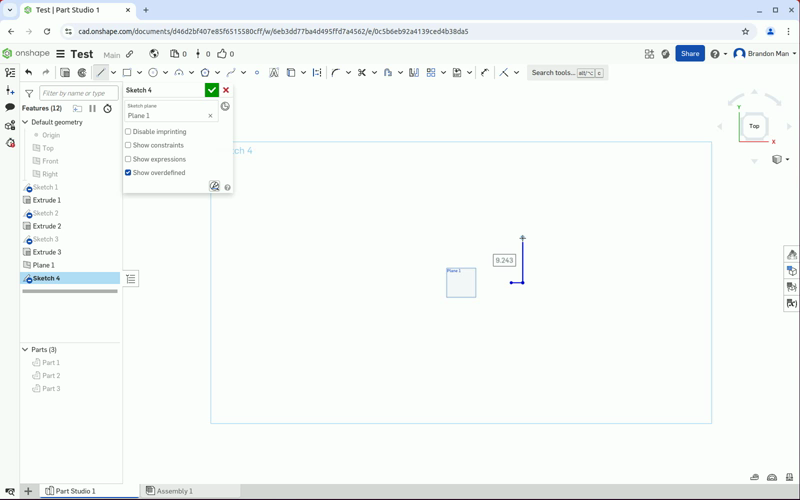
mouse_move(552, 237)
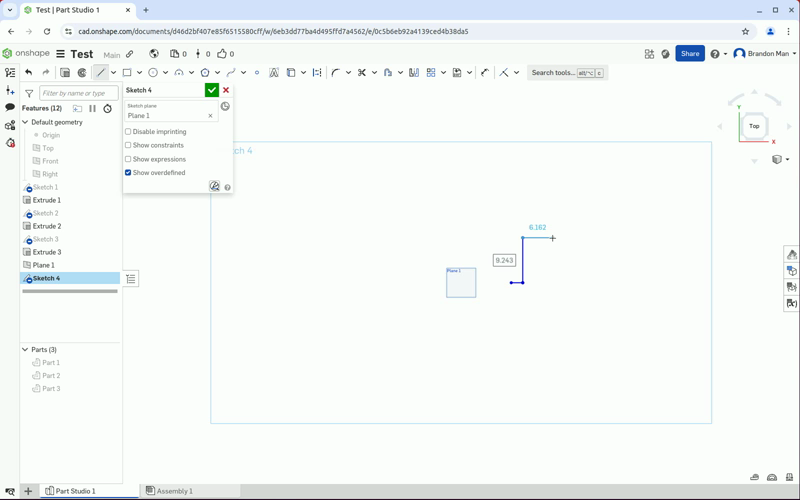
mouse_move(511, 237)
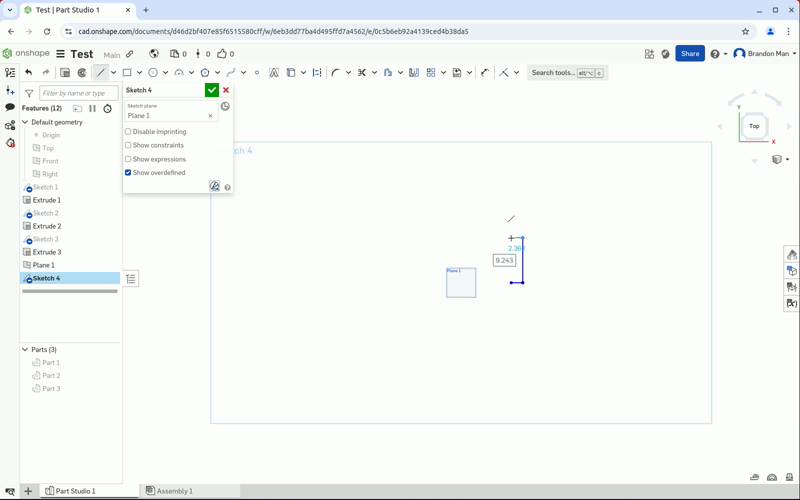
click(511, 237)
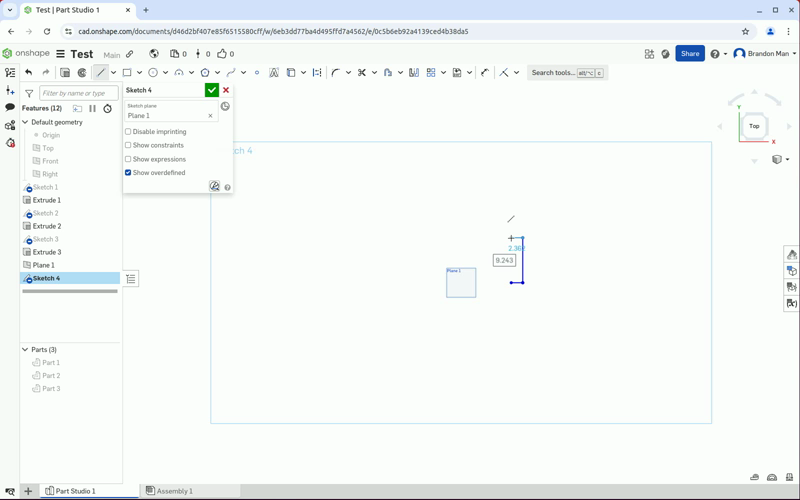
key_up(shift)
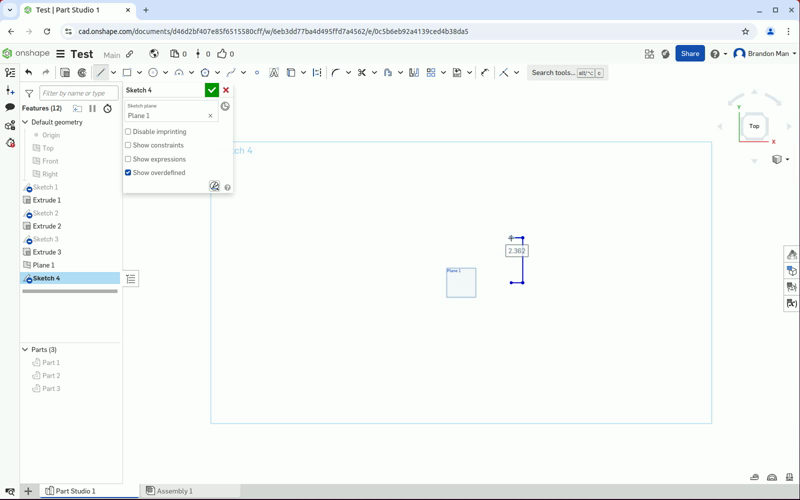
mouse_move(541, 237)
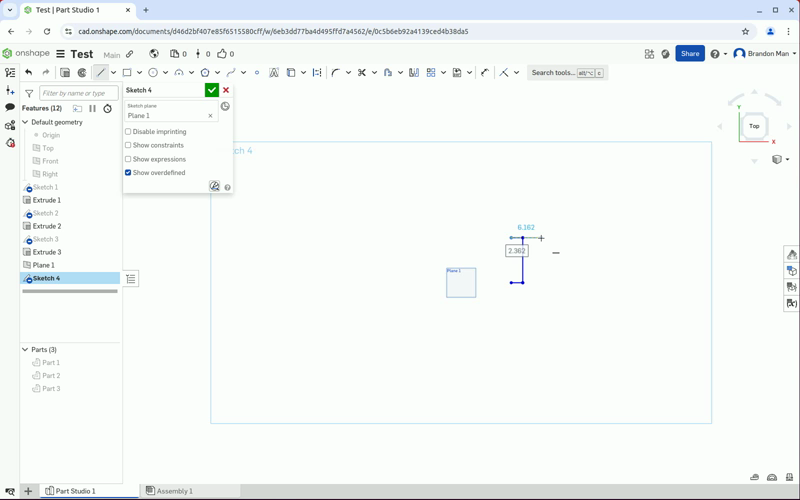
key_down(shift)
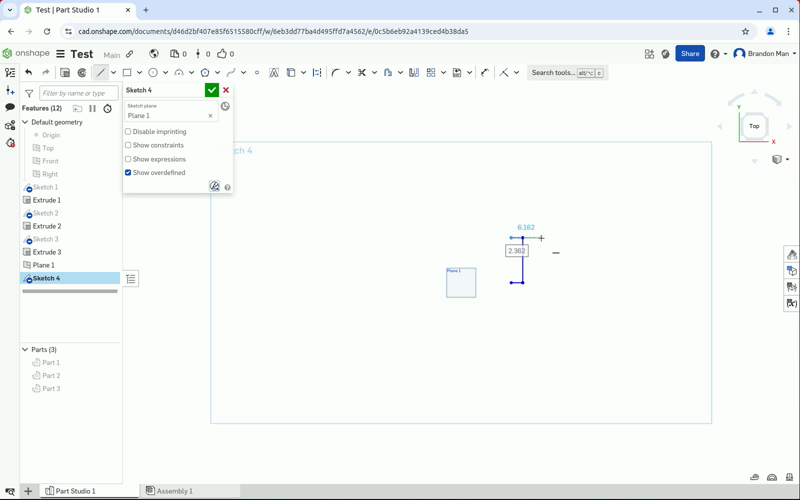
mouse_move(511, 282)
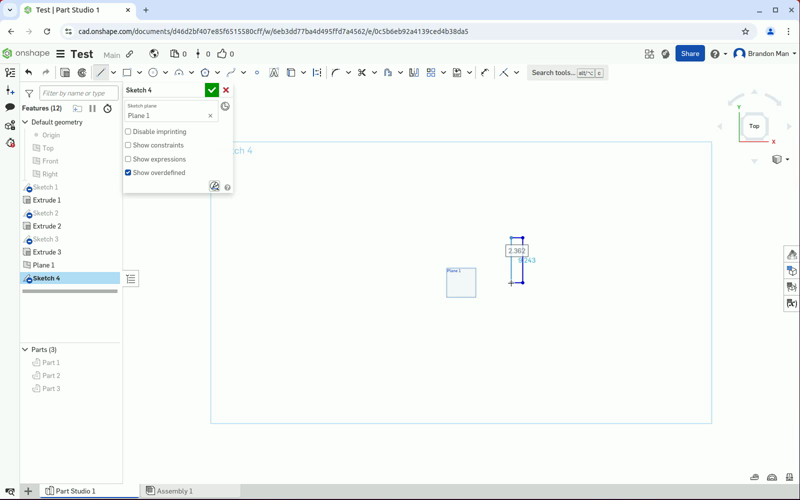
key_up(shift)
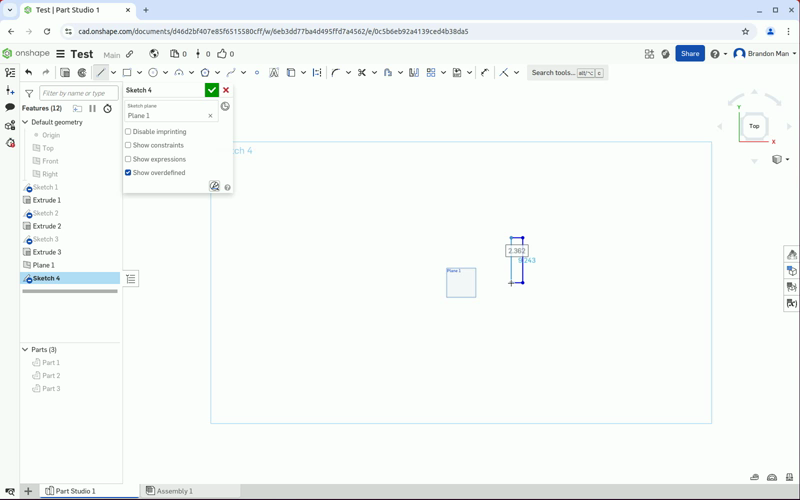
click(511, 282)
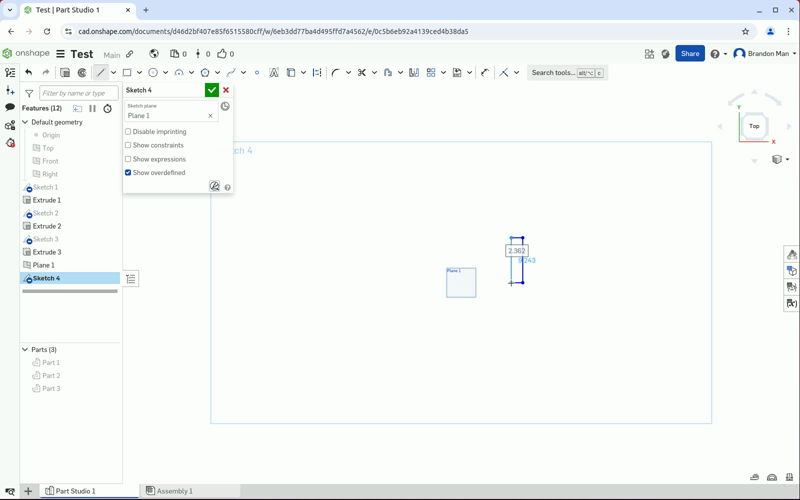
key(esc)
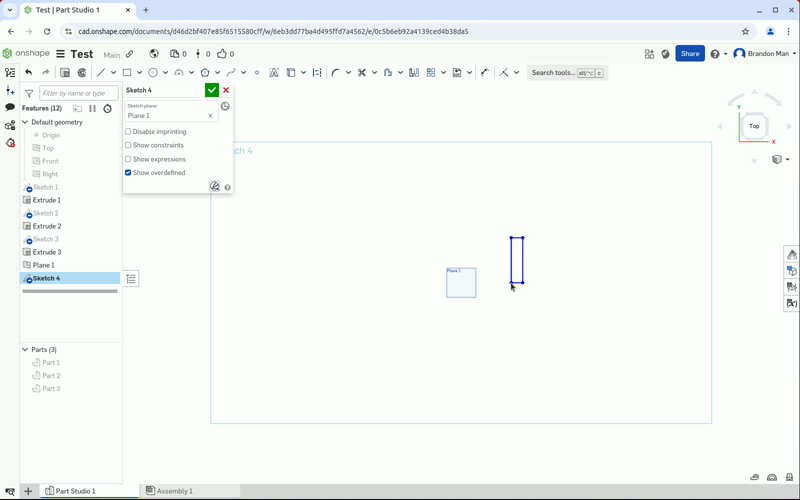
mouse_move(515, 252)
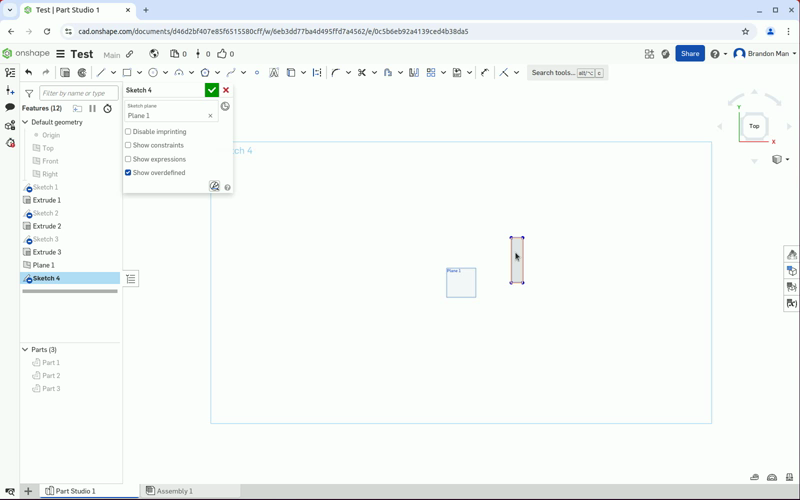
scroll(6)
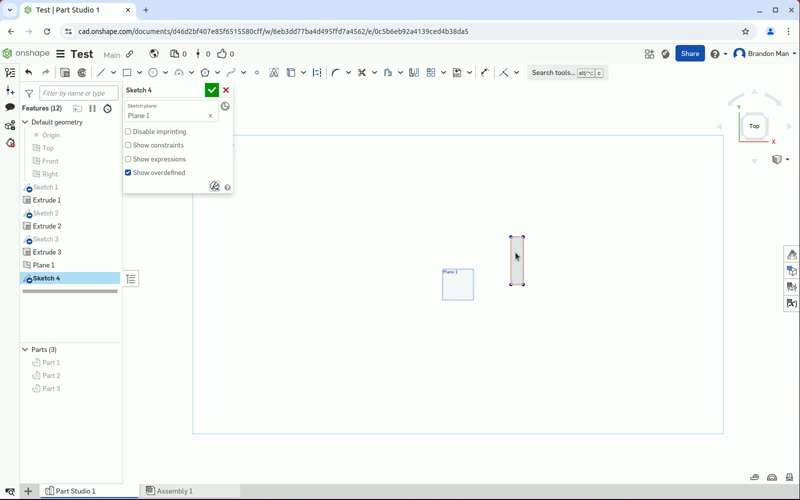
scroll(6)
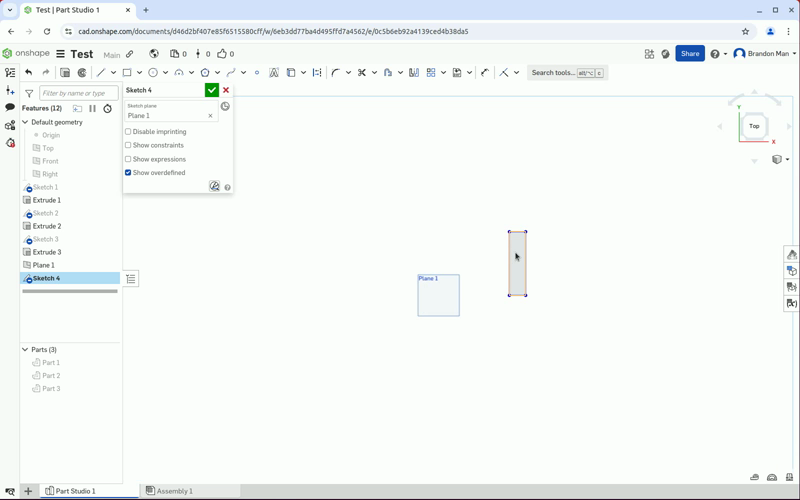
scroll(6)
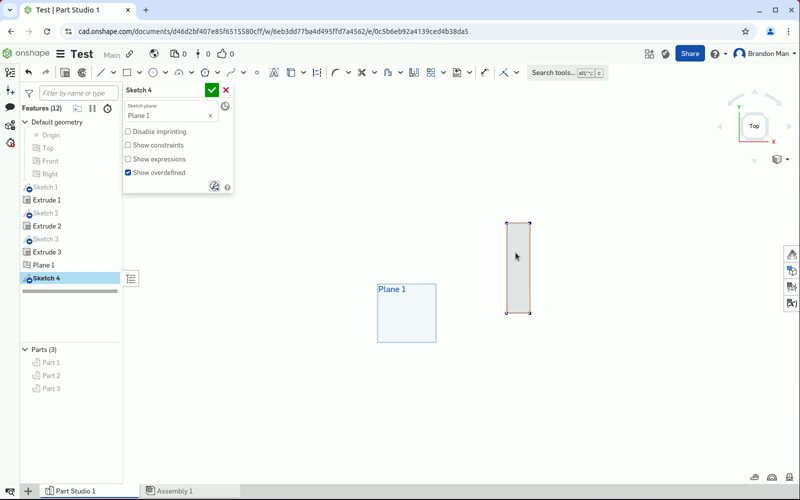
scroll(6)
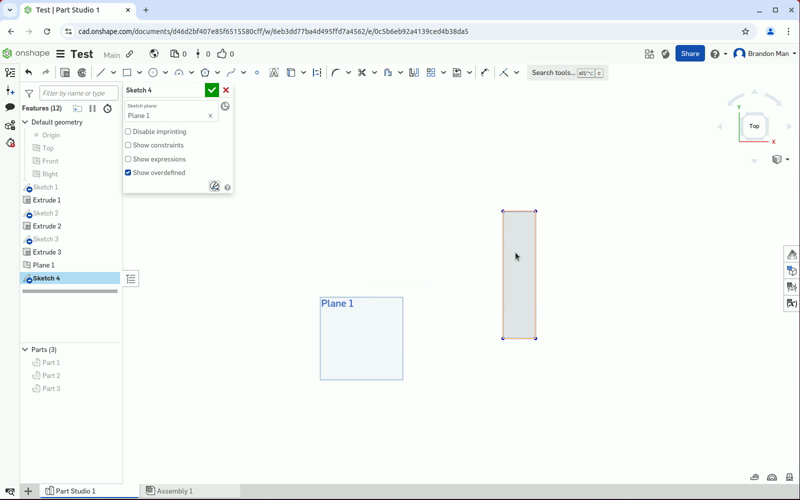
scroll(6)
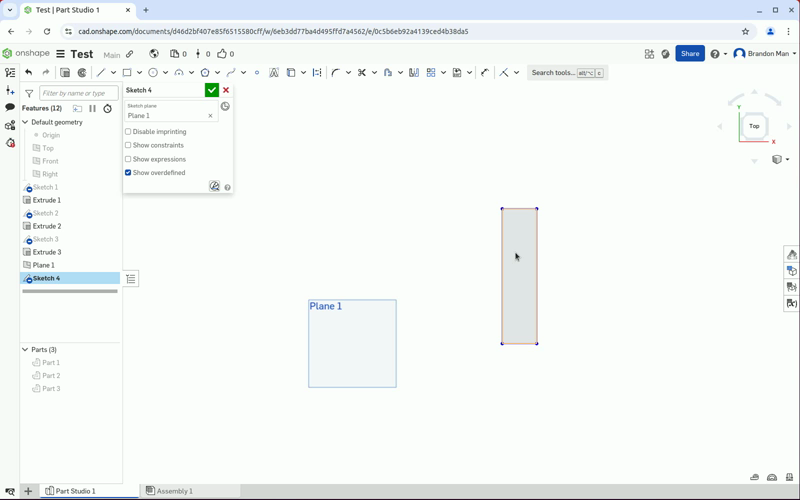
scroll(6)
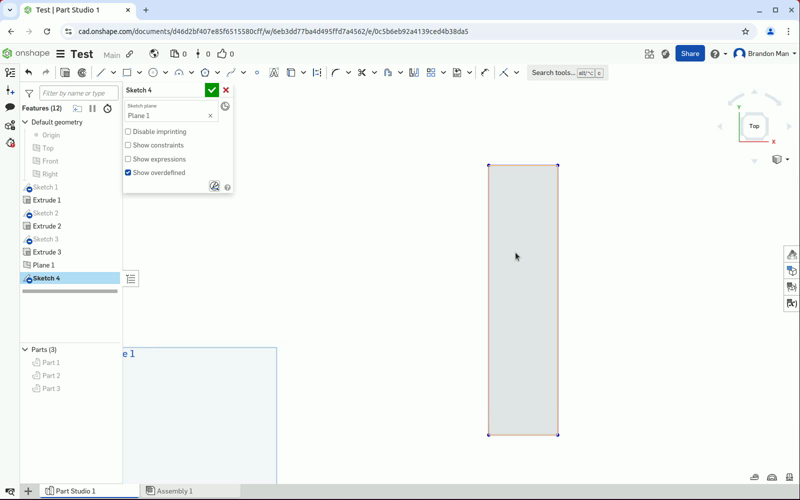
scroll(6)
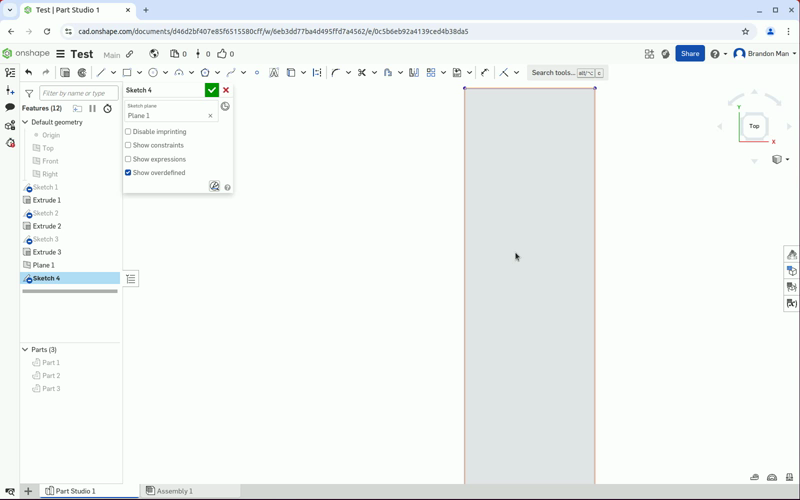
click(515, 252)
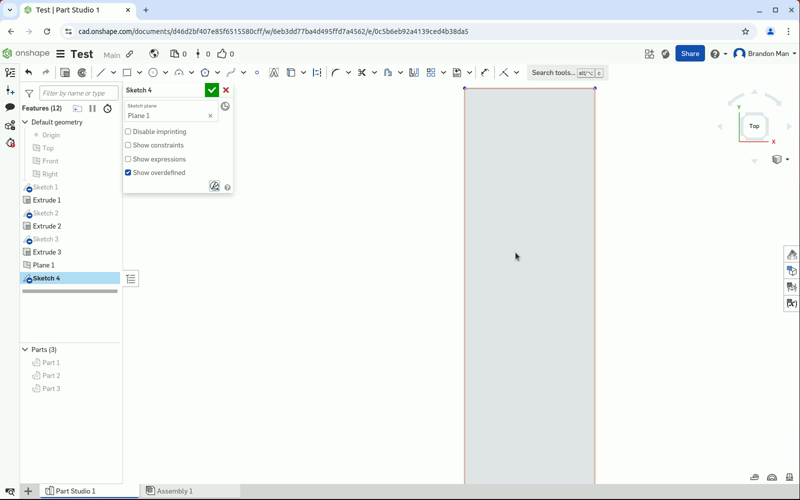
scroll(-6)
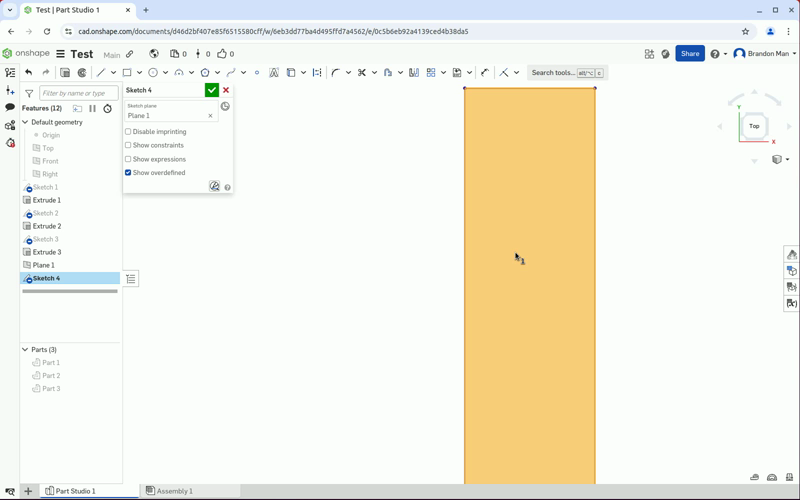
scroll(-6)
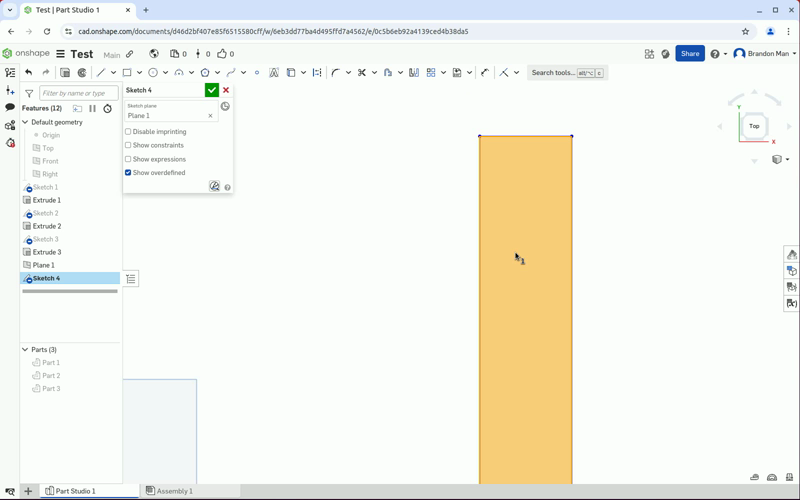
scroll(-6)
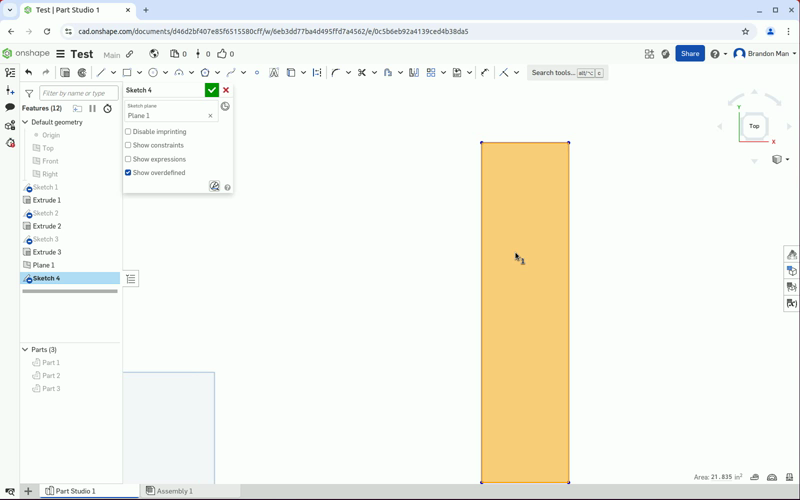
scroll(-6)
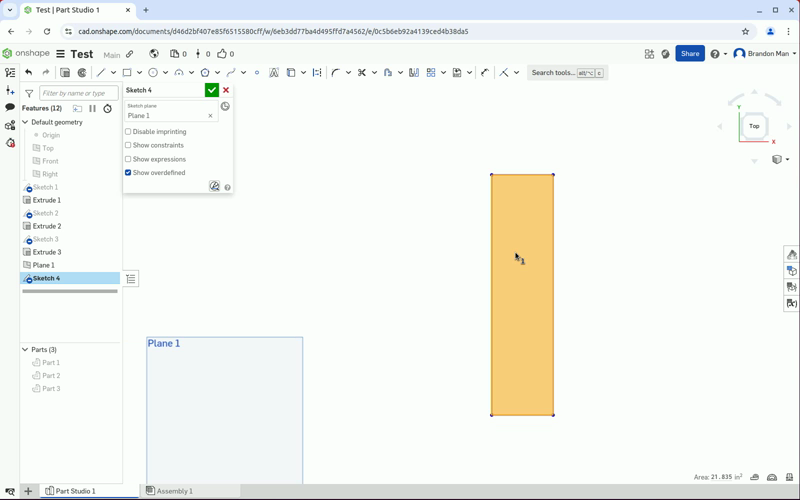
scroll(-6)
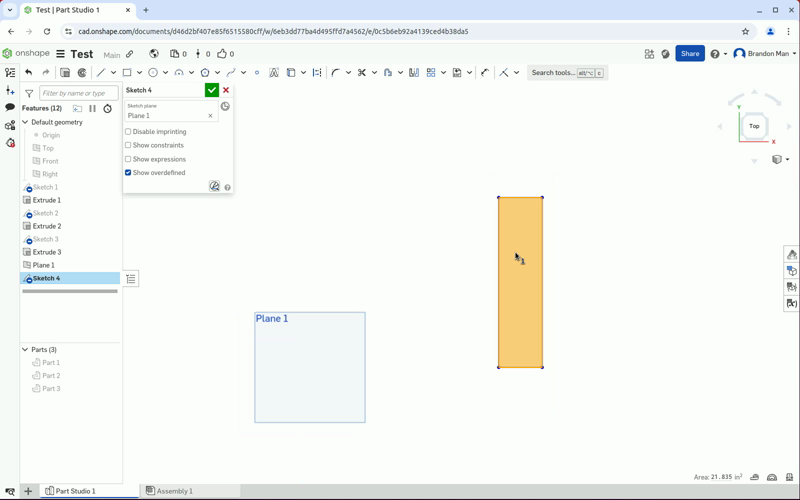
scroll(-6)
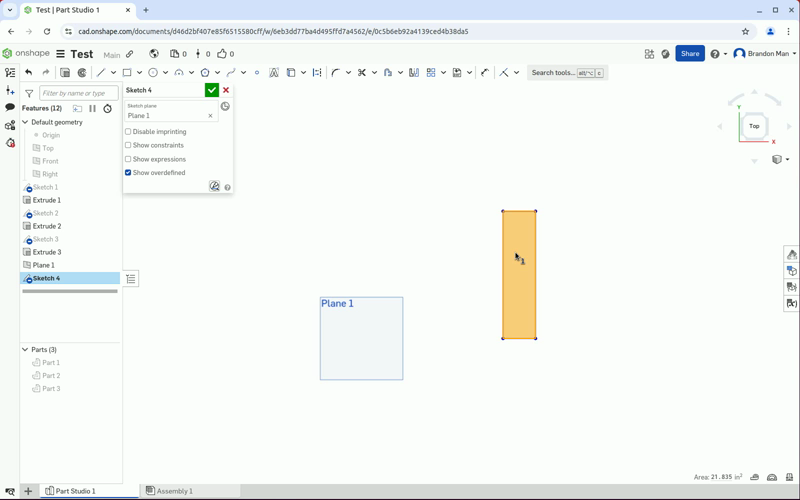
scroll(-6)
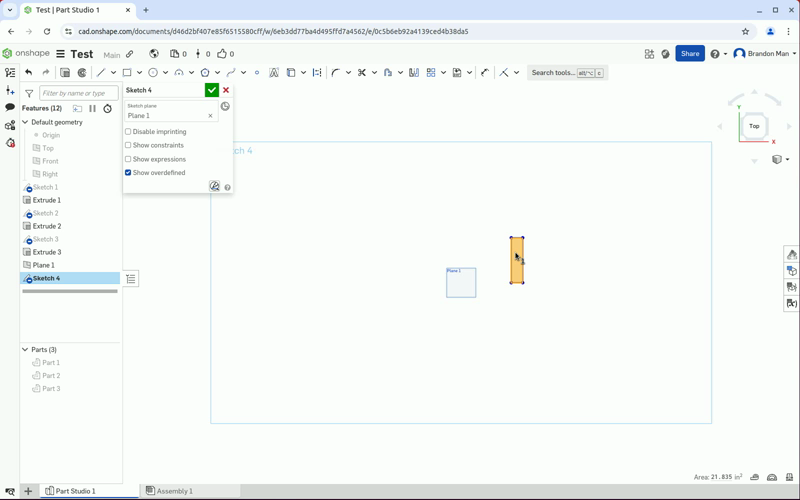
mouse_move(73, 352)
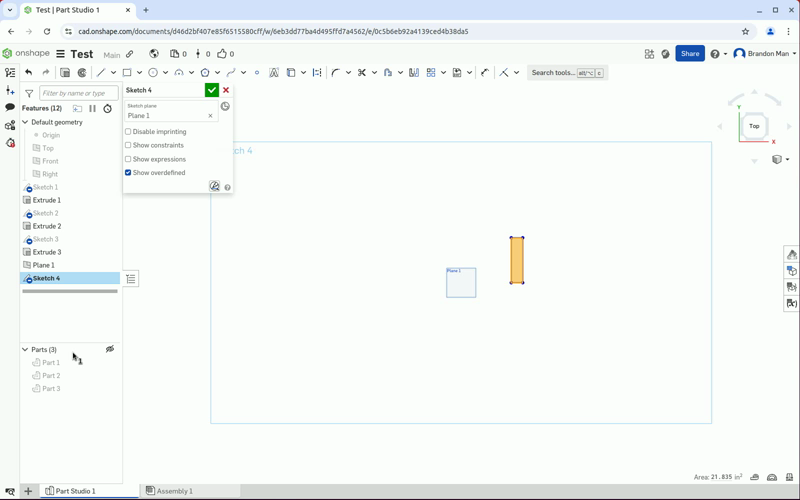
key(shift+y)
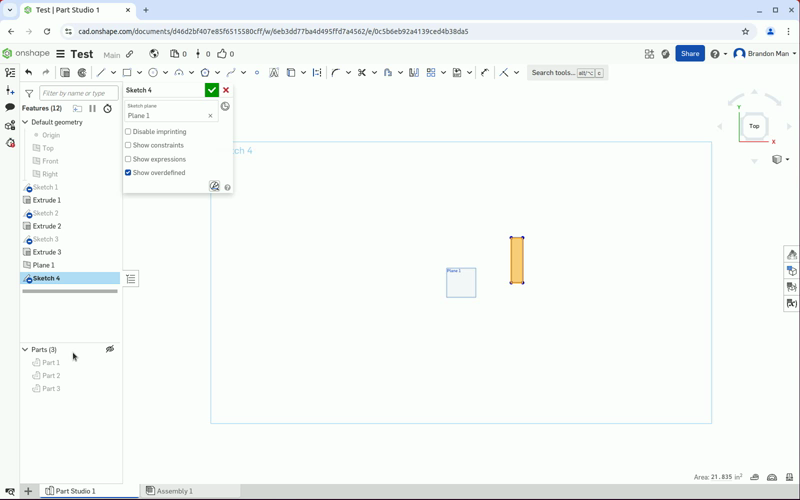
key(shift+e)
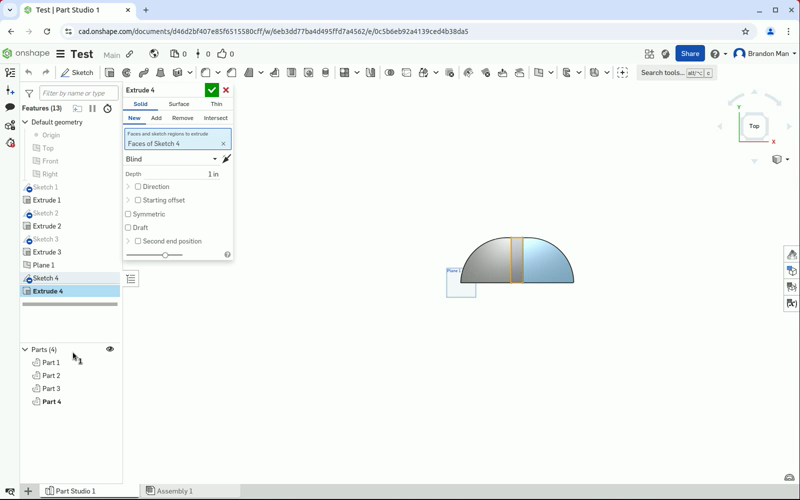
mouse_move(143, 106)
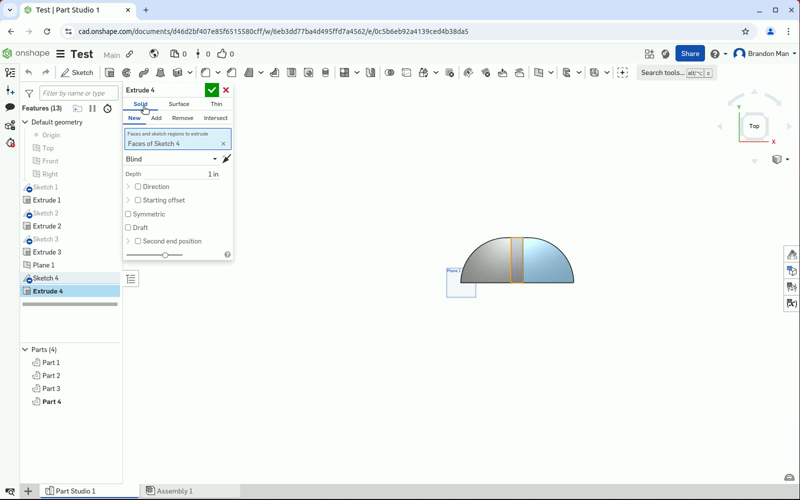
click(143, 106)
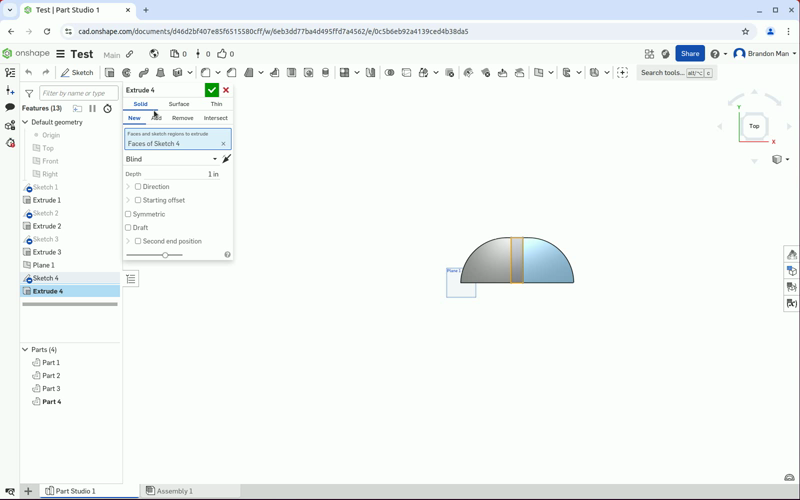
mouse_move(186, 120)
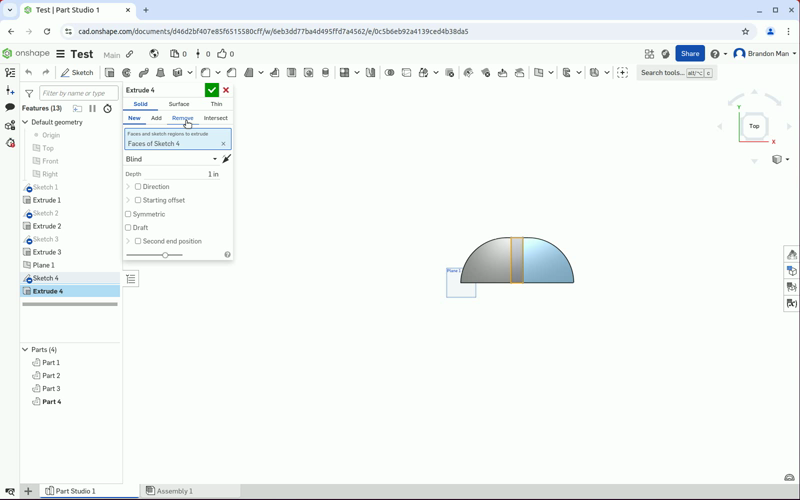
click(186, 120)
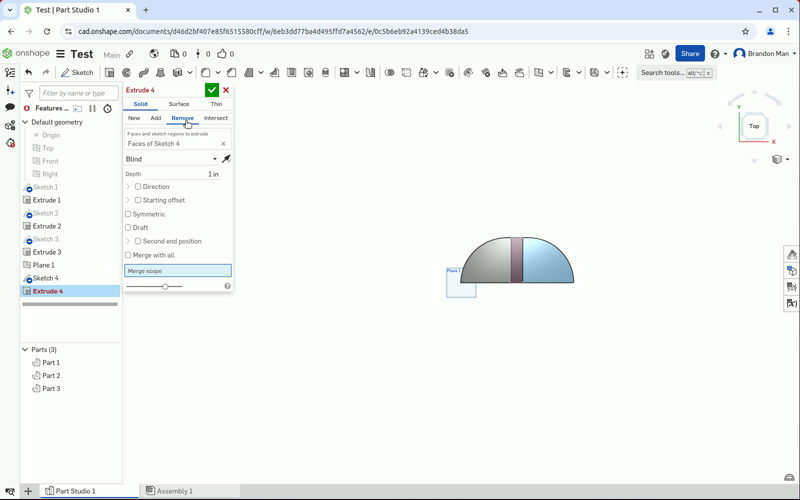
key(tab, 4)
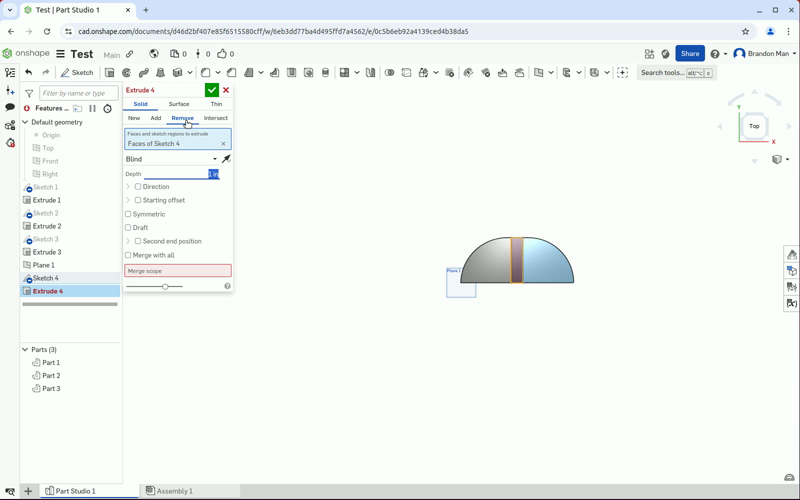
text(1.204)
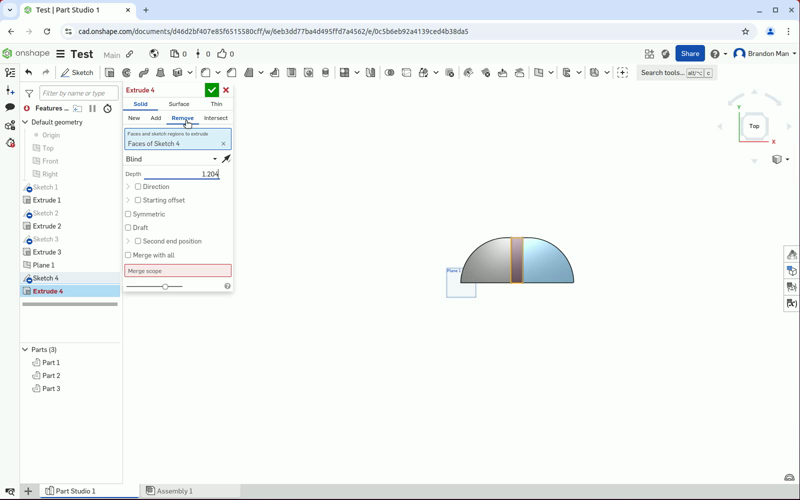
key(tab, 6)
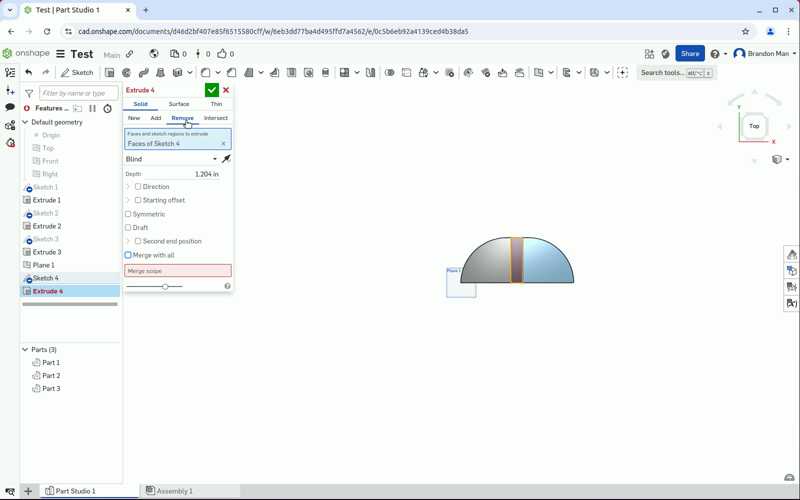
key(space)
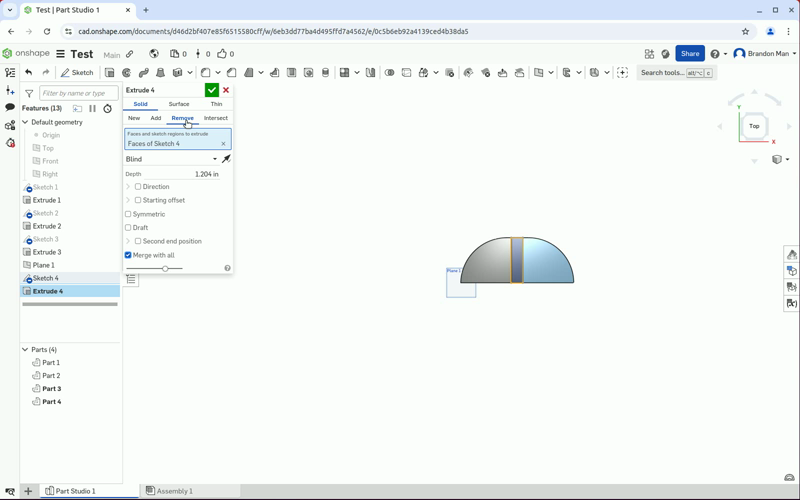
key(enter)
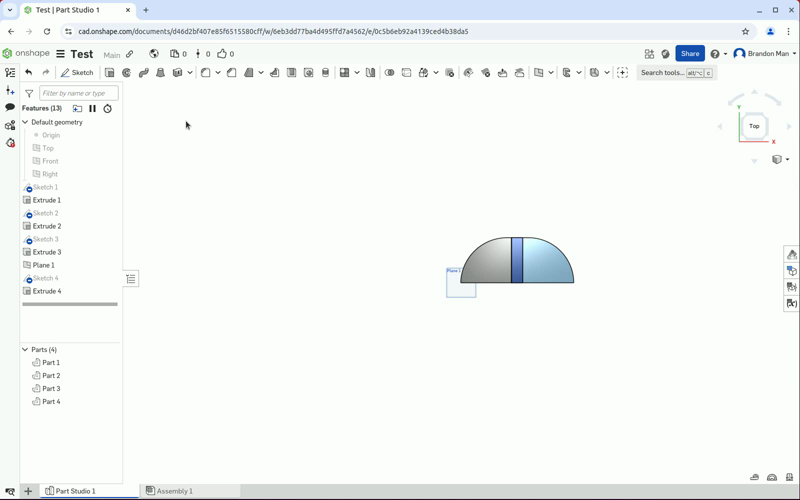
key(shift+h)
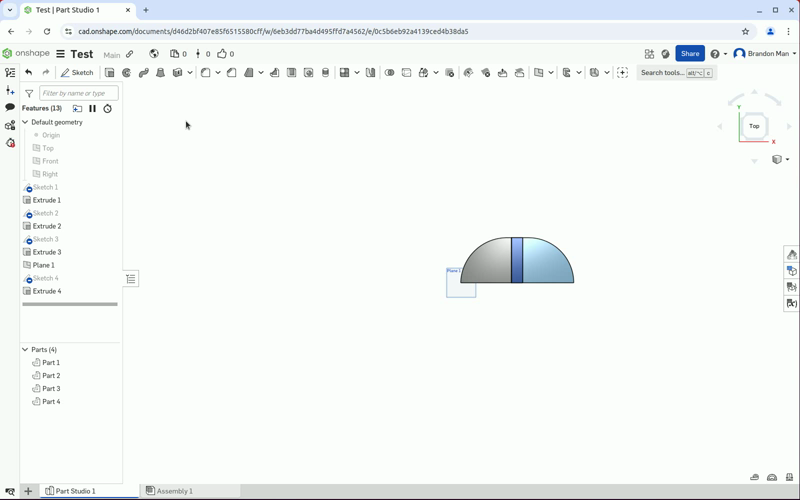
key(shift+h)
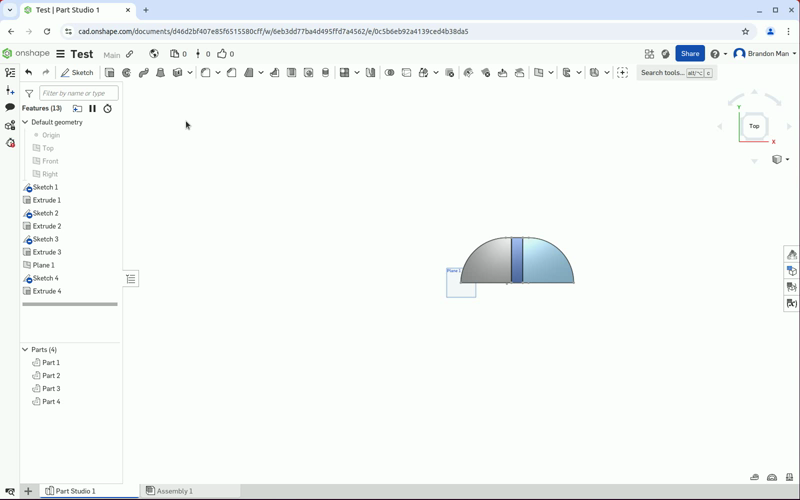
key(shift+7)
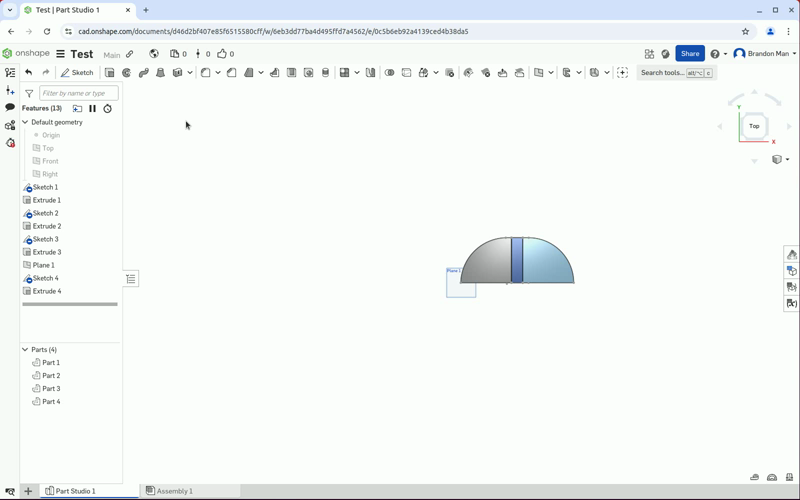
key(up, 3)
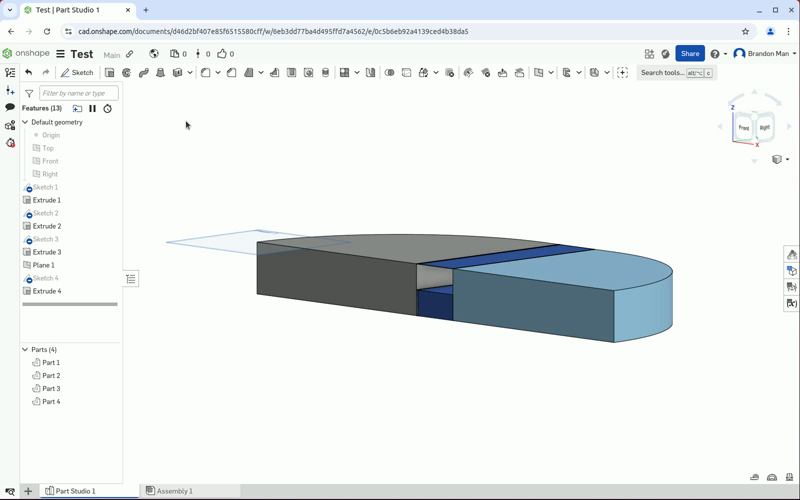
key(left, 3)
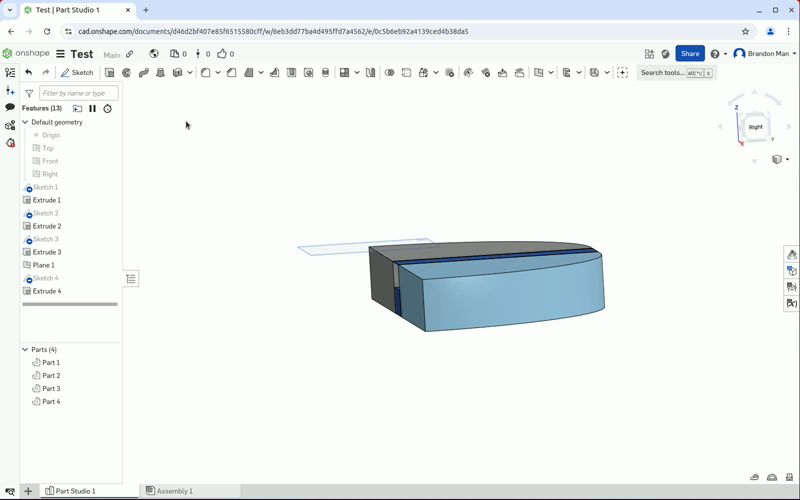
key(right, 3)
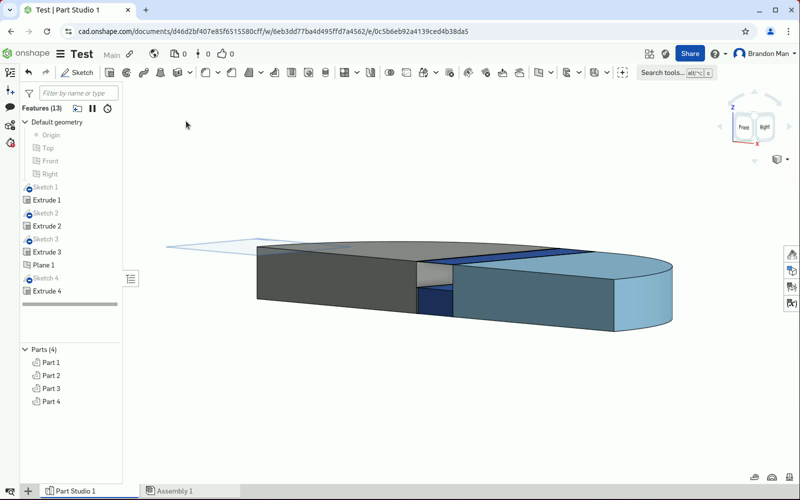
key(down, 3)
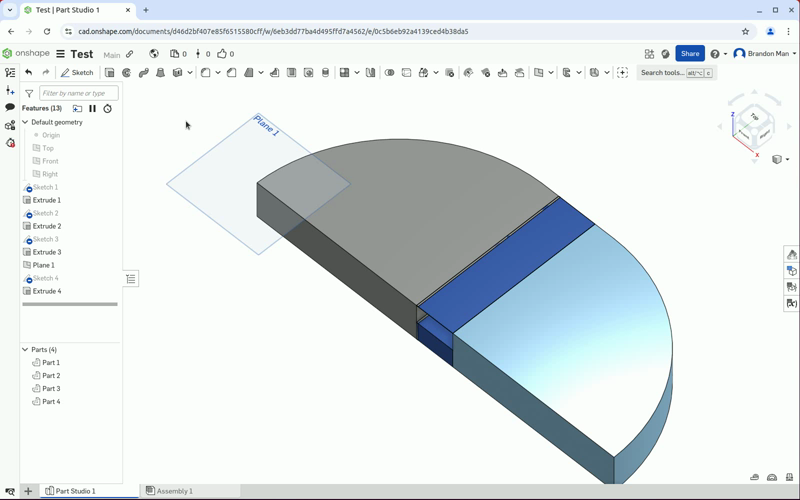
mouse_move(73, 189)
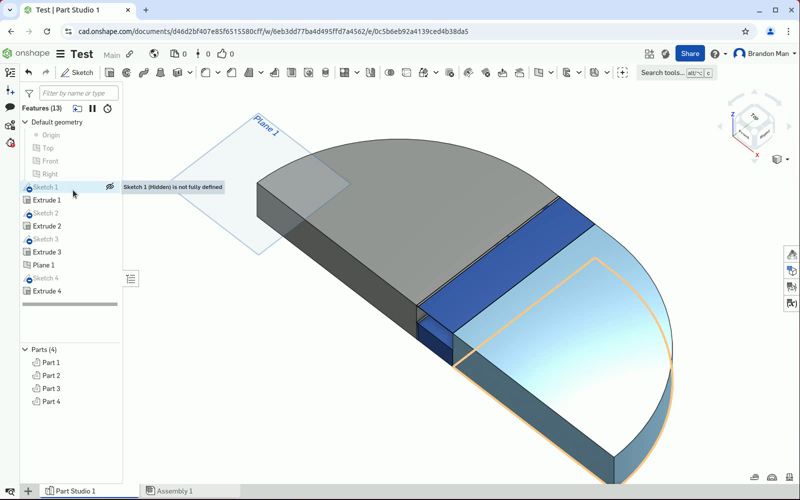
click(73, 189)